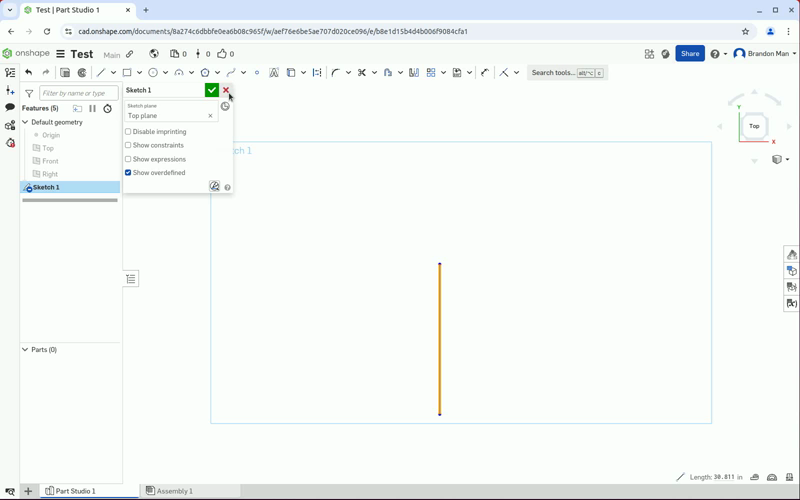
key(shift+h)
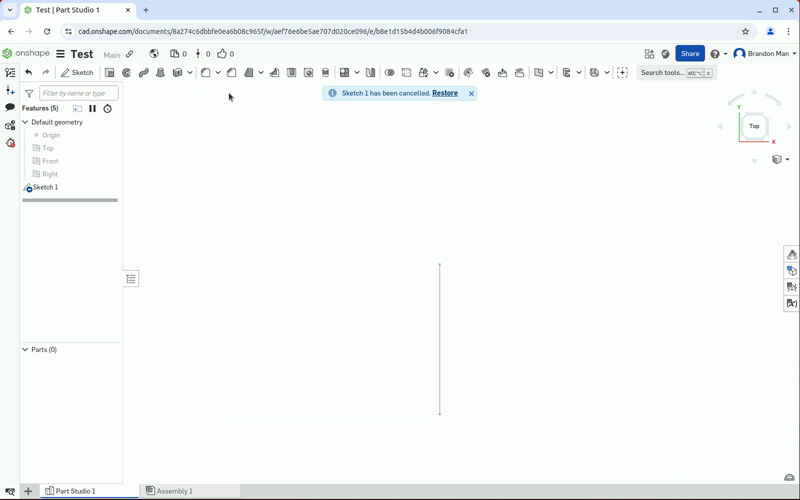
key(shift+s)
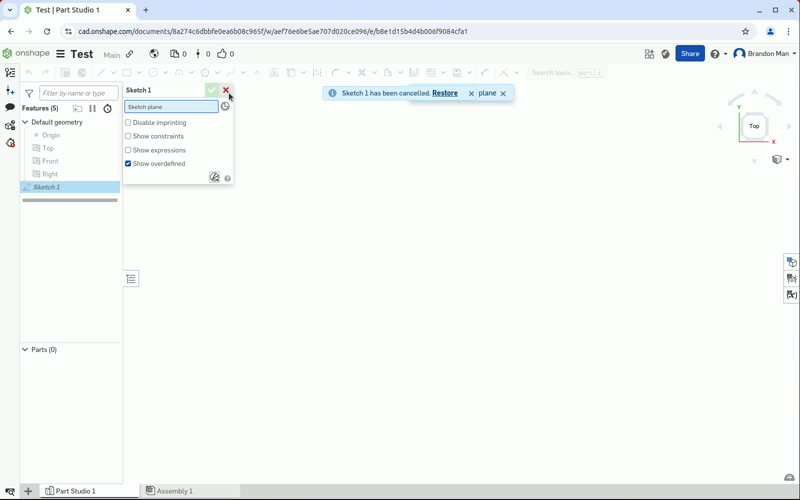
mouse_move(73, 150)
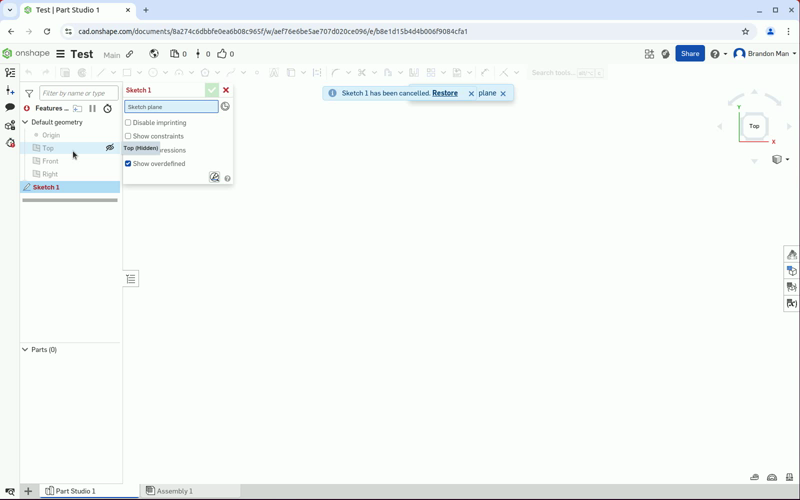
click(73, 150)
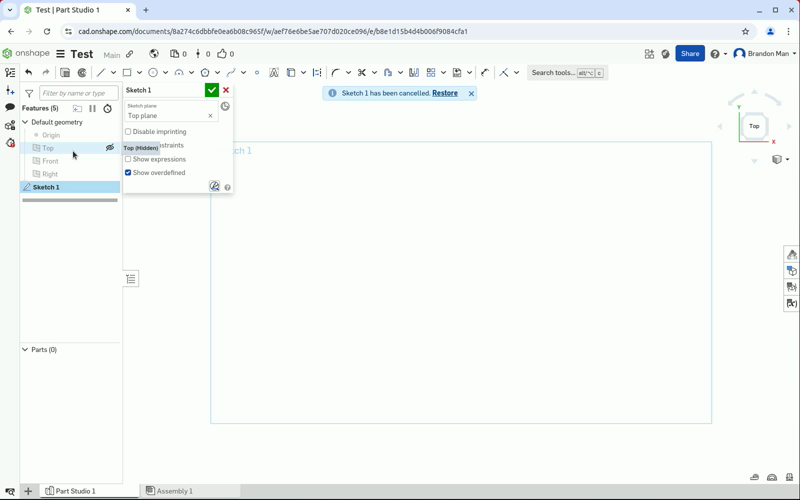
mouse_move(73, 352)
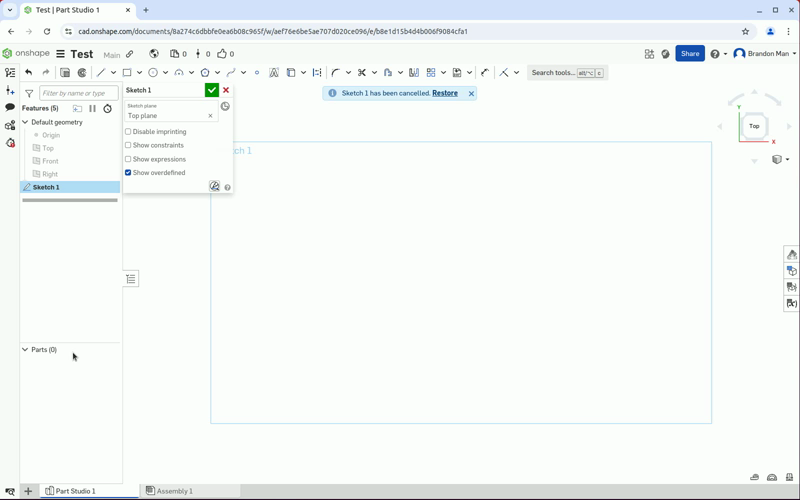
key(y)
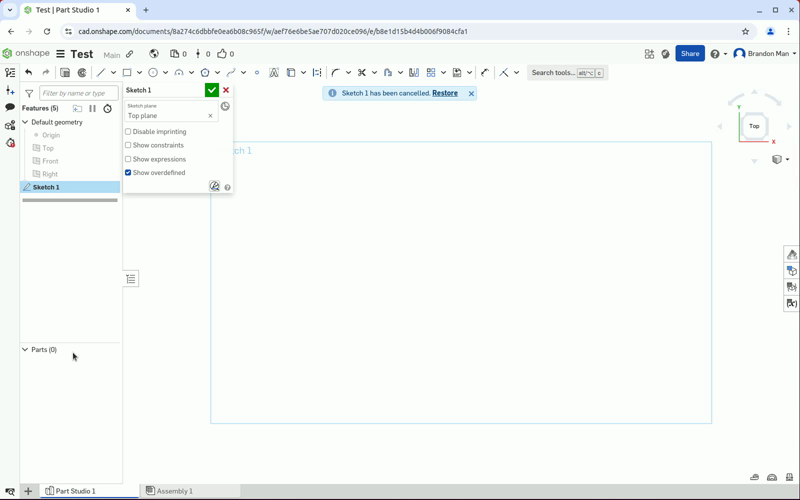
key(l)
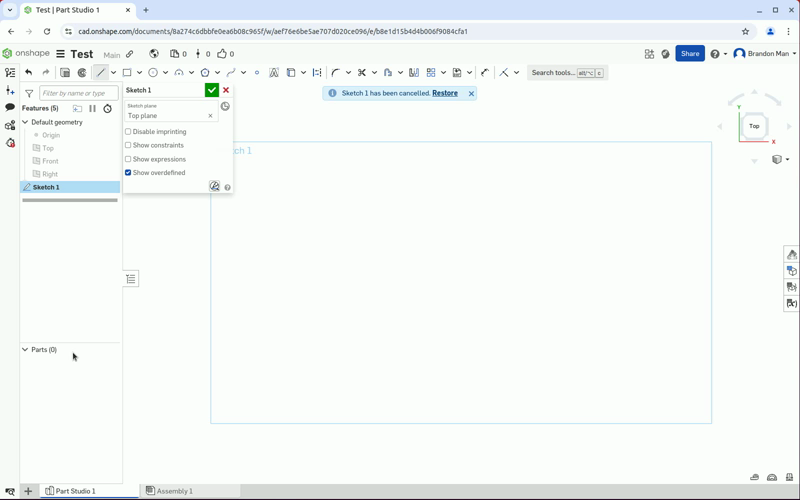
key_down(shift)
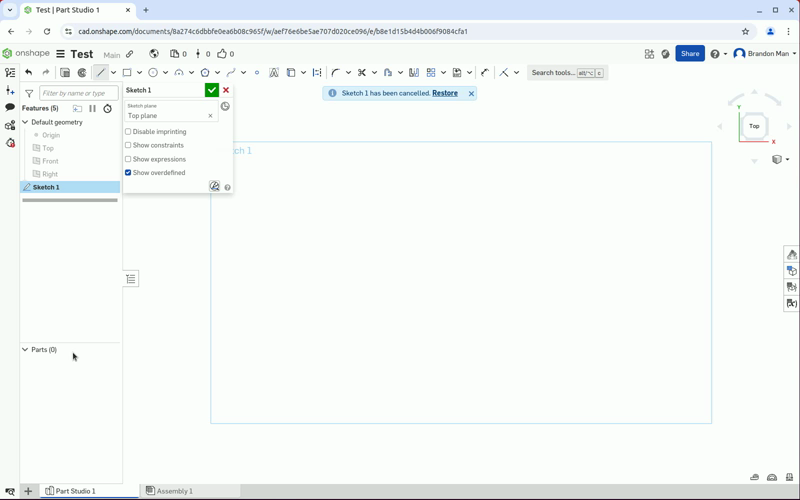
mouse_move(348, 357)
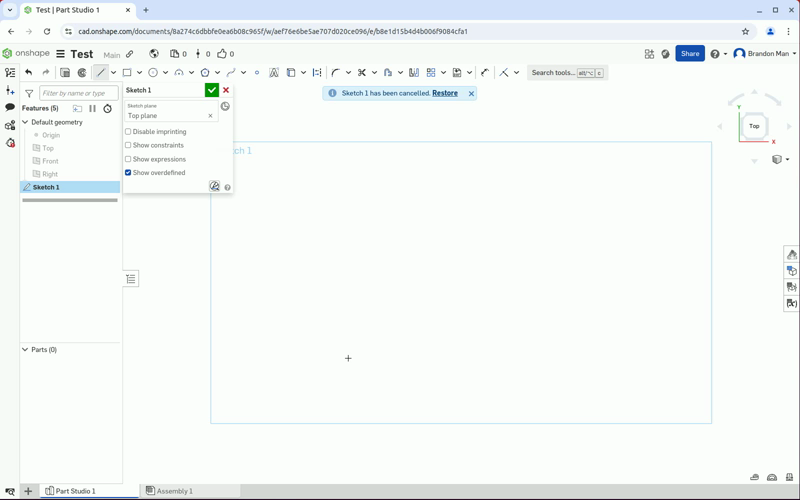
click(348, 357)
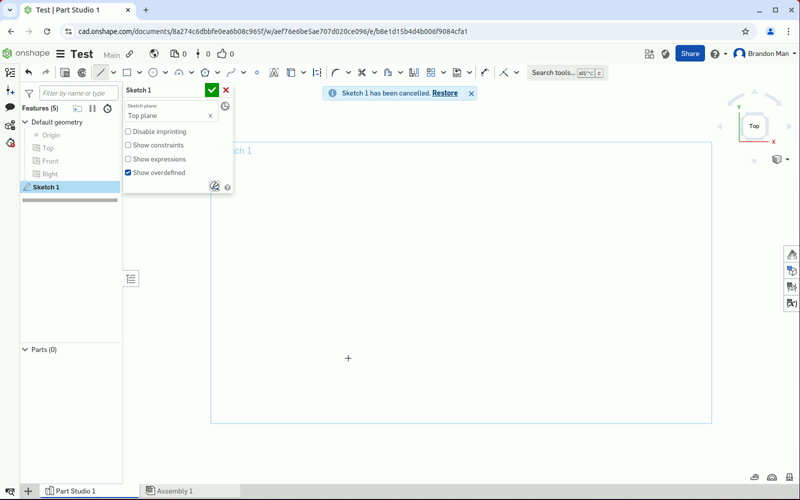
key_up(shift)
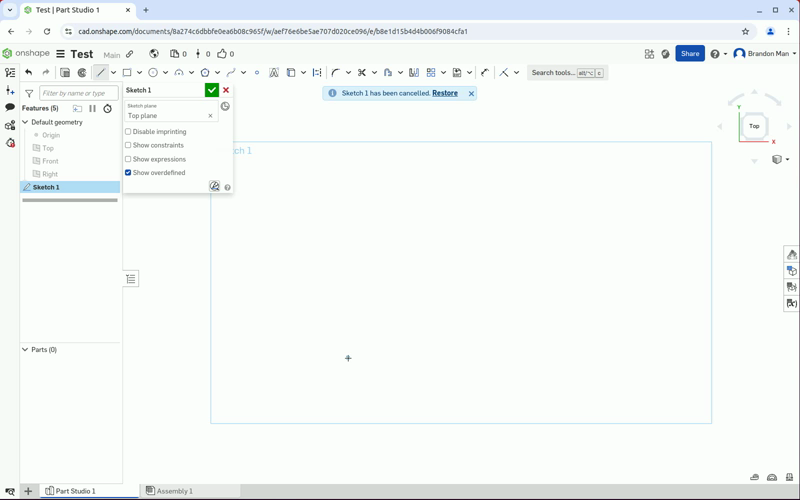
key_down(shift)
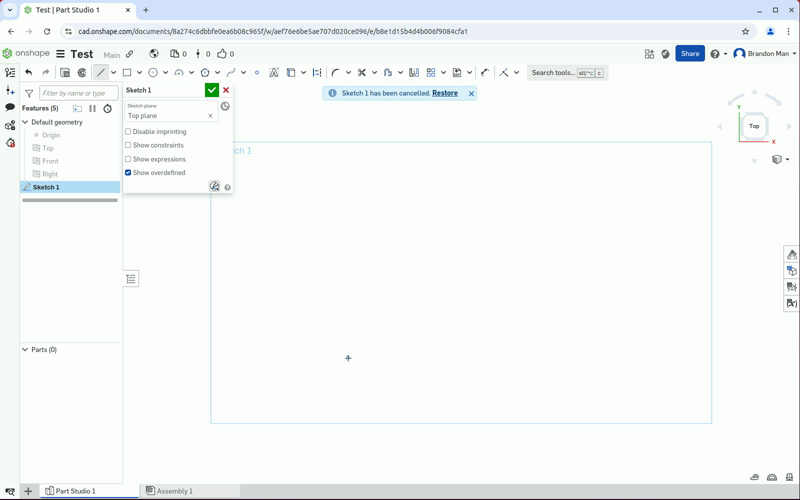
mouse_move(572, 357)
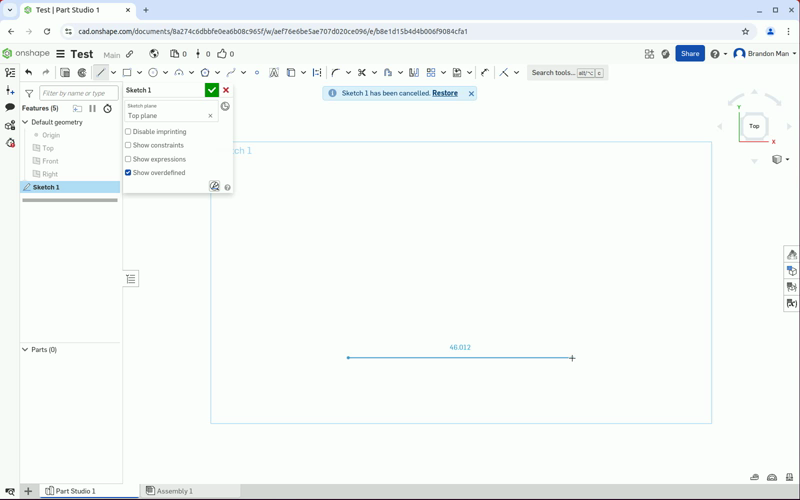
click(572, 357)
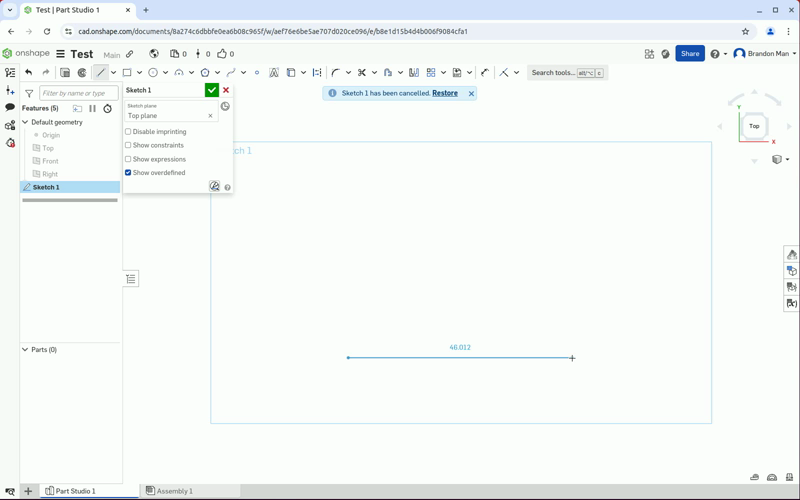
key_up(shift)
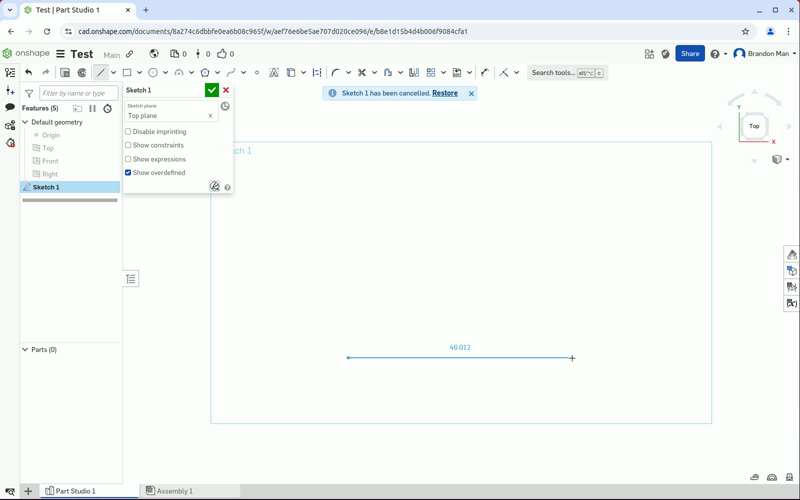
key_down(shift)
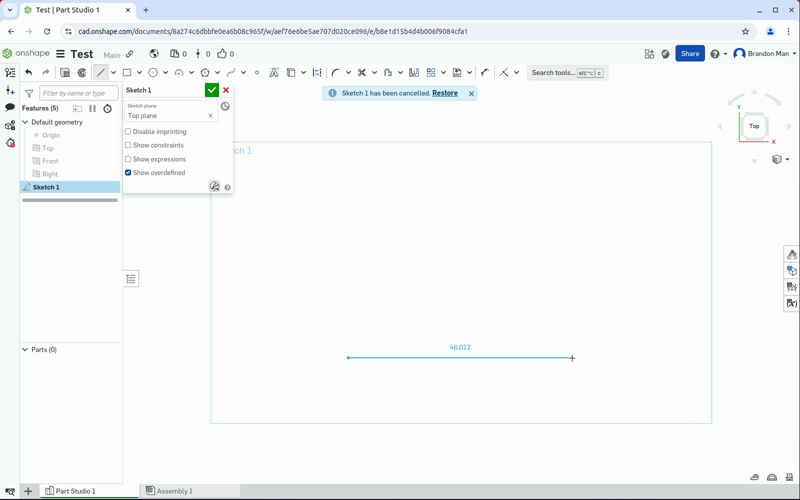
mouse_move(572, 209)
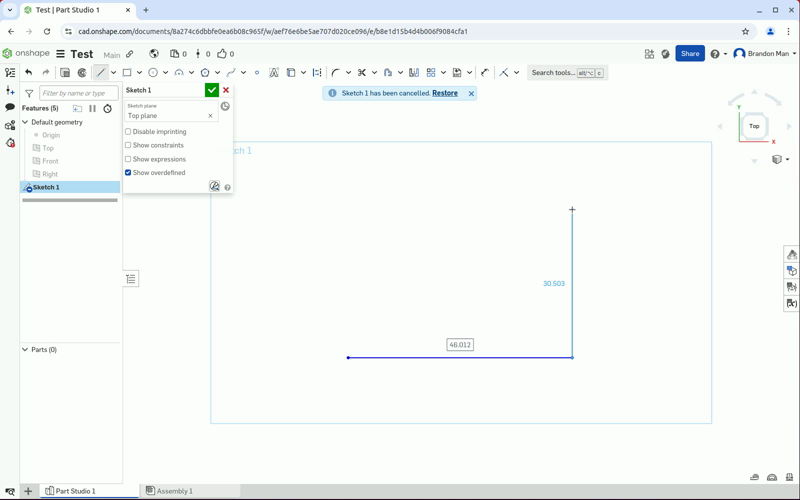
click(572, 209)
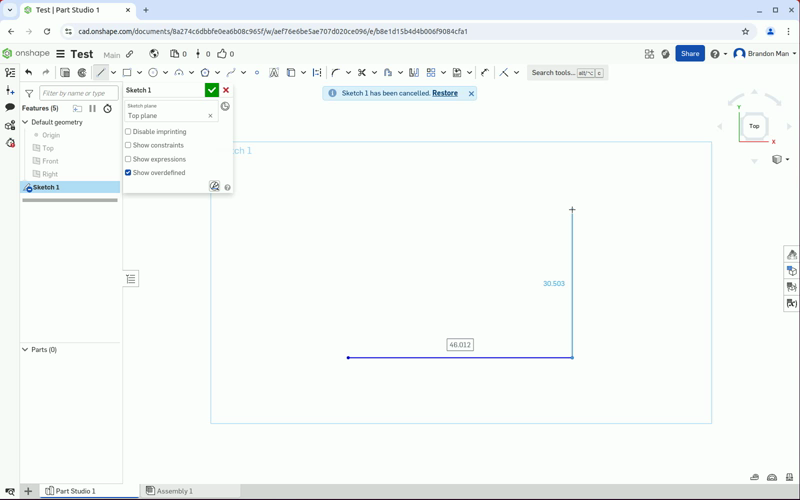
key_up(shift)
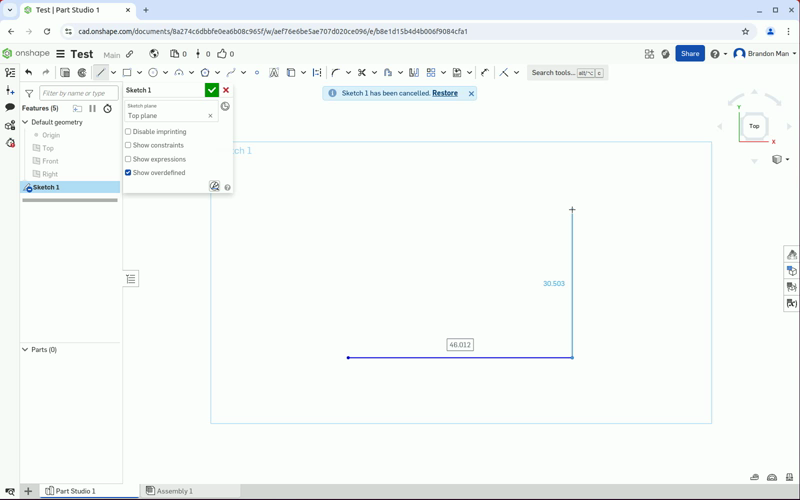
key_down(shift)
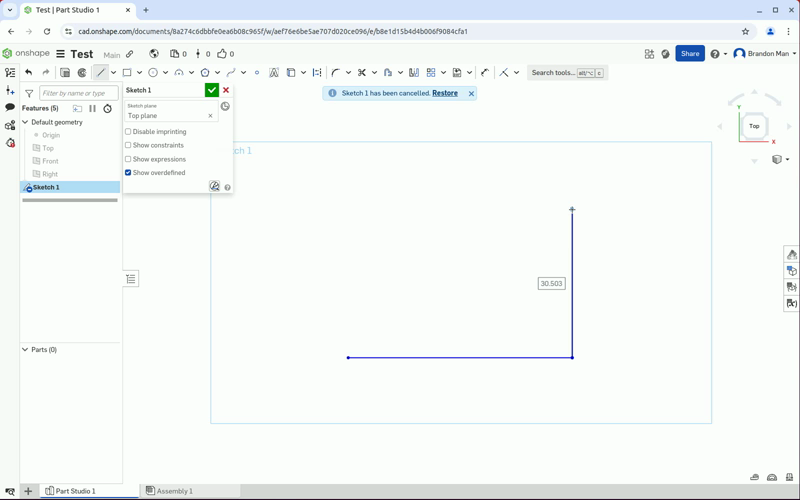
mouse_move(348, 209)
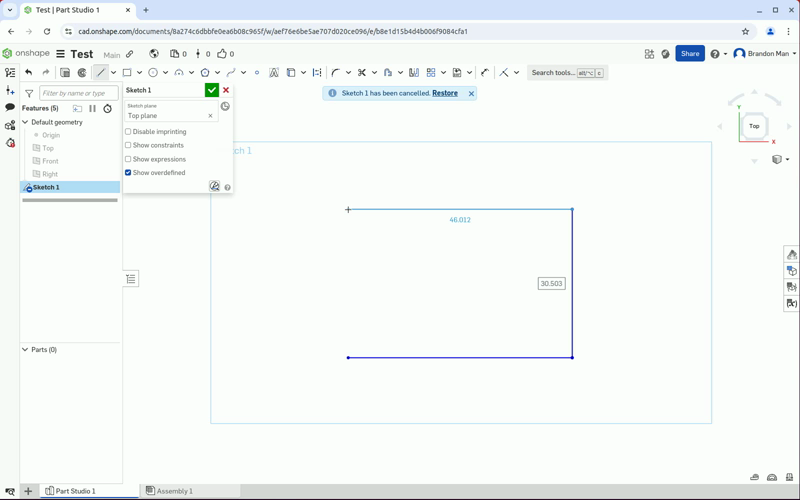
click(348, 209)
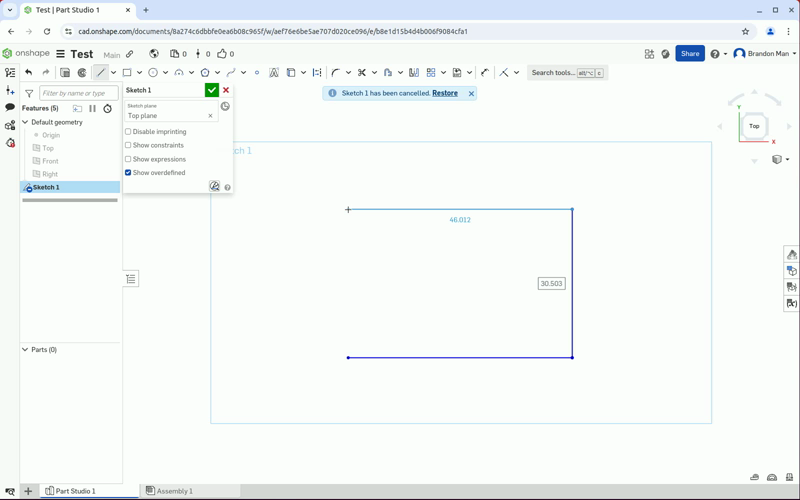
key_up(shift)
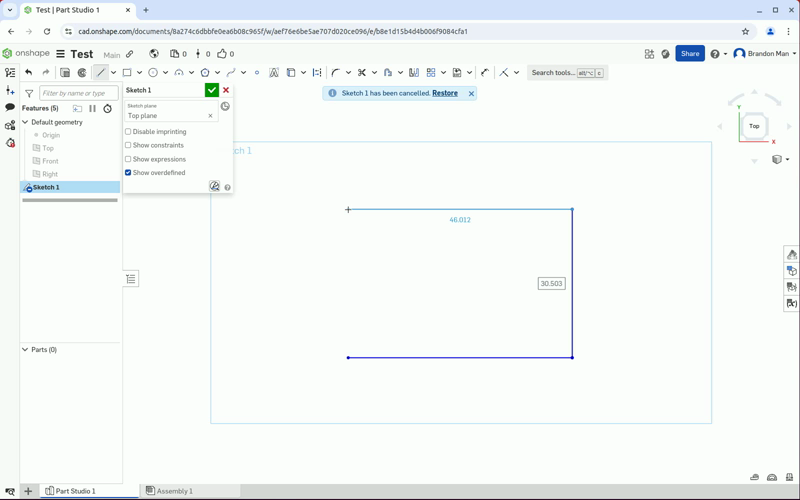
key_down(shift)
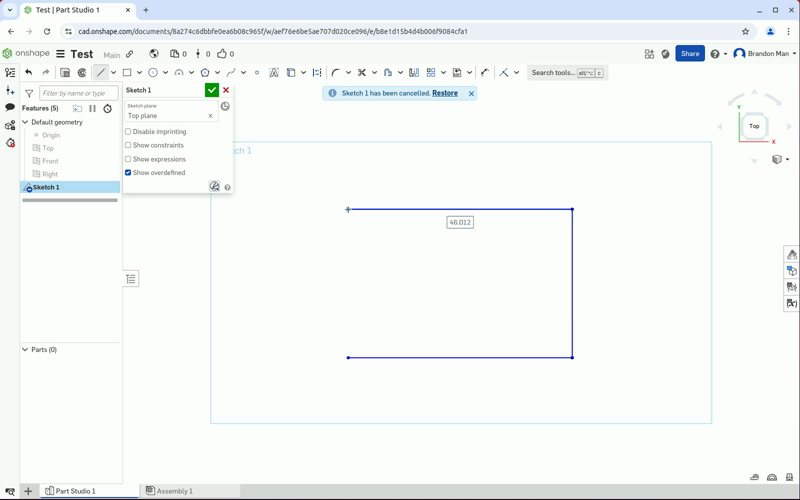
mouse_move(348, 357)
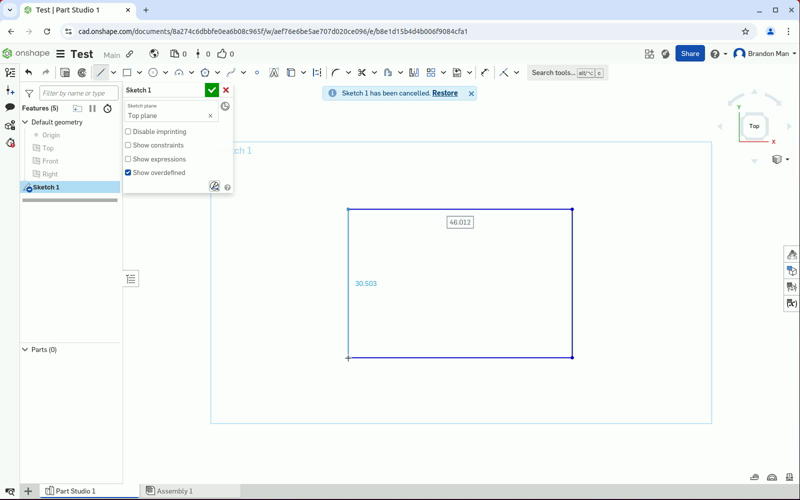
key_up(shift)
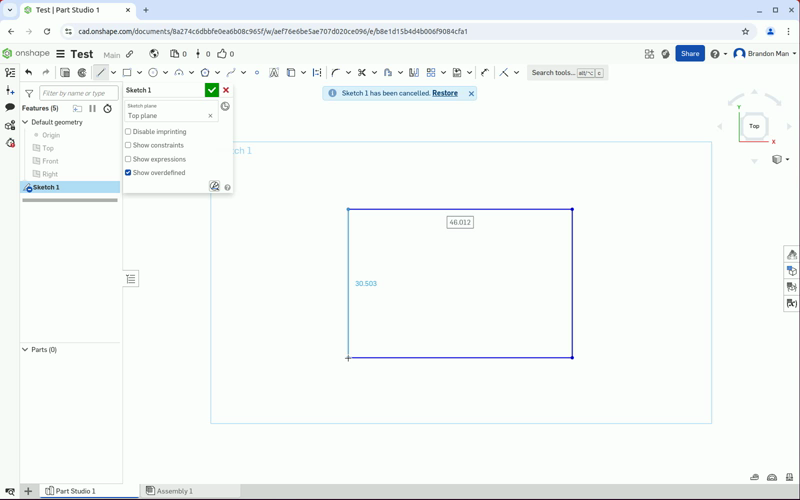
click(348, 357)
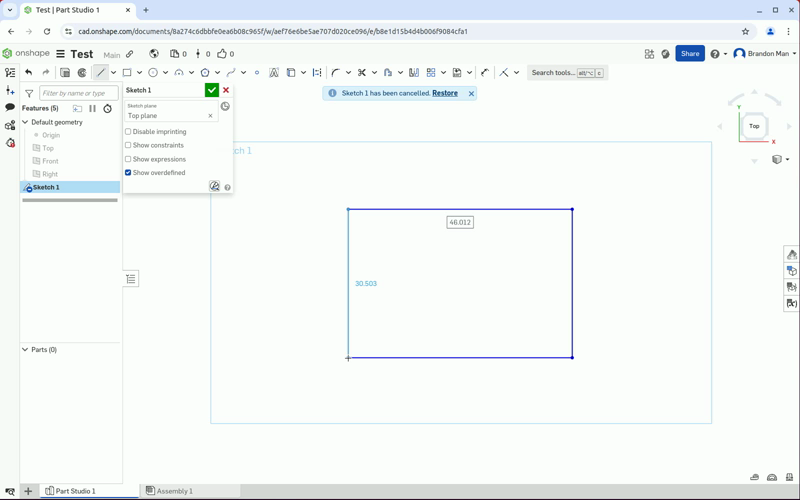
key(esc)
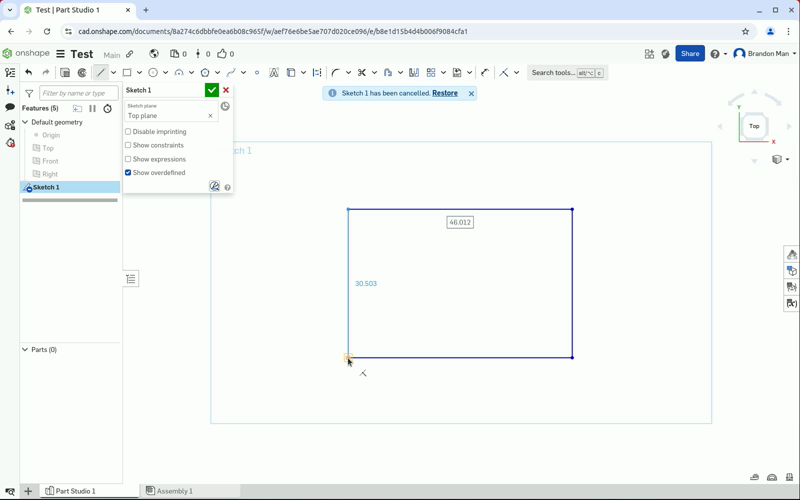
key(c)
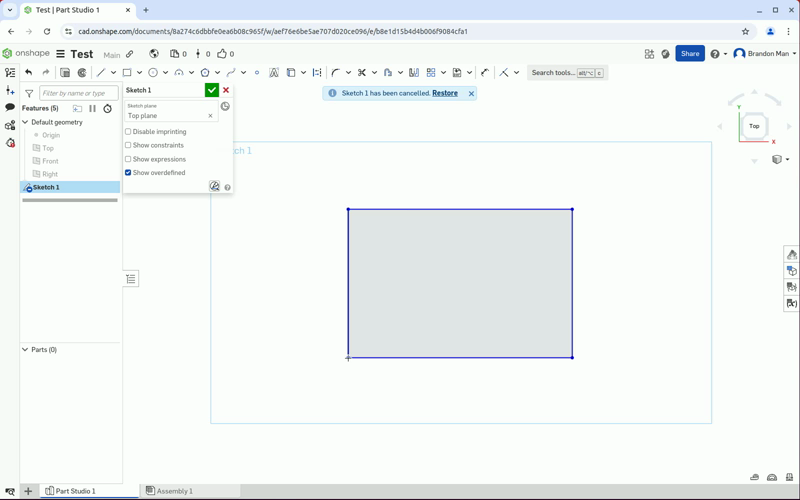
key_down(shift)
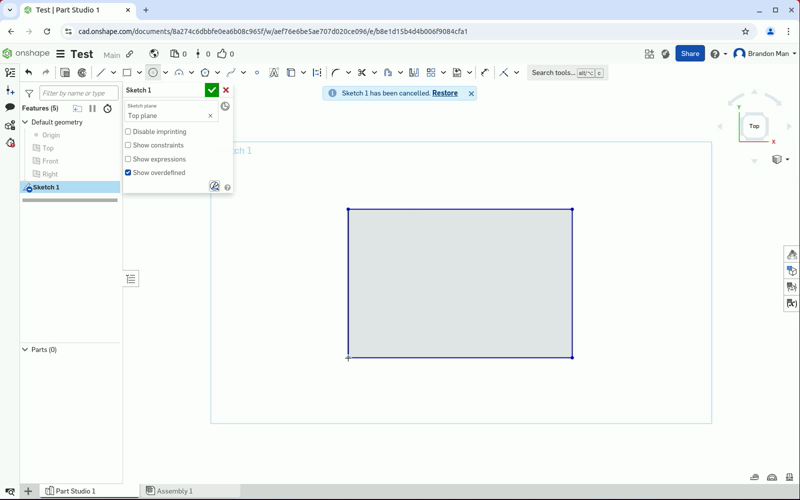
mouse_move(461, 282)
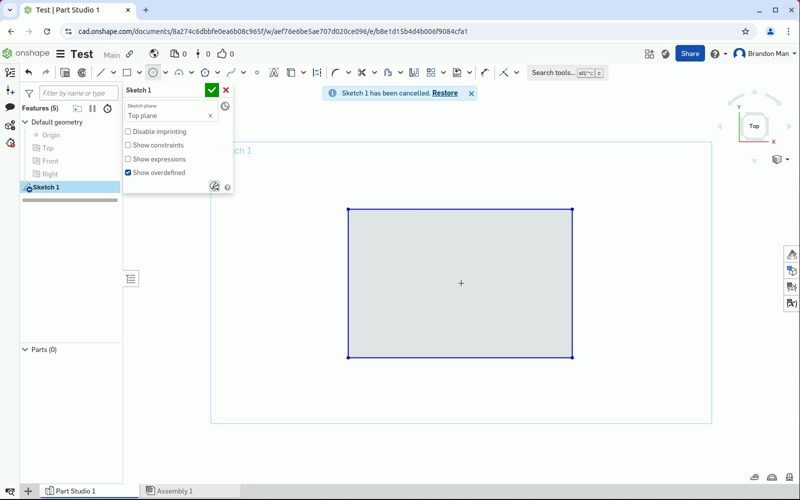
click(461, 282)
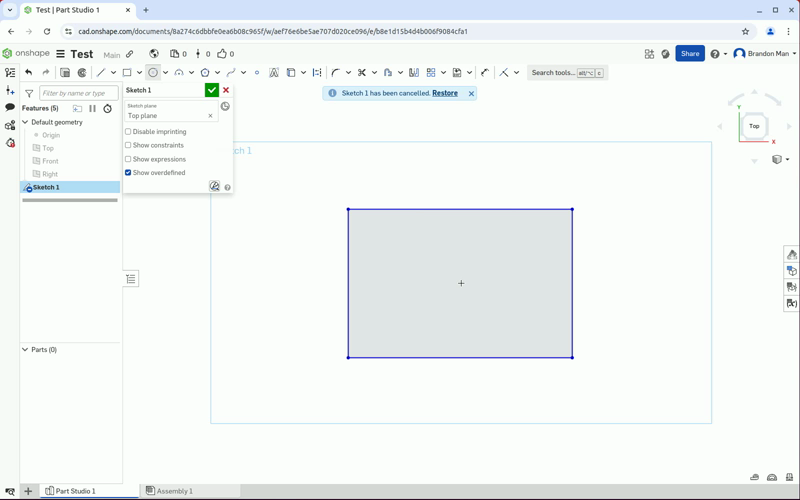
key_up(shift)
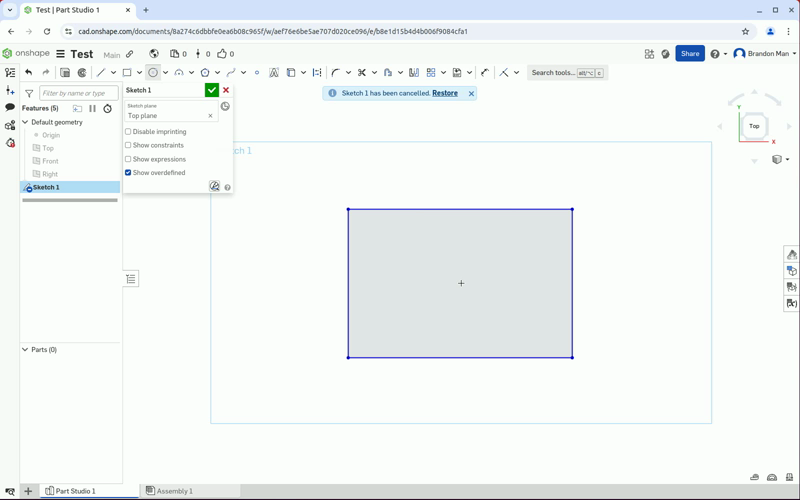
mouse_move(499, 282)
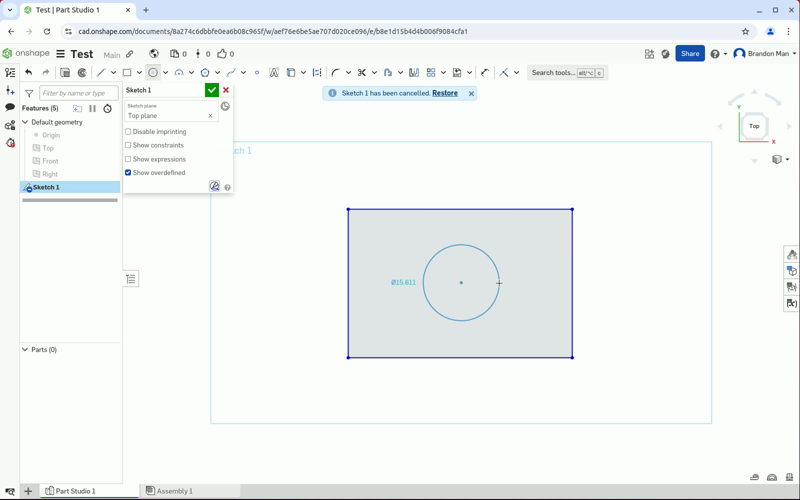
click(499, 282)
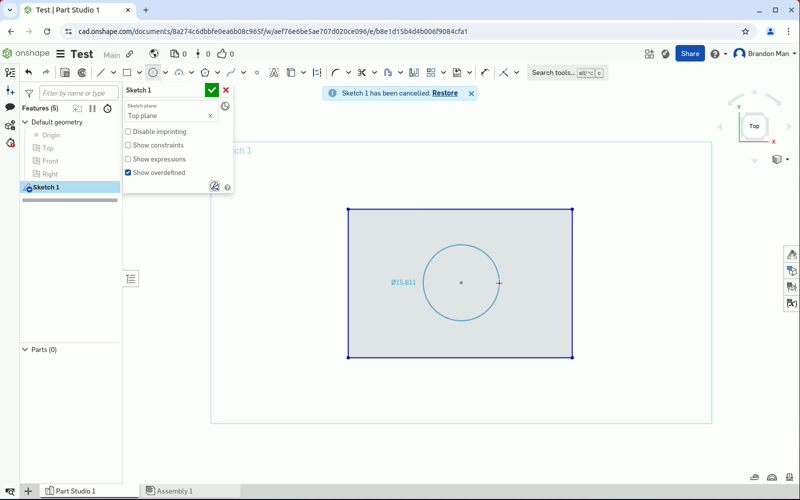
key(esc)
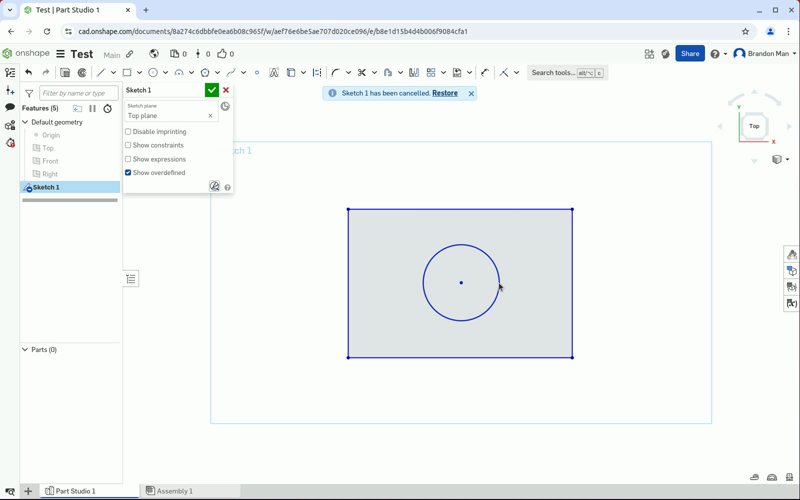
mouse_move(397, 238)
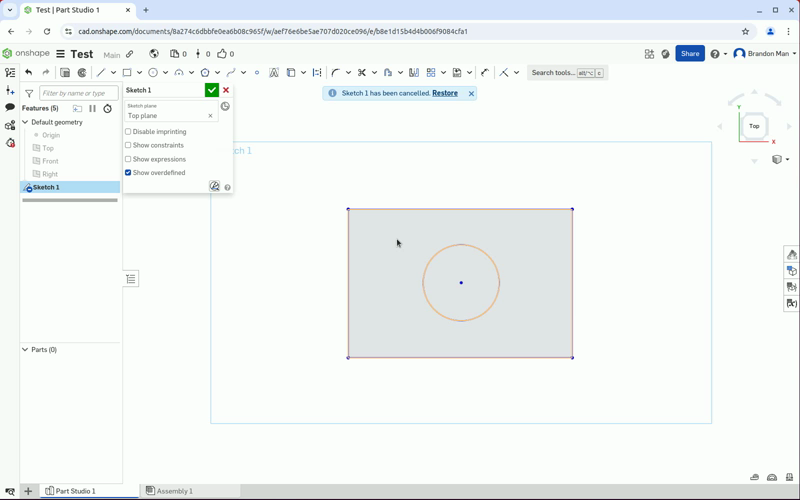
click(397, 238)
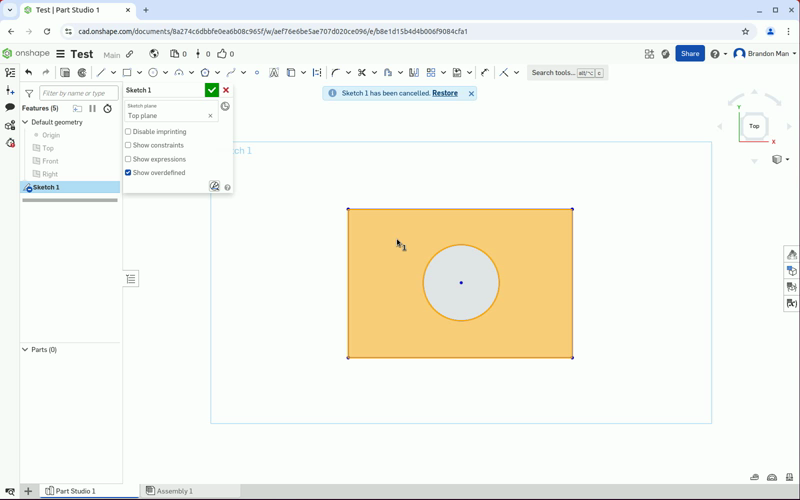
mouse_move(73, 352)
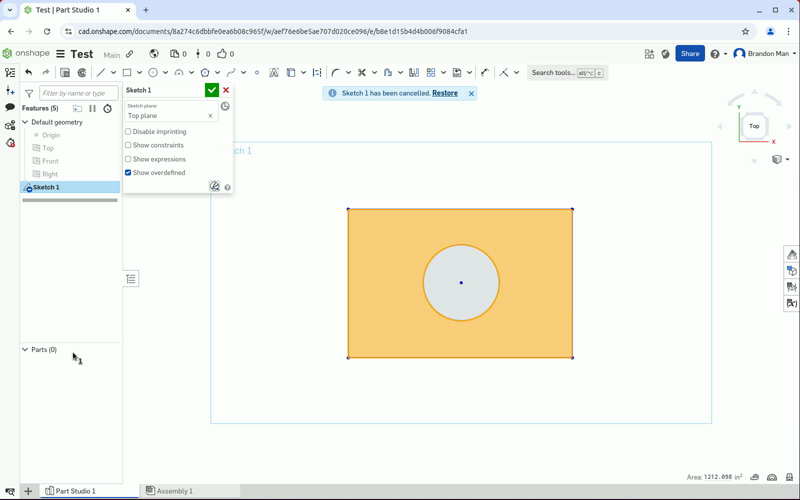
key(shift+y)
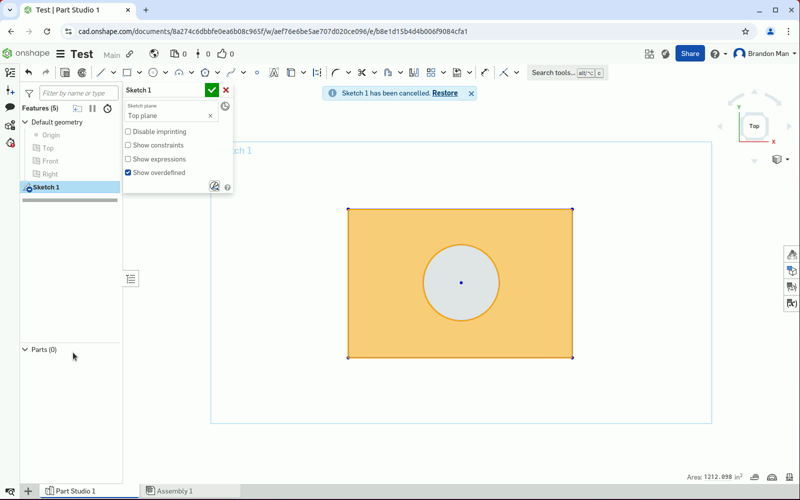
key(shift+e)
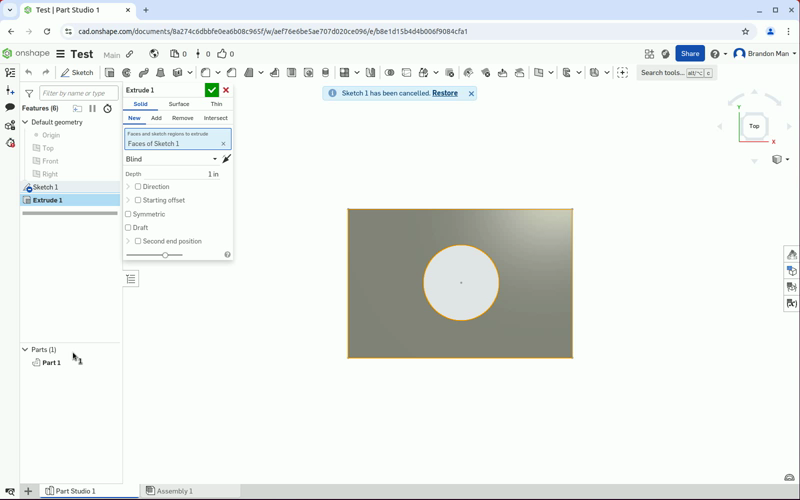
mouse_move(143, 106)
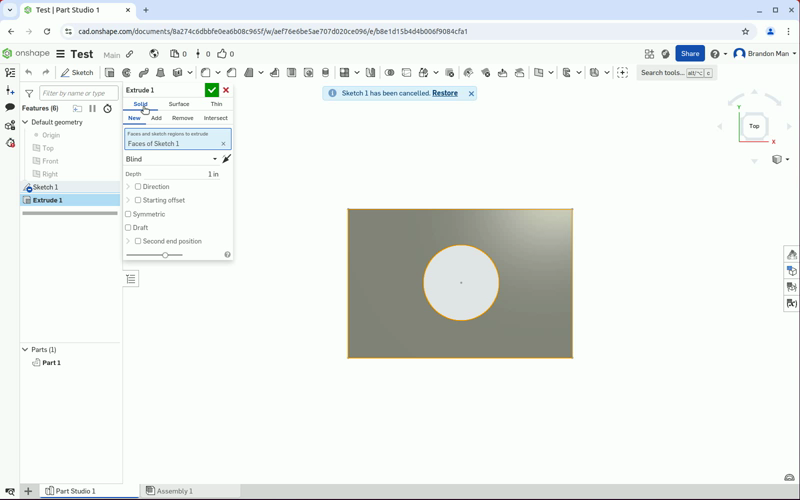
click(143, 106)
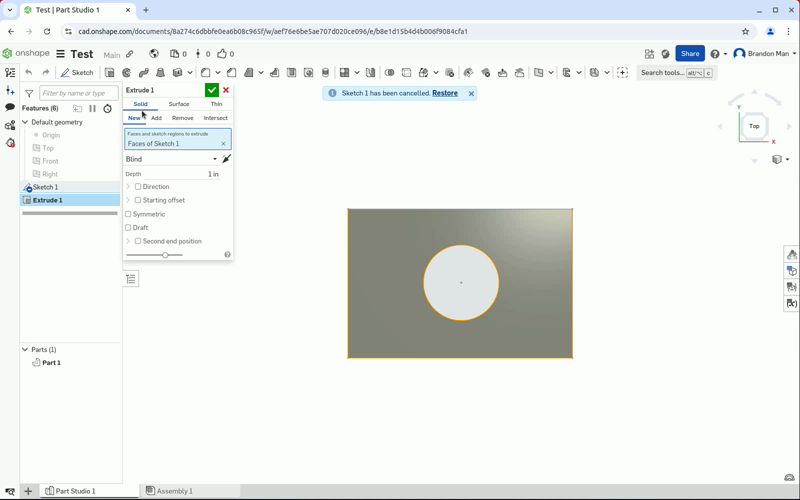
mouse_move(137, 120)
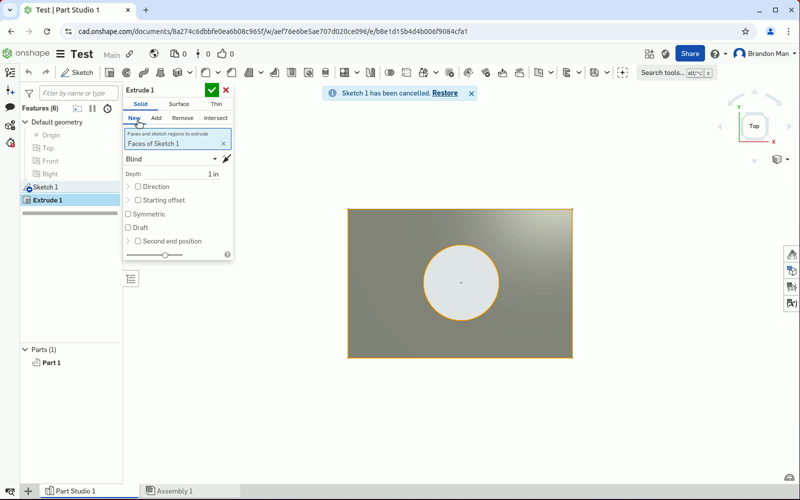
click(137, 120)
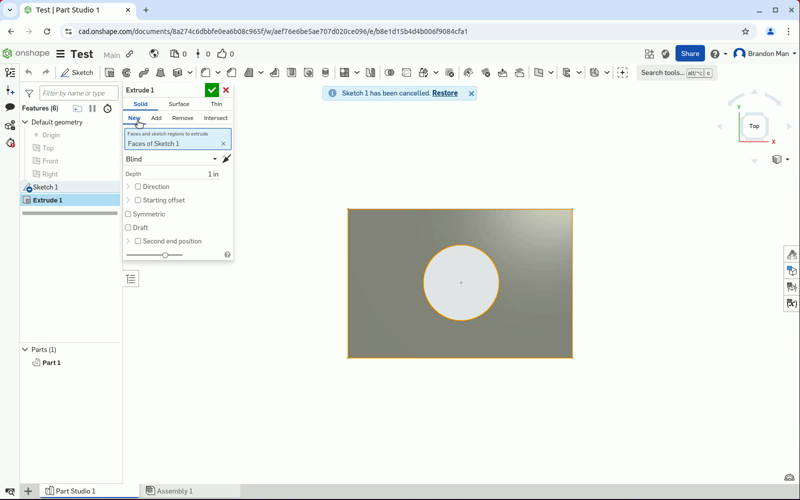
key(tab, 4)
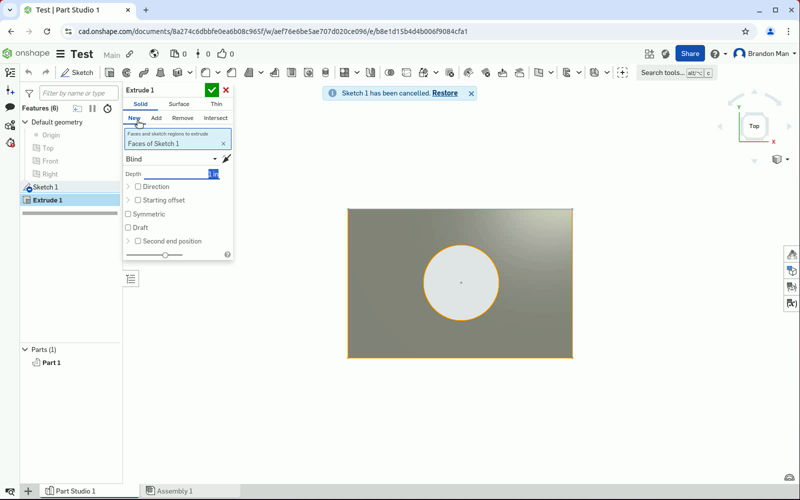
text(7.703)
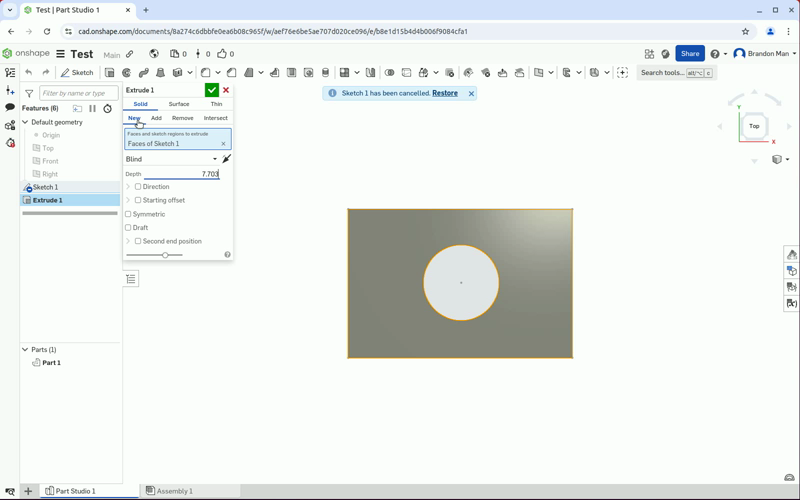
key(enter)
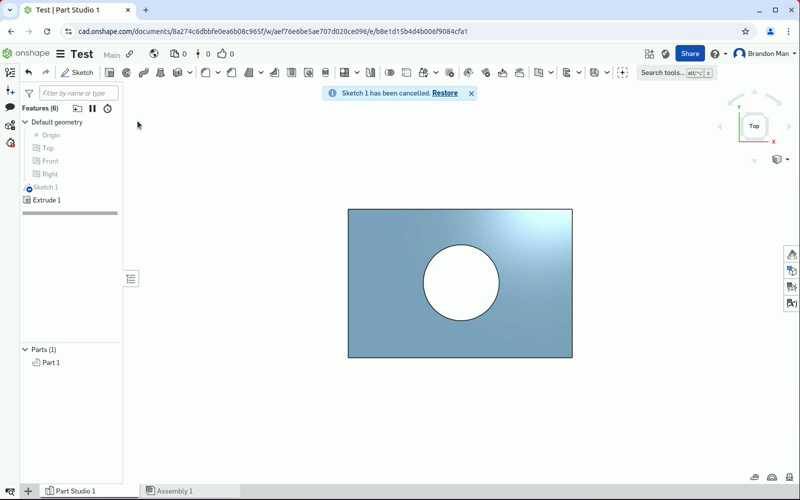
key(shift+h)
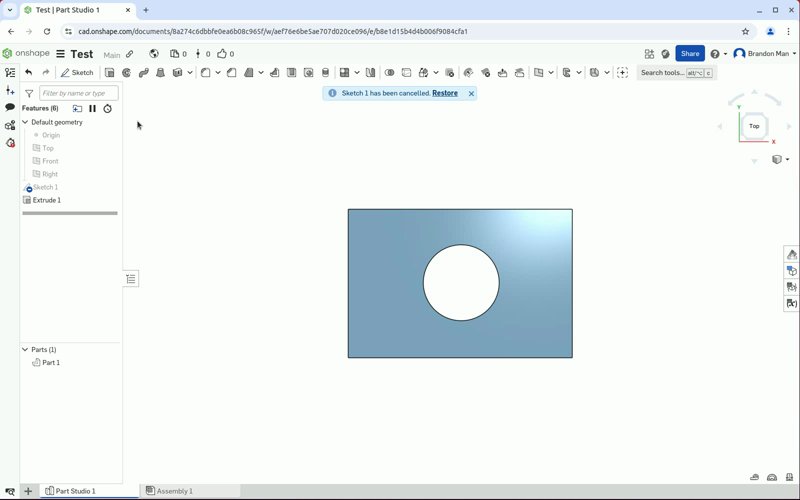
key(shift+h)
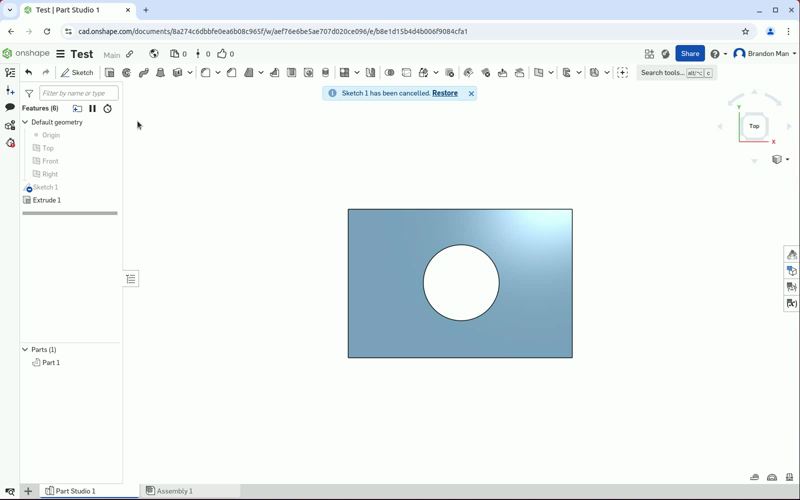
mouse_move(73, 189)
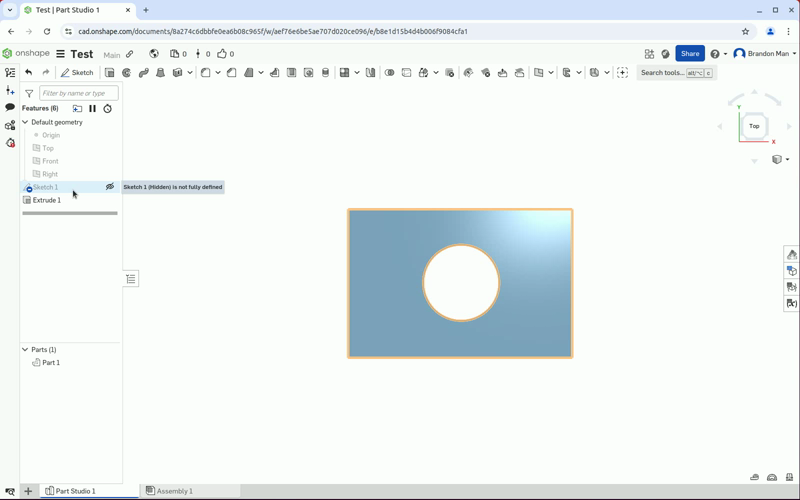
click(73, 189)
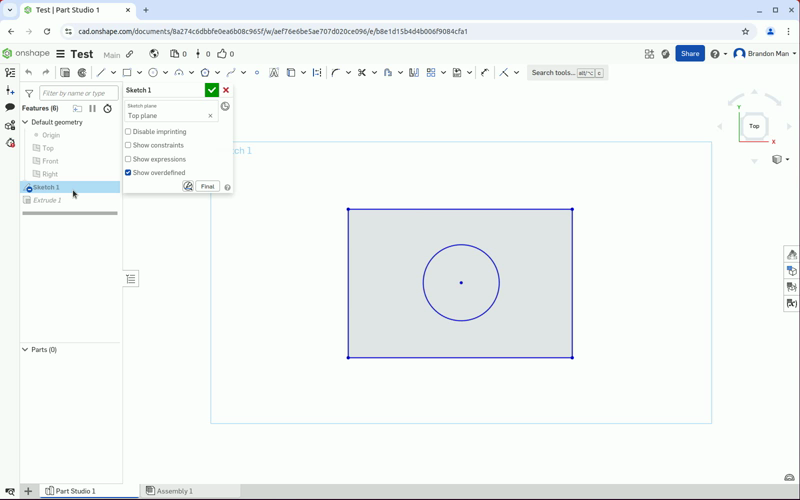
mouse_move(229, 92)
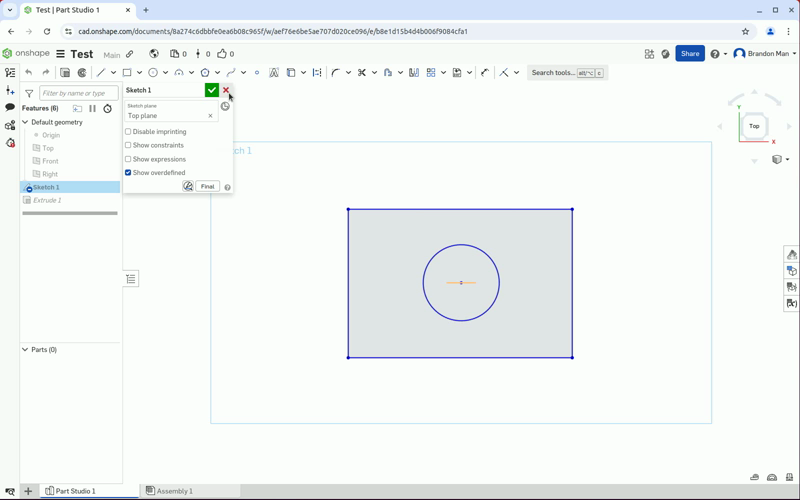
click(229, 92)
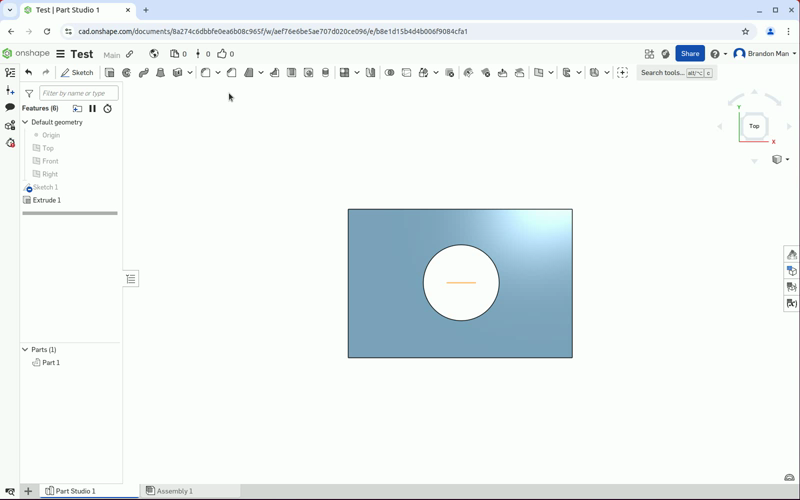
mouse_move(541, 75)
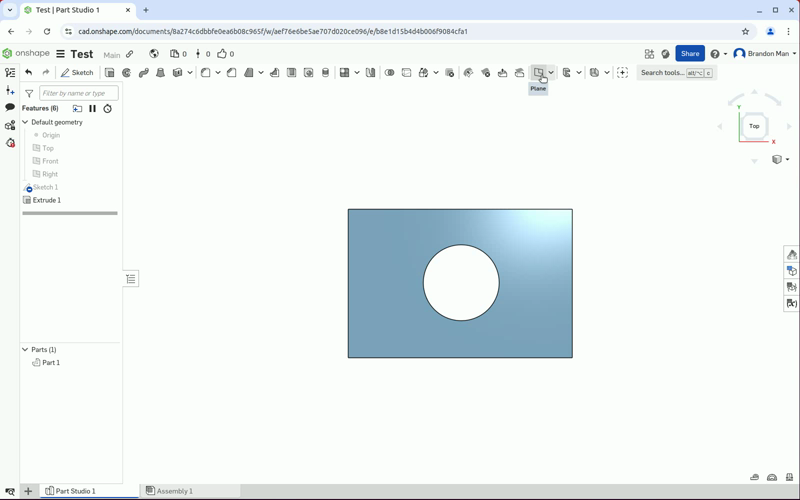
click(541, 75)
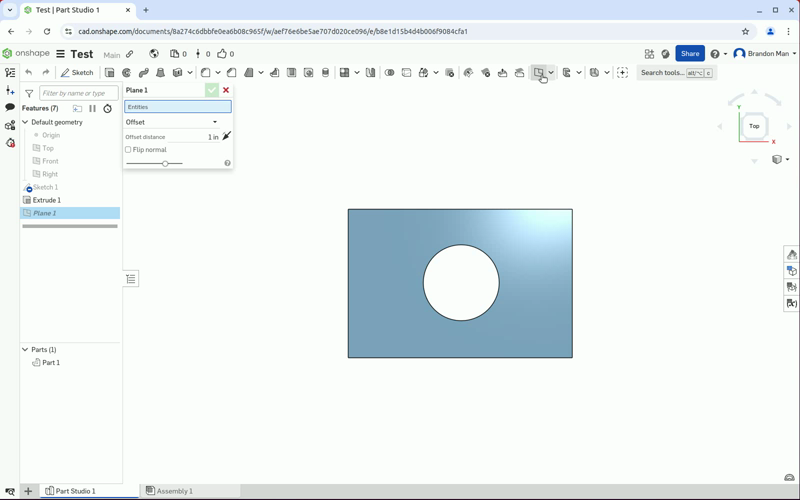
mouse_move(73, 150)
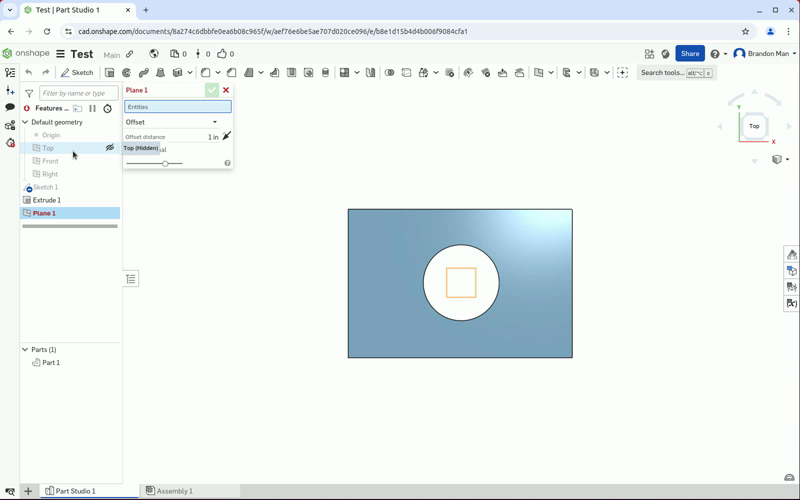
click(73, 150)
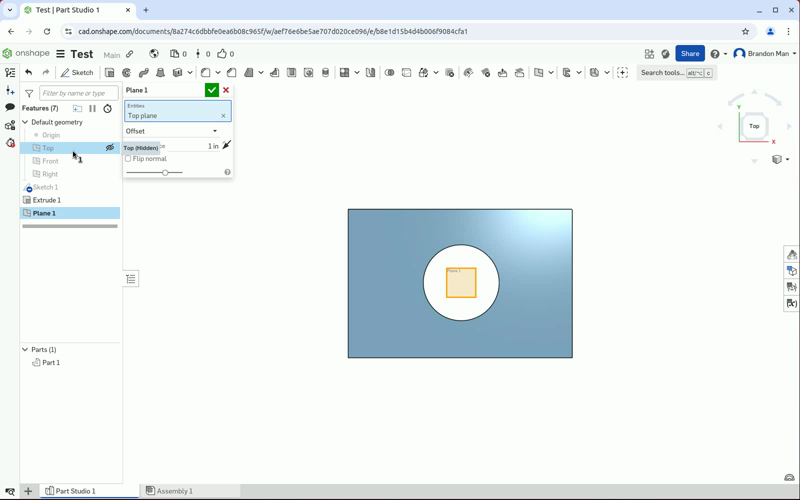
key(tab, 2)
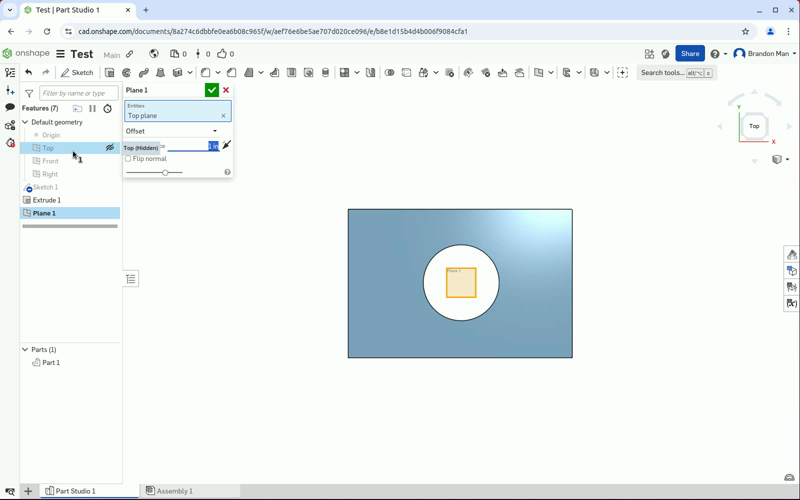
text(7.703)
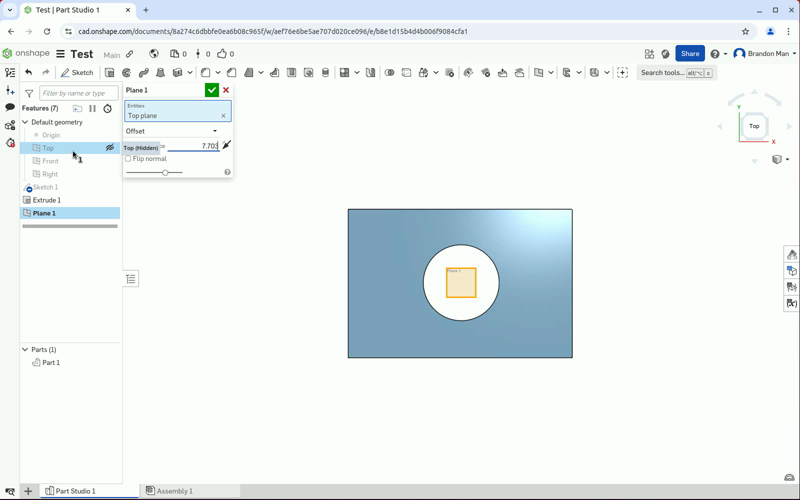
key(enter, 2)
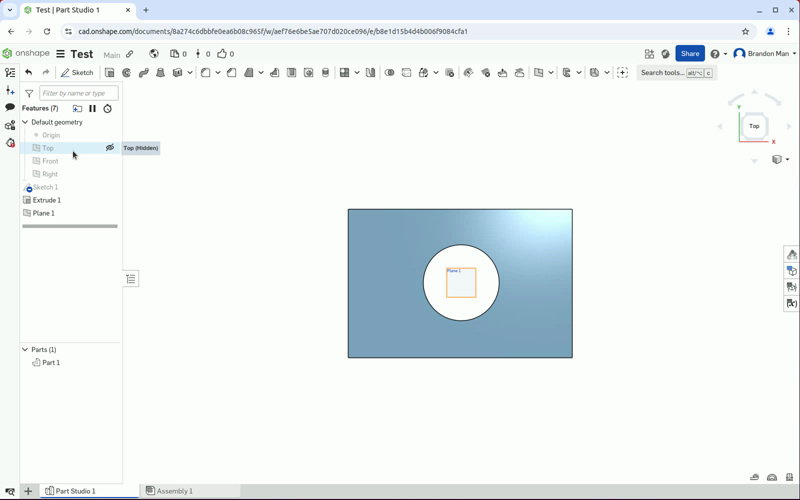
key(shift+s)
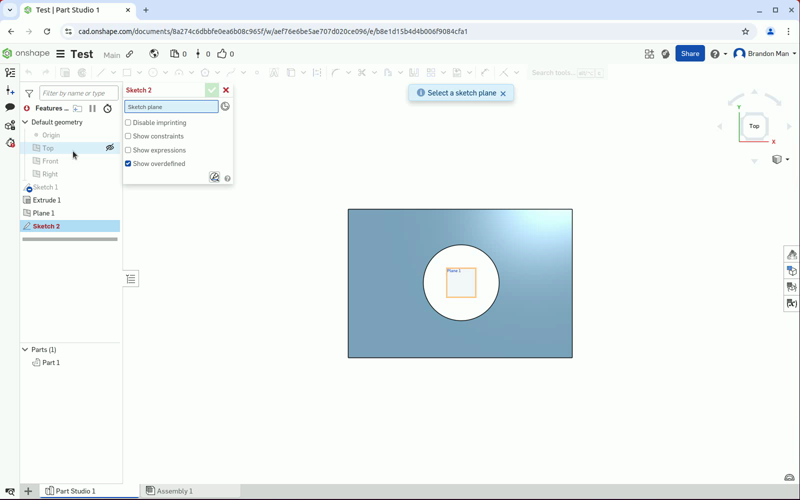
mouse_move(73, 215)
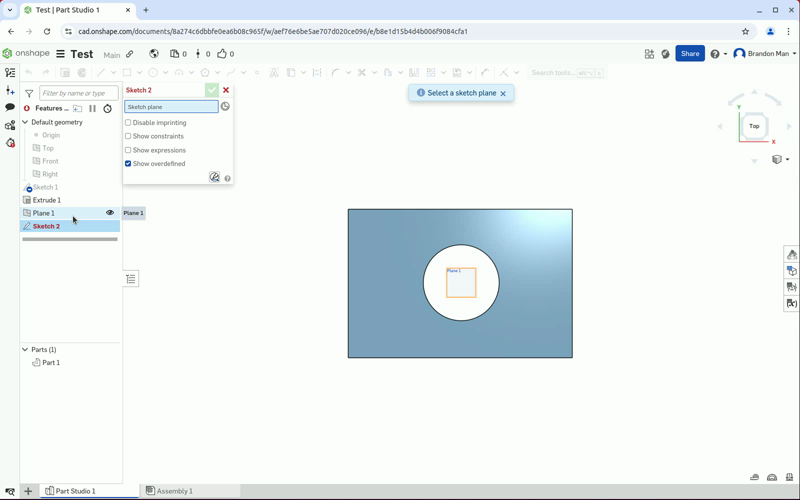
click(73, 215)
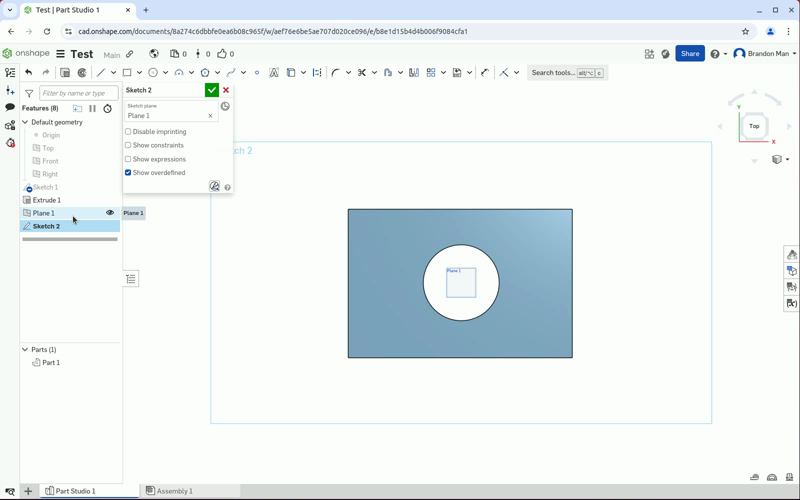
mouse_move(73, 352)
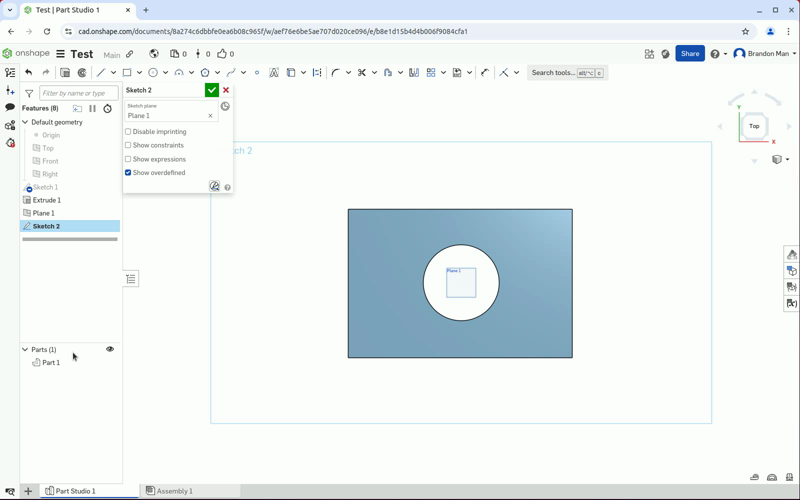
key(y)
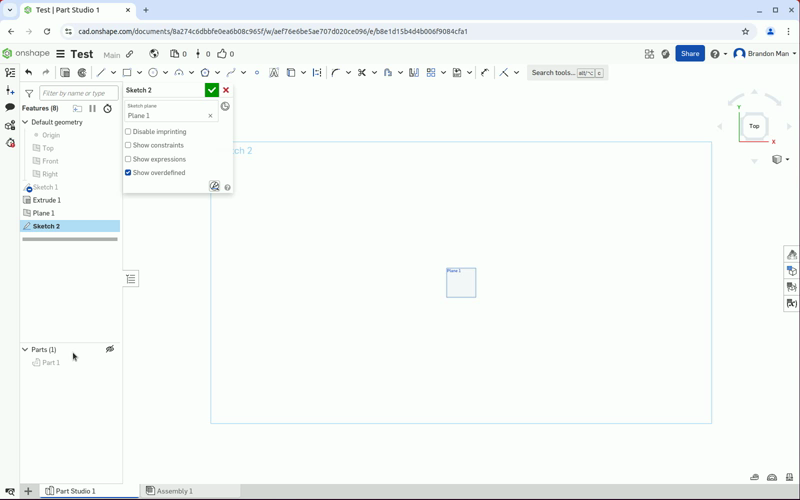
key(l)
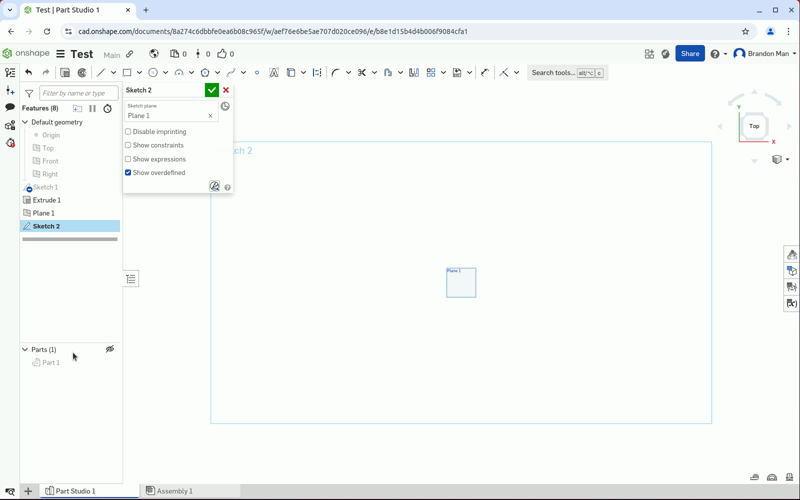
key_down(shift)
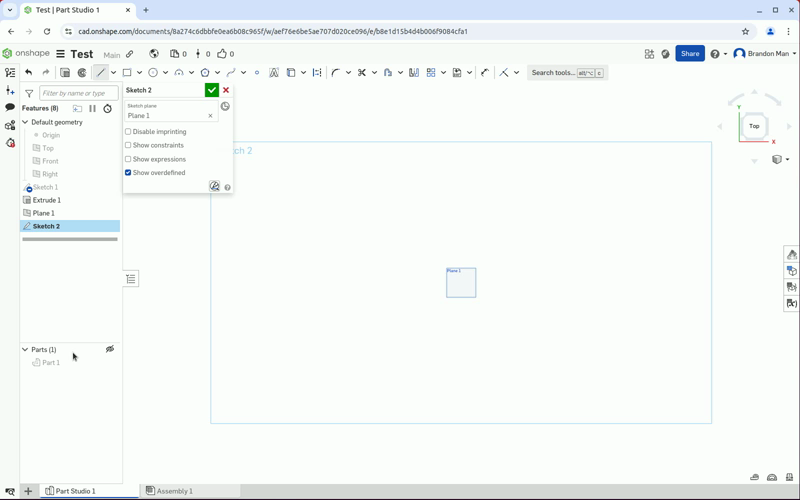
mouse_move(355, 357)
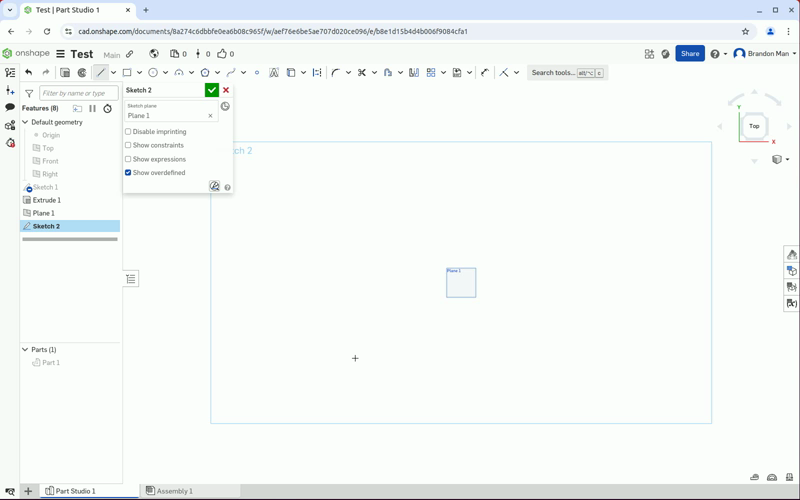
click(355, 357)
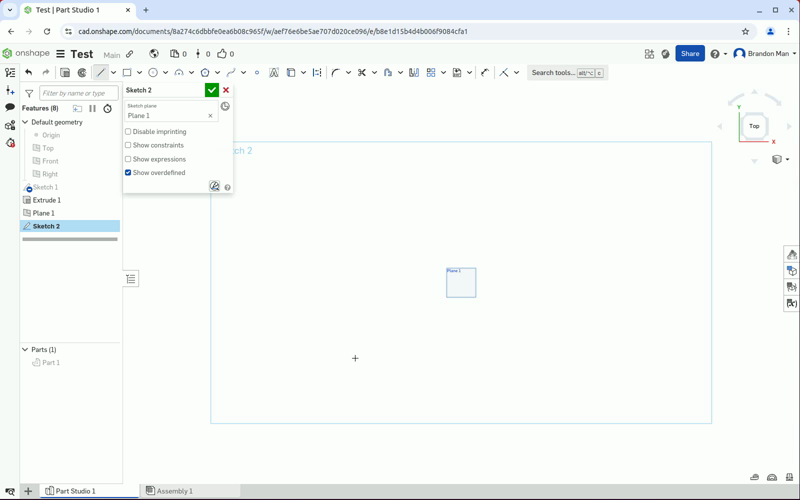
key_up(shift)
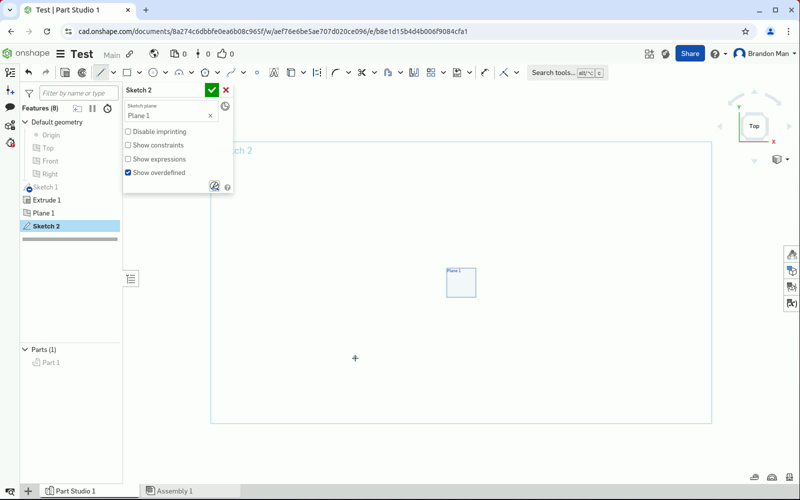
key_down(shift)
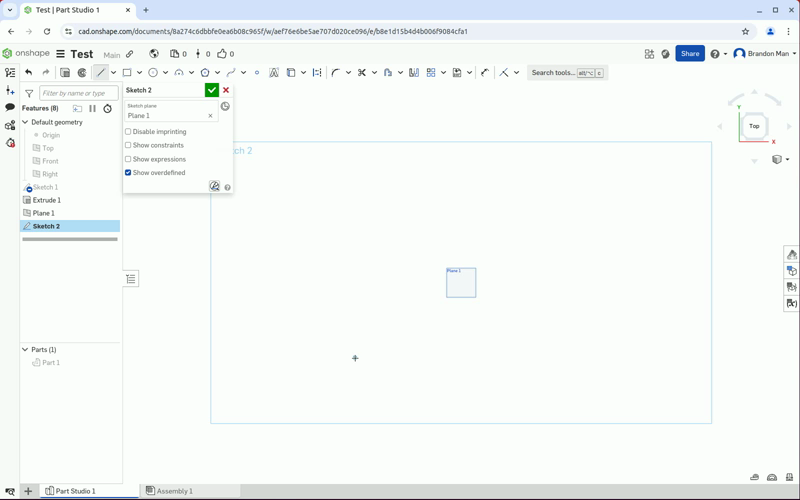
mouse_move(385, 357)
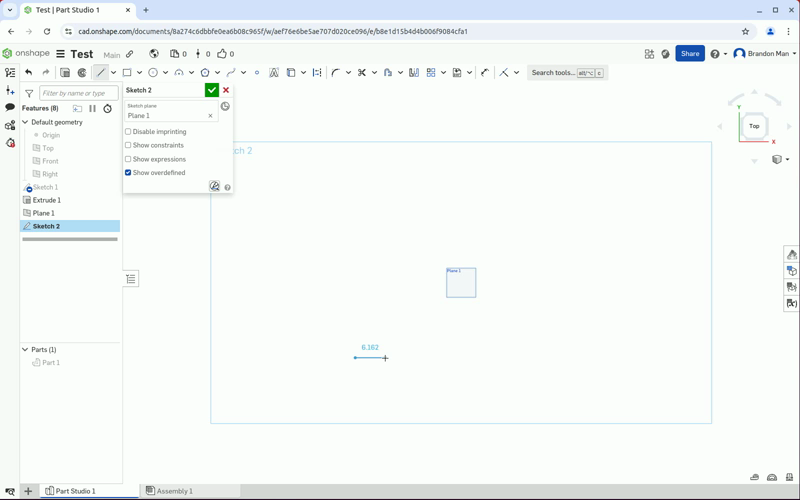
mouse_move(374, 357)
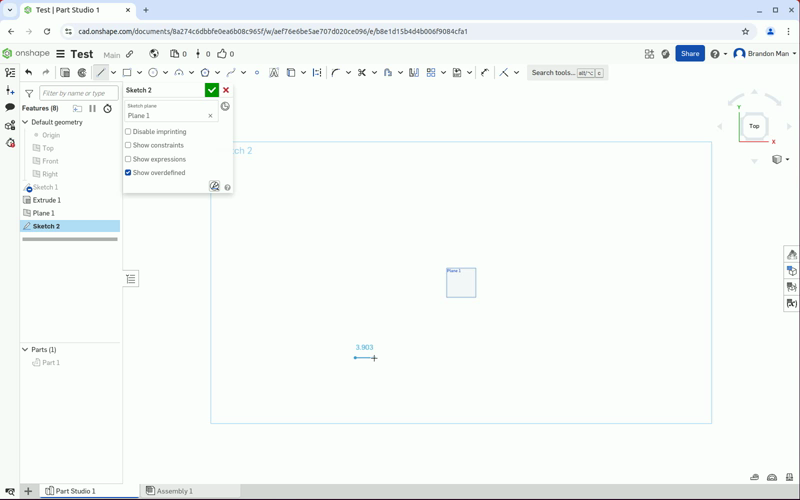
click(374, 357)
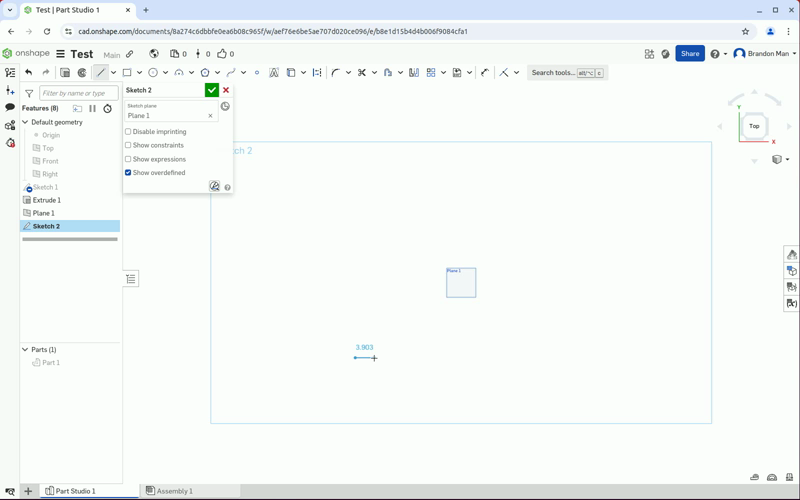
key_up(shift)
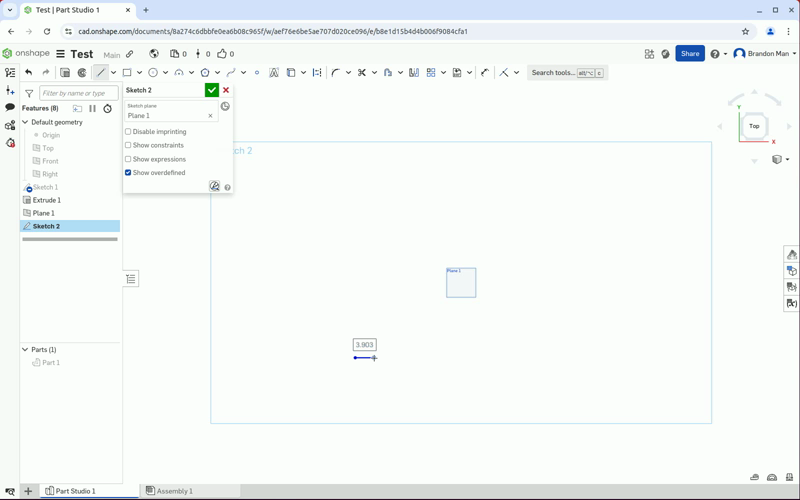
key_down(shift)
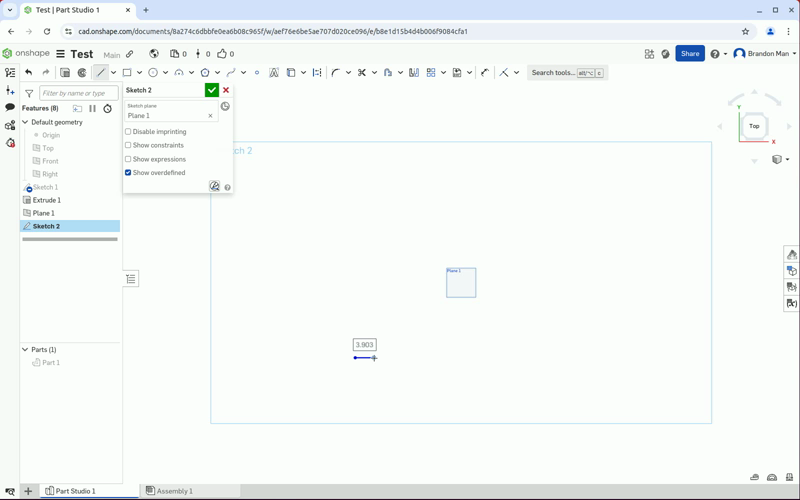
mouse_move(374, 208)
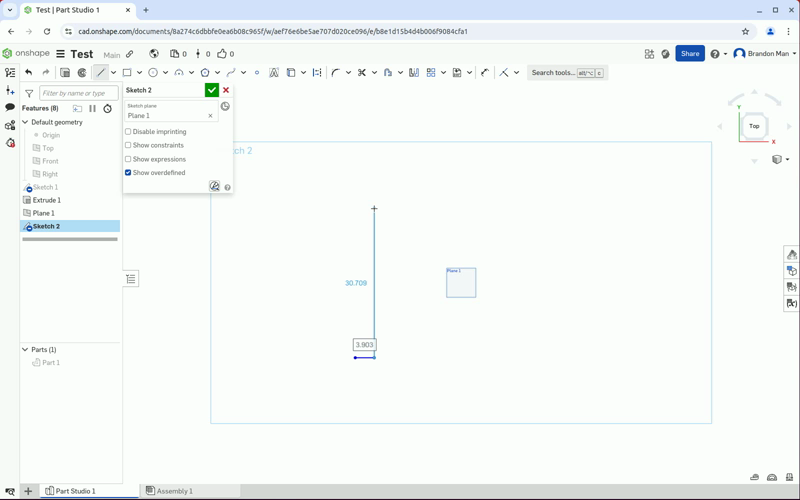
click(374, 208)
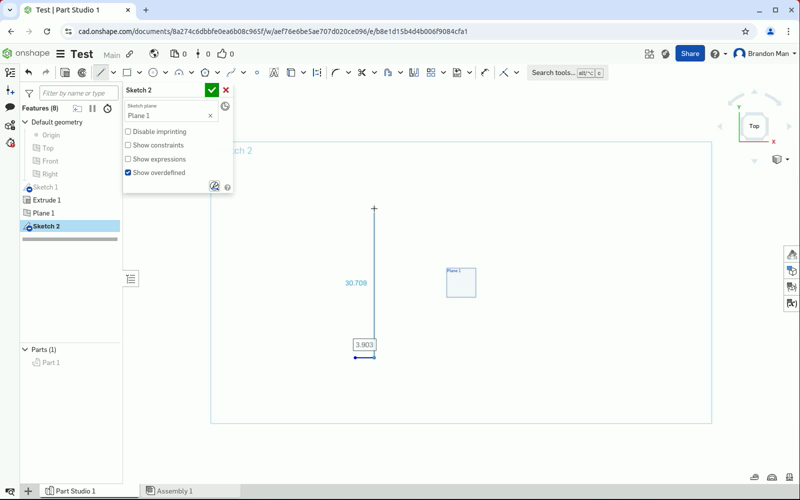
key_up(shift)
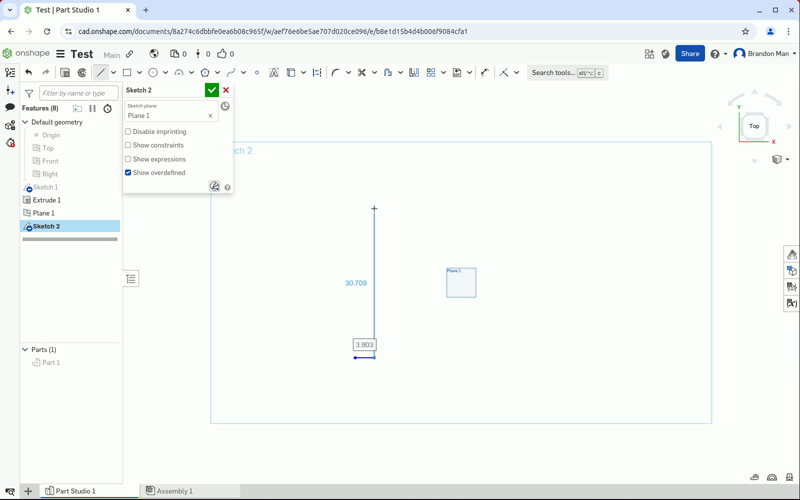
key_down(shift)
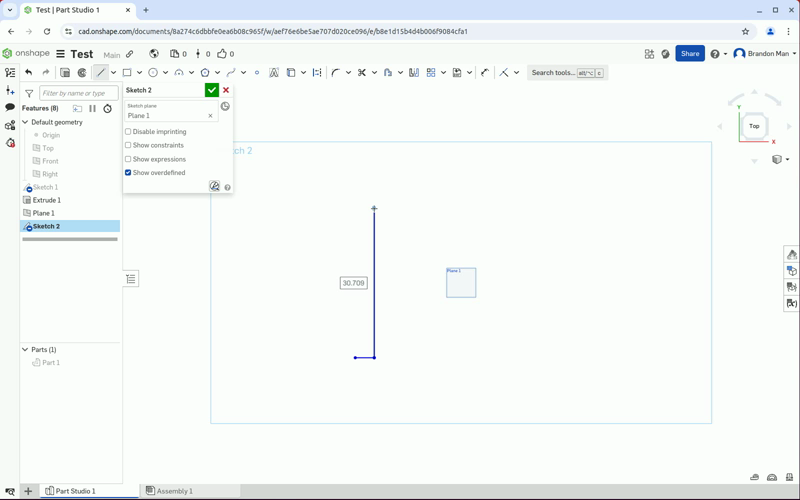
mouse_move(404, 208)
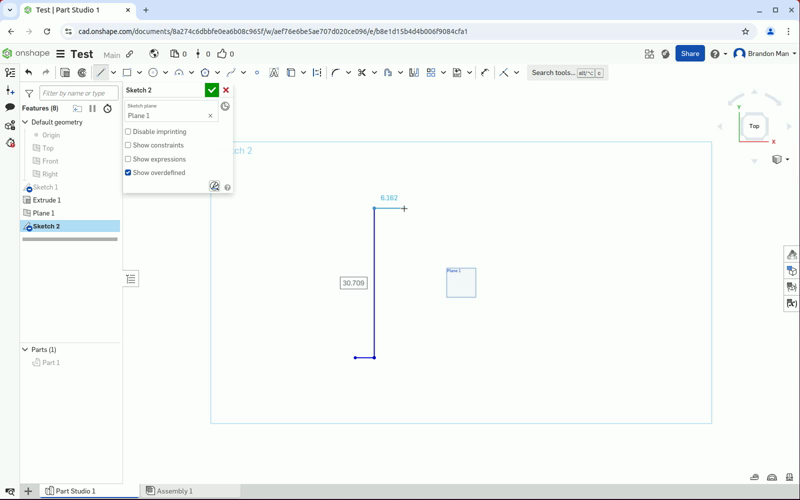
mouse_move(355, 208)
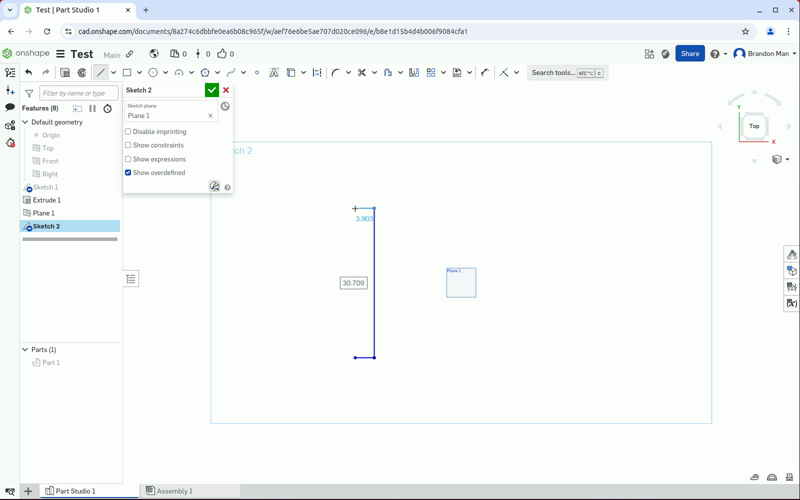
click(355, 208)
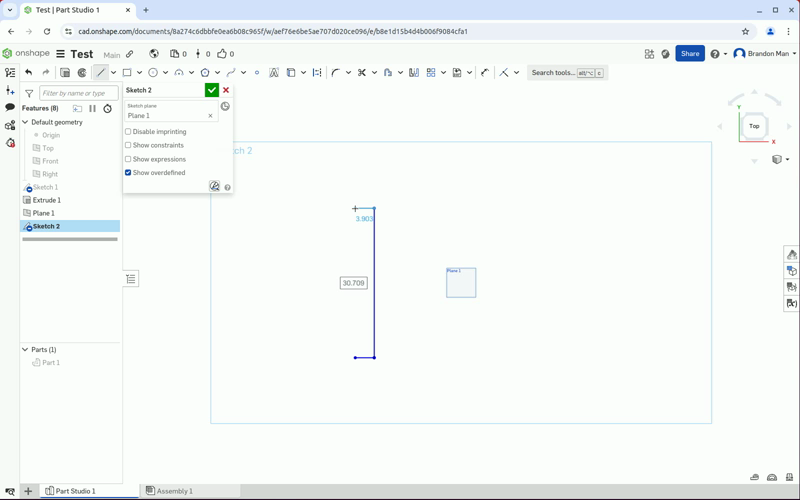
key_up(shift)
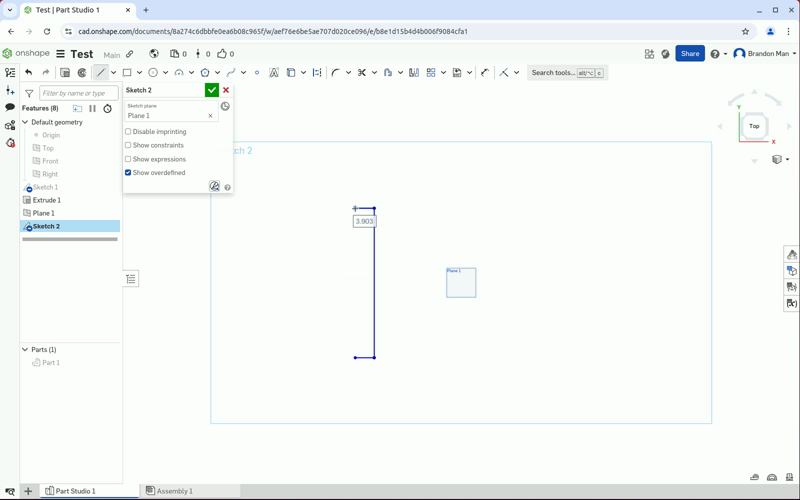
key_down(shift)
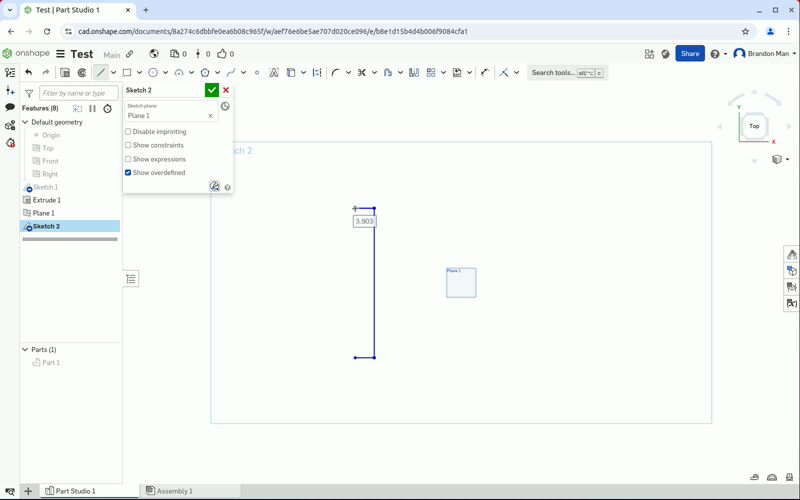
mouse_move(355, 357)
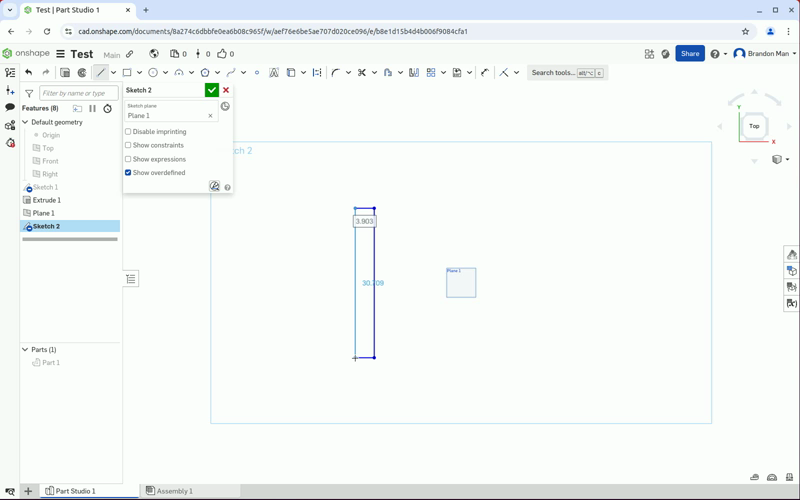
key_up(shift)
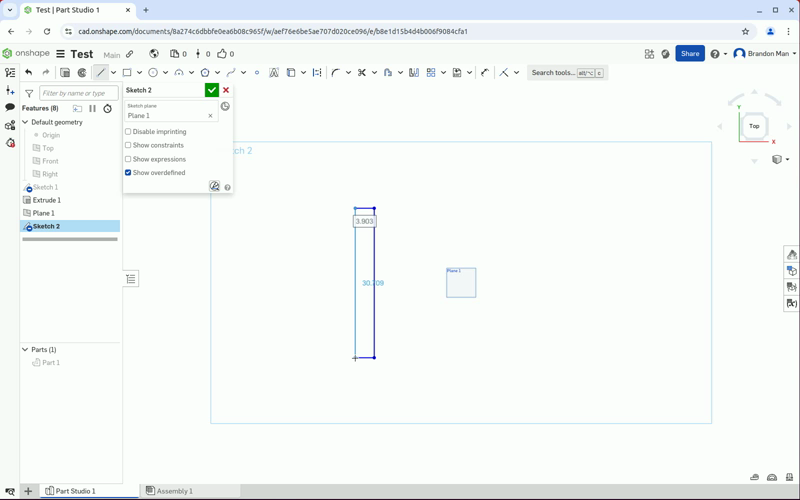
click(355, 357)
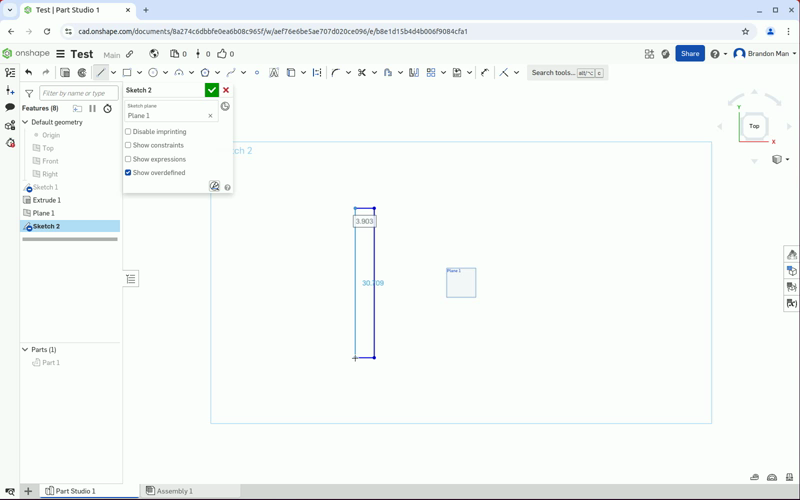
key(esc)
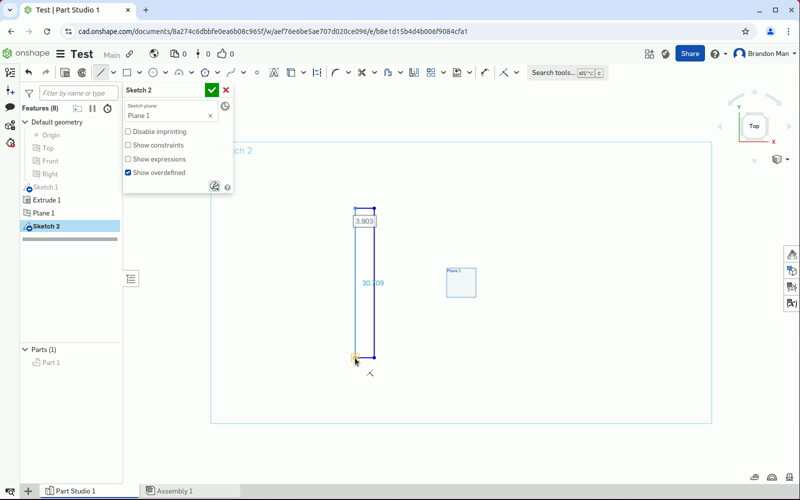
mouse_move(365, 230)
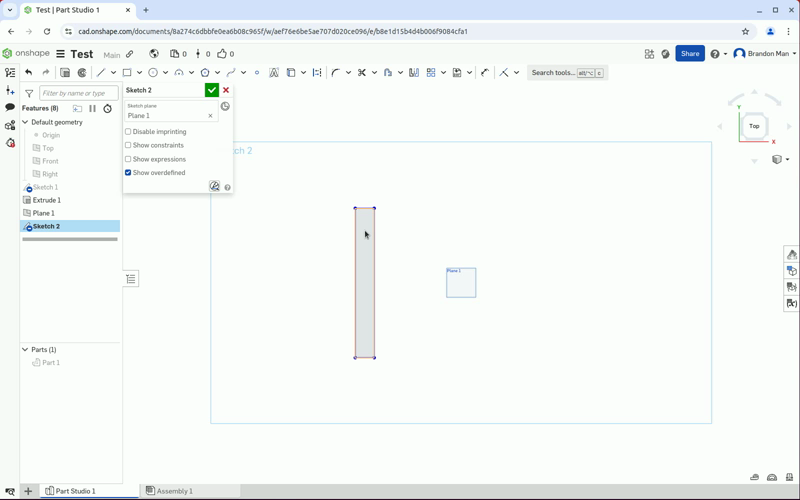
click(365, 230)
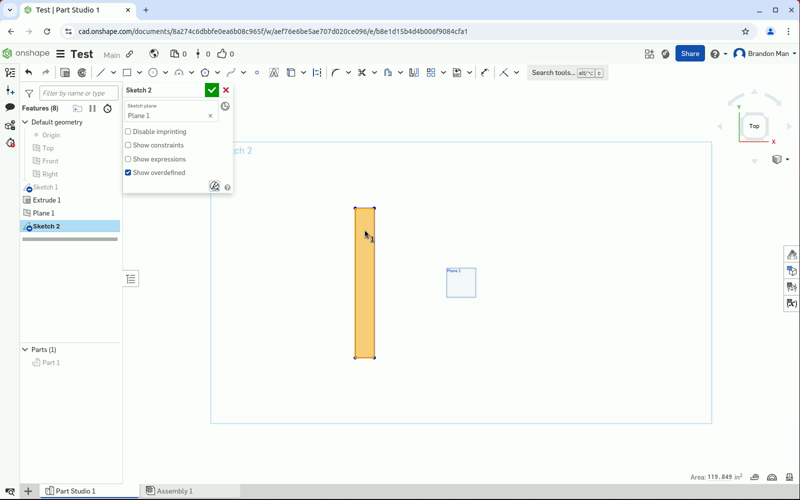
mouse_move(73, 352)
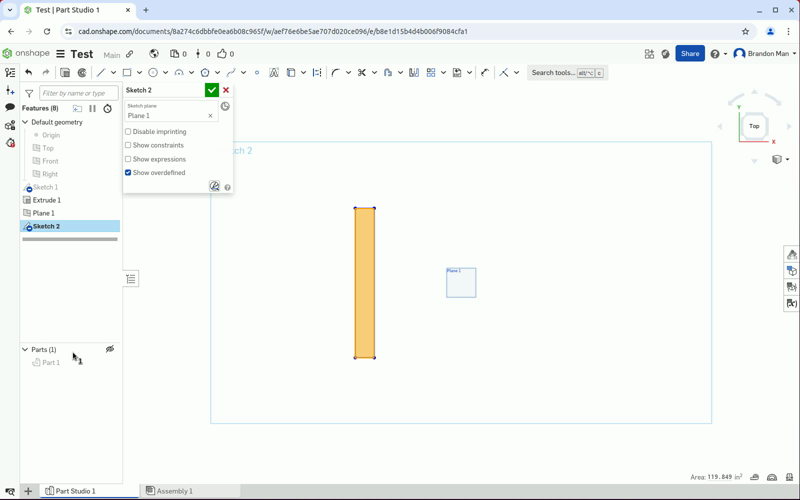
key(shift+y)
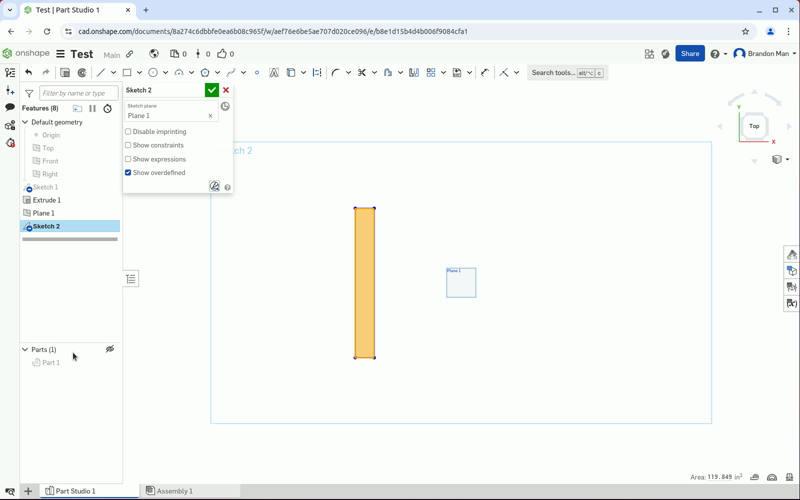
key(shift+e)
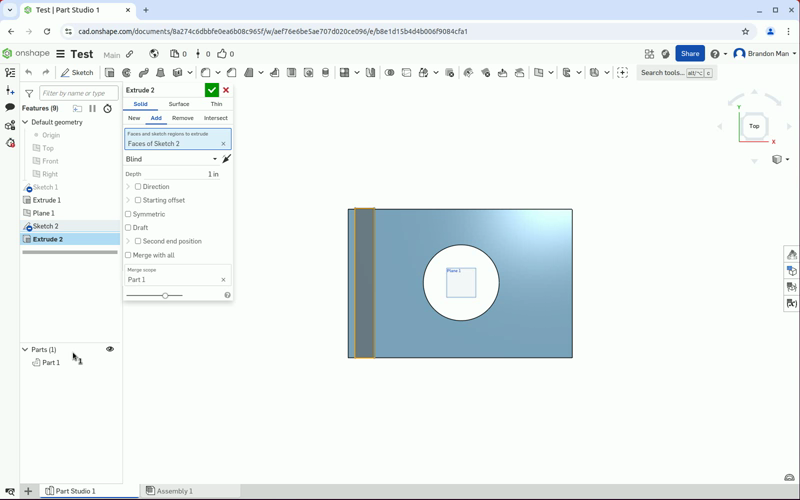
mouse_move(143, 106)
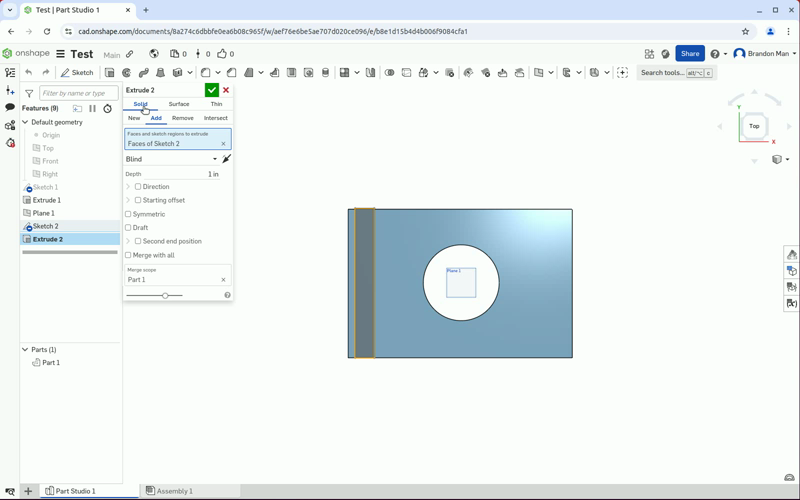
click(143, 106)
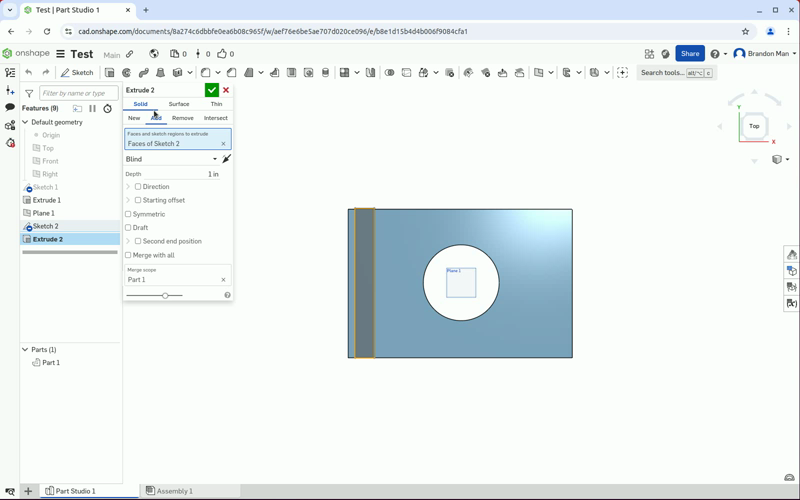
mouse_move(186, 120)
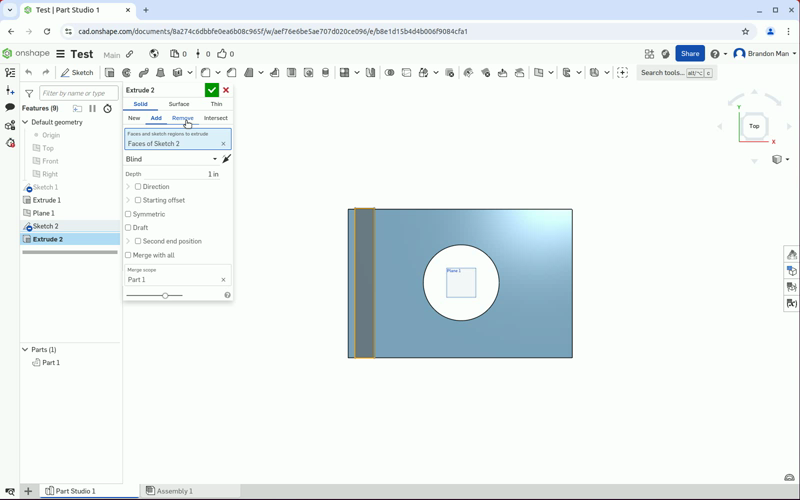
click(186, 120)
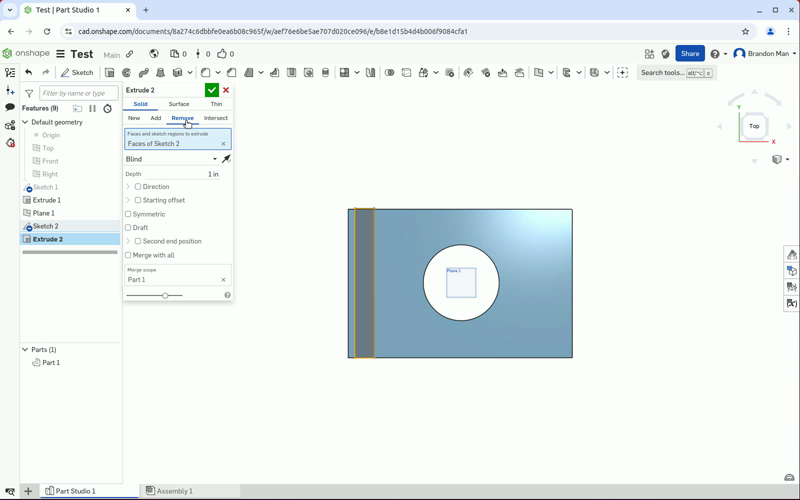
key(tab, 4)
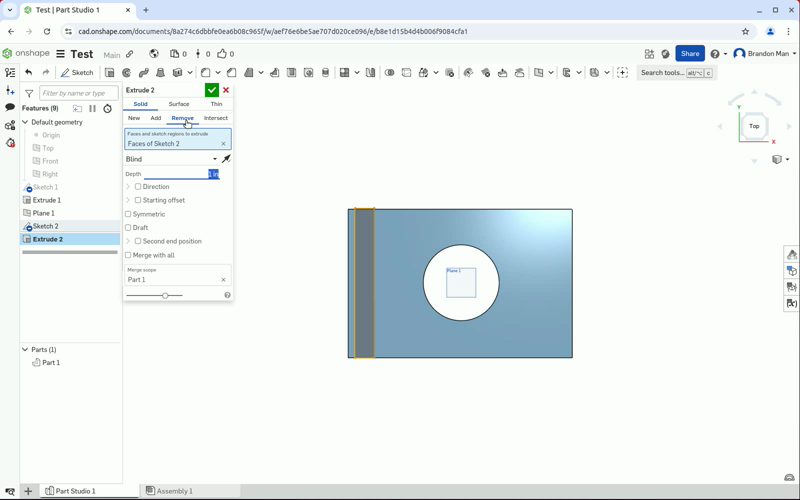
text(1.444)
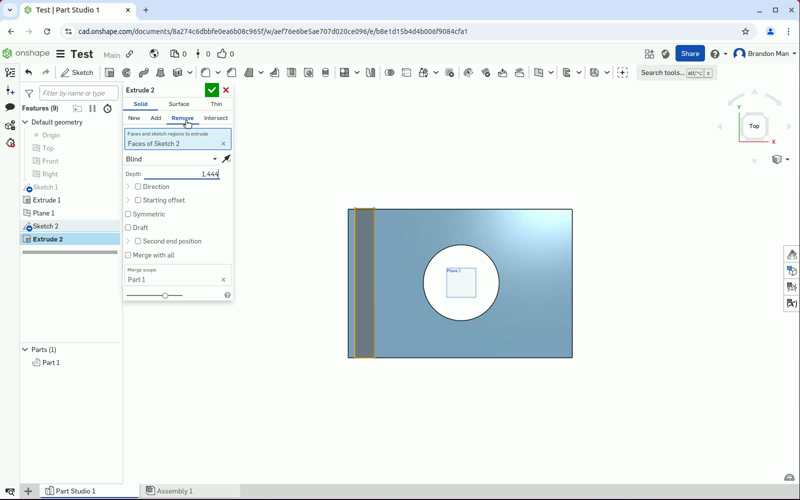
key(tab, 6)
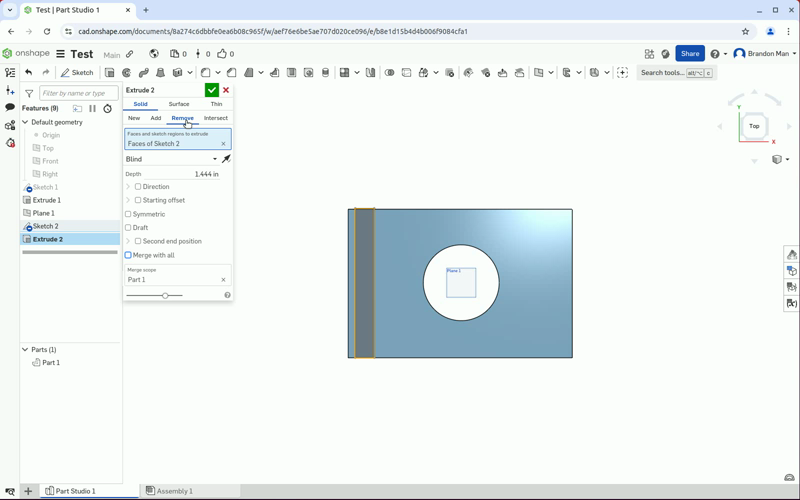
key(space)
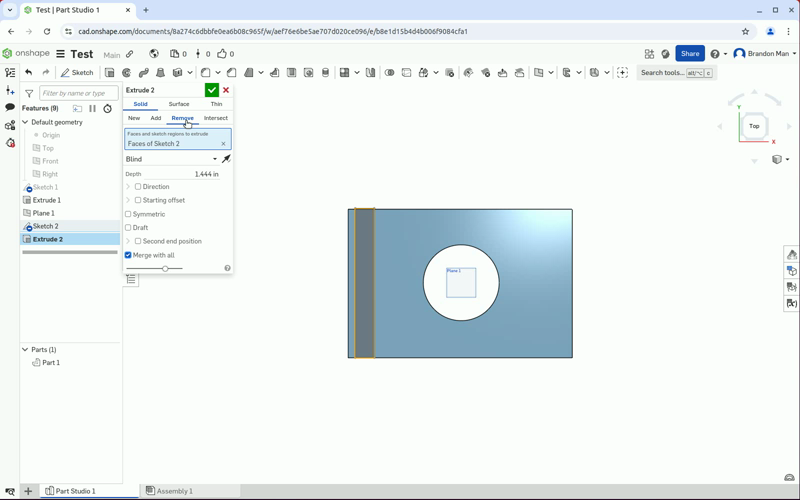
key(enter)
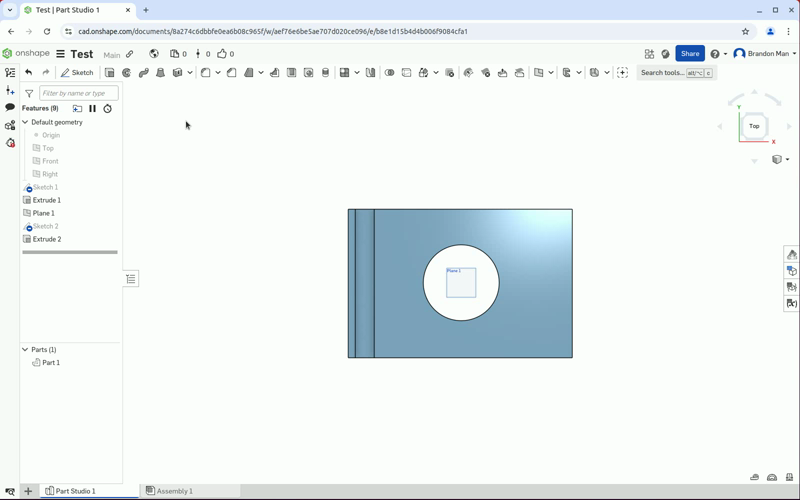
key(shift+h)
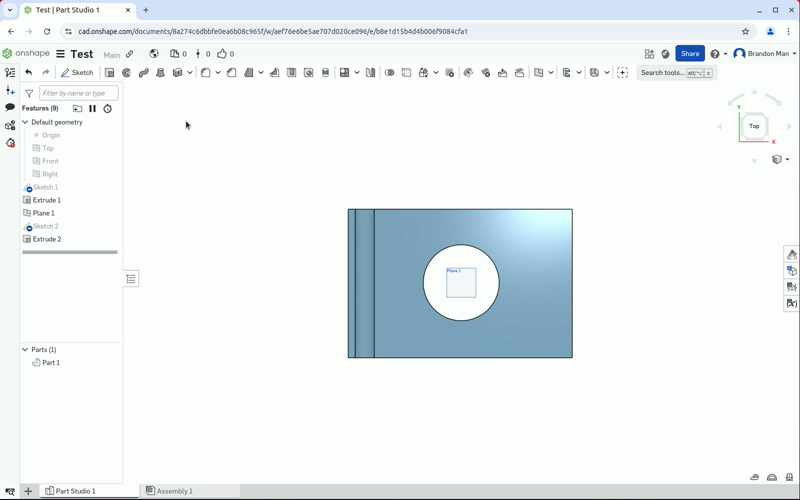
key(shift+h)
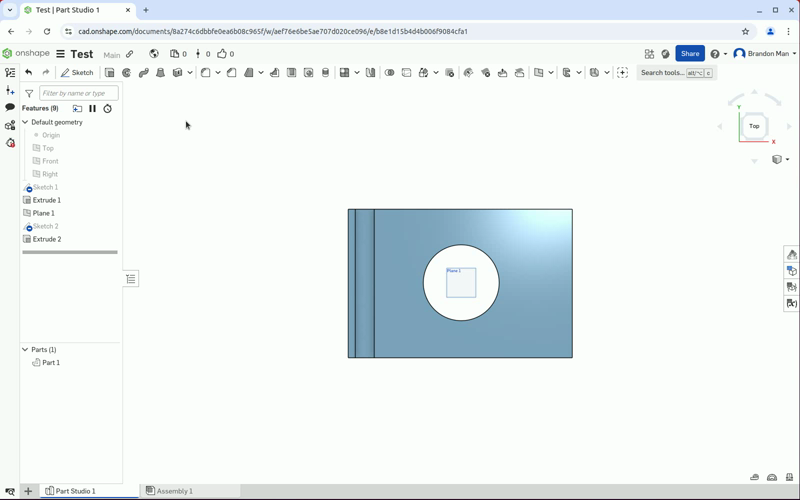
mouse_move(73, 189)
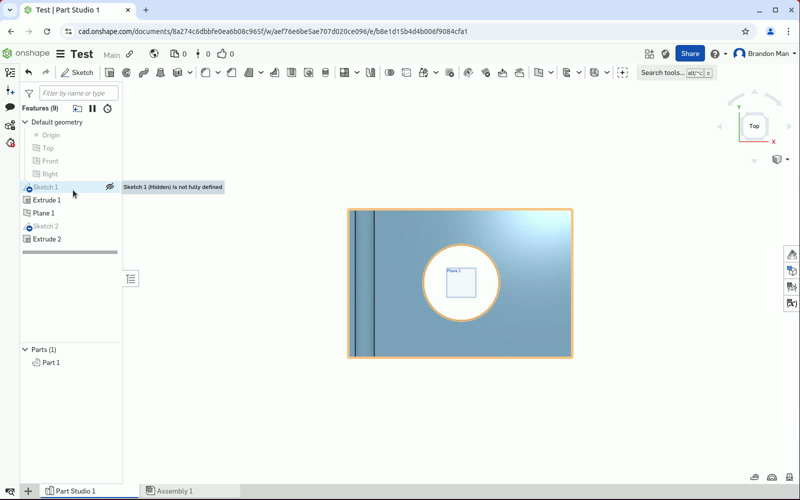
click(73, 189)
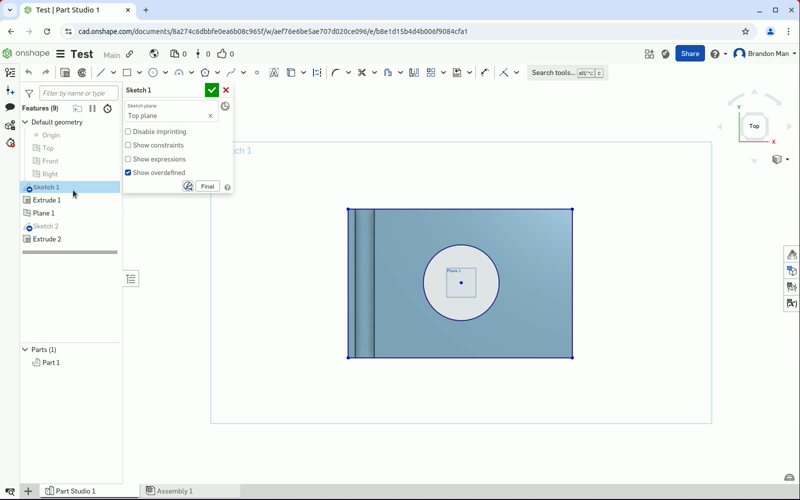
mouse_move(229, 92)
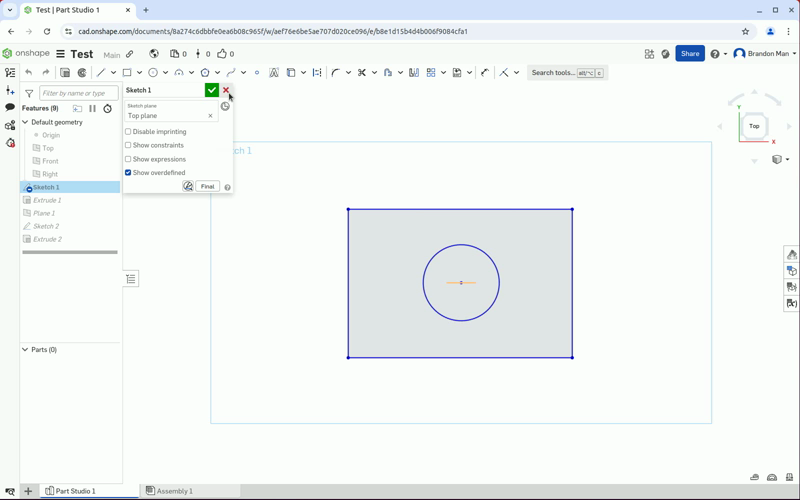
click(229, 92)
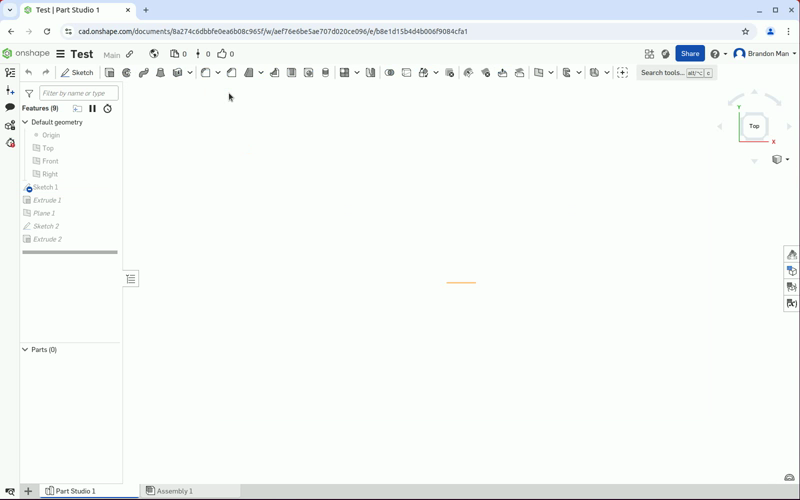
key(shift+s)
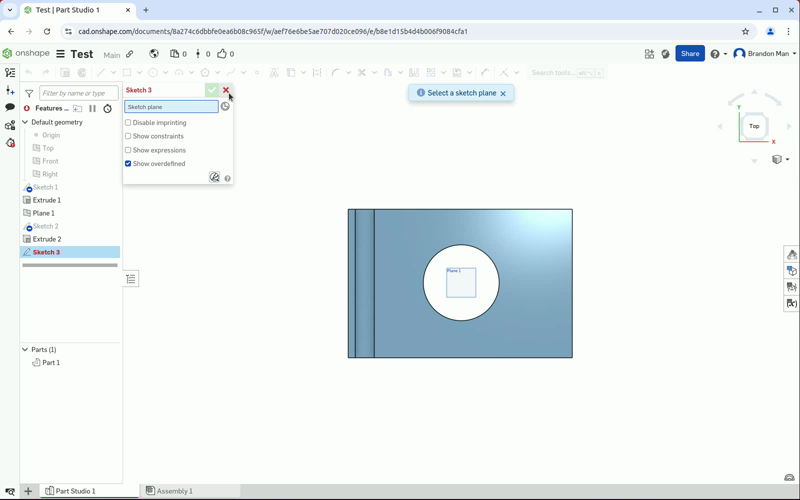
mouse_move(73, 215)
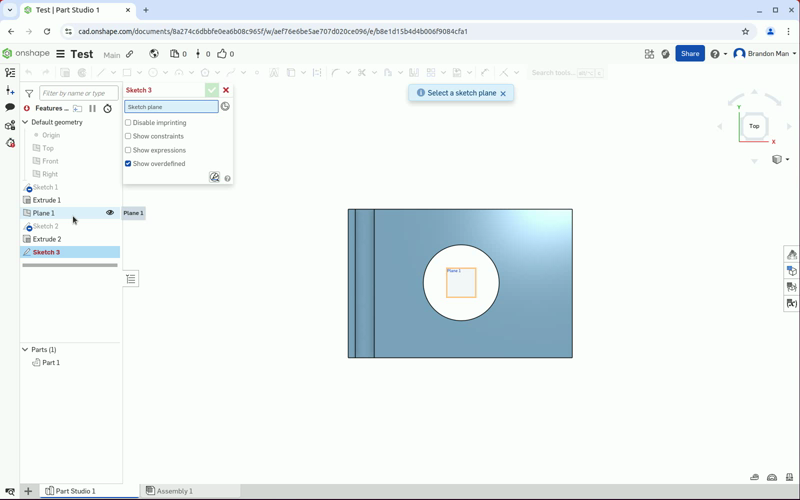
click(73, 215)
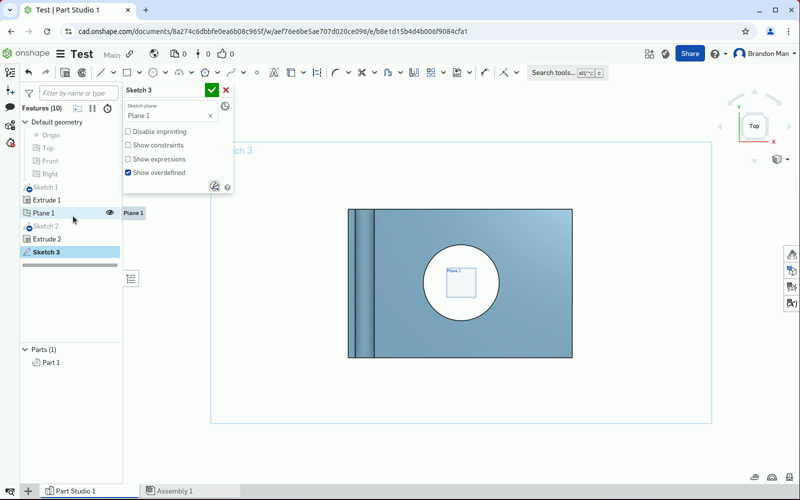
mouse_move(73, 352)
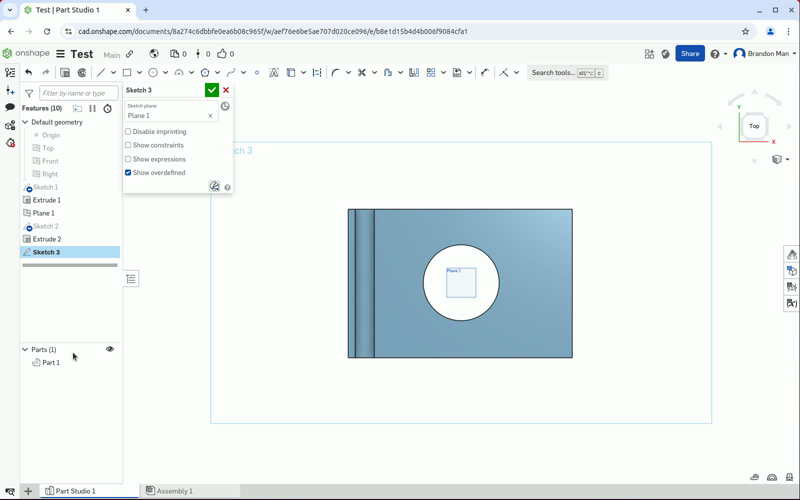
key(y)
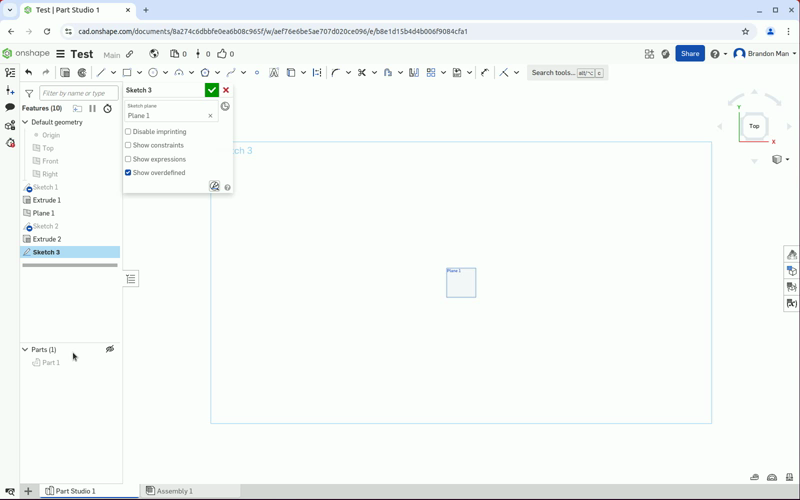
key(a)
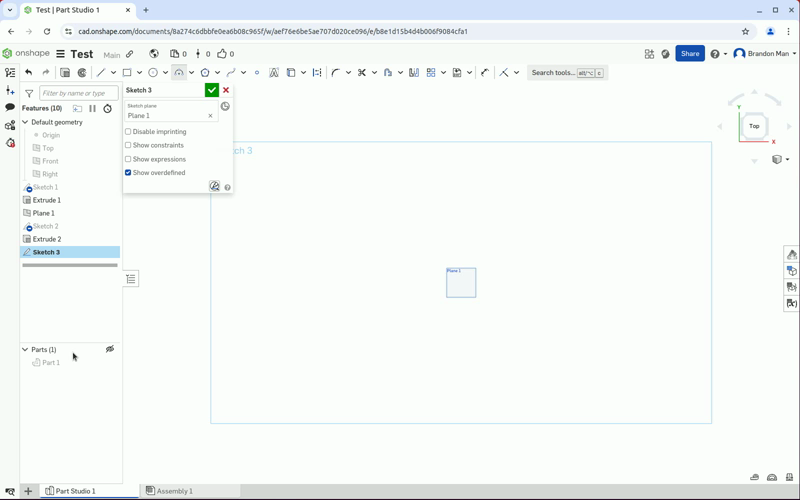
key_down(shift)
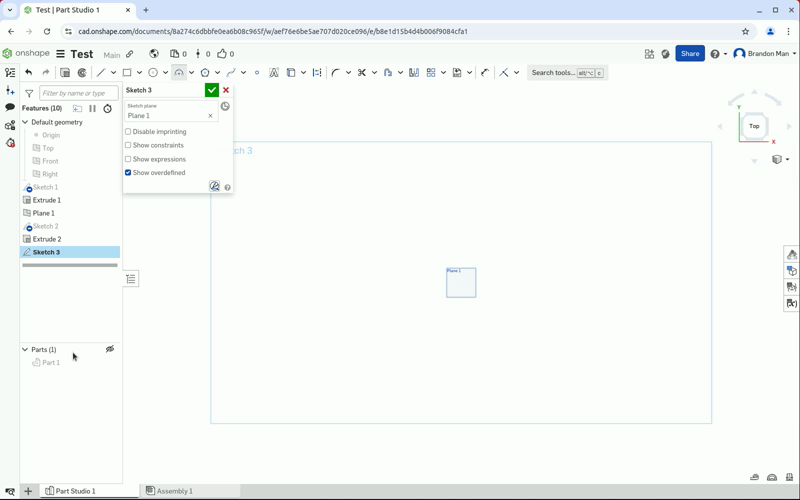
mouse_move(441, 250)
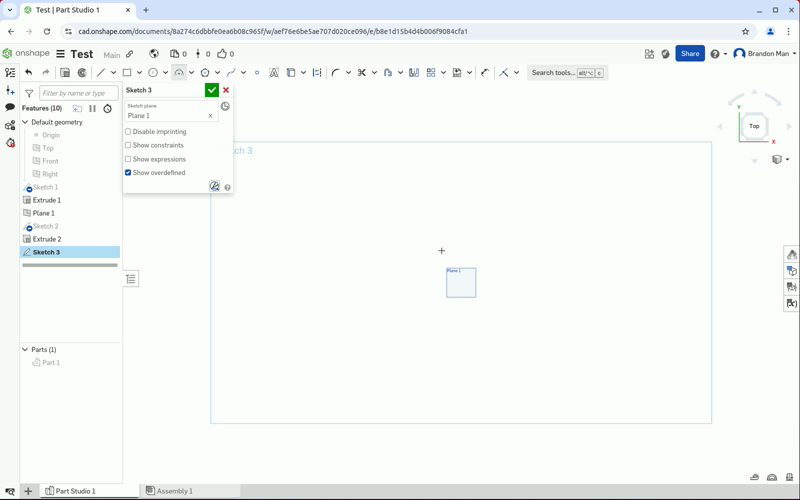
click(441, 250)
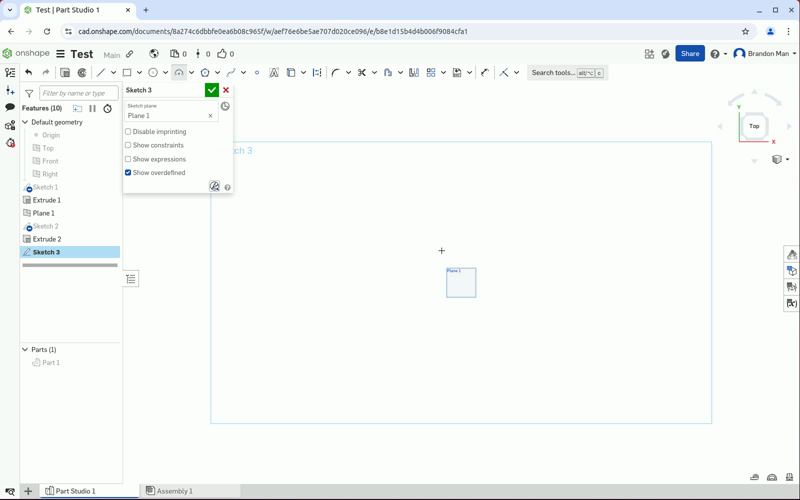
key_up(shift)
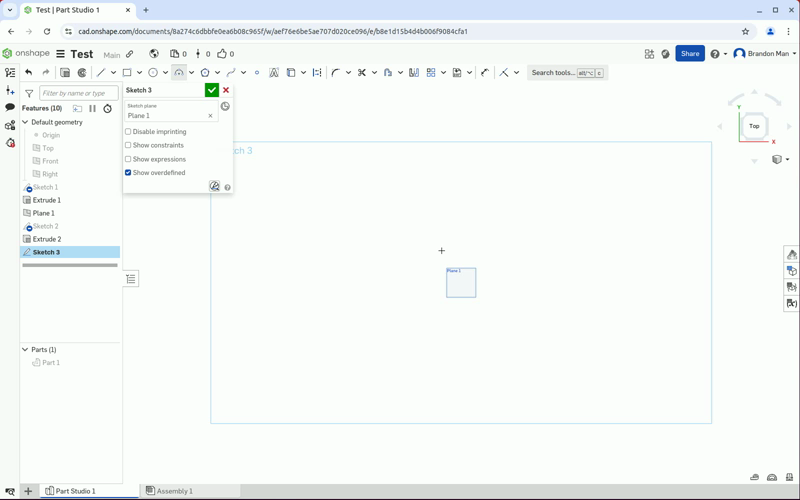
key_down(shift)
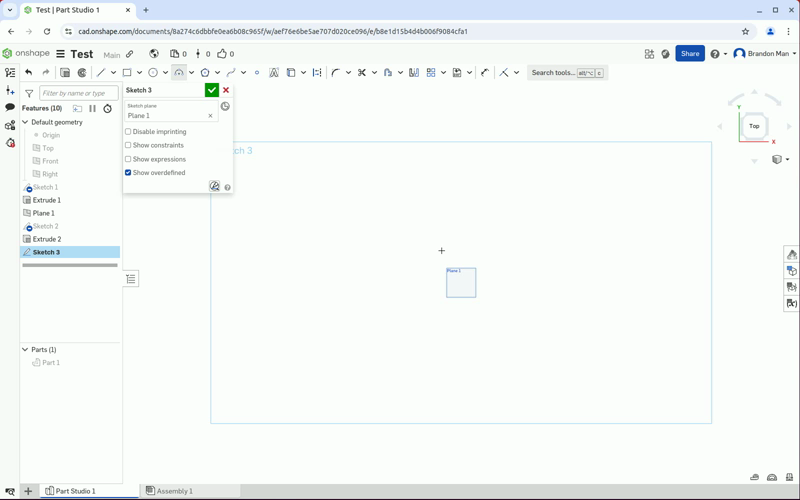
mouse_move(480, 250)
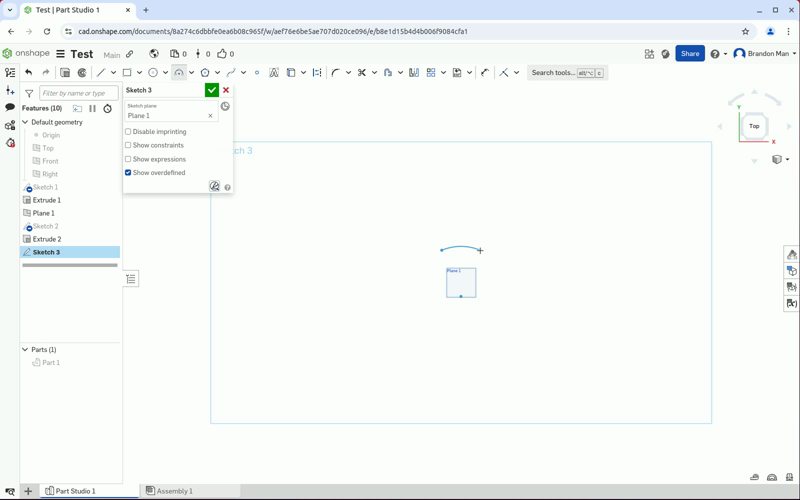
click(480, 250)
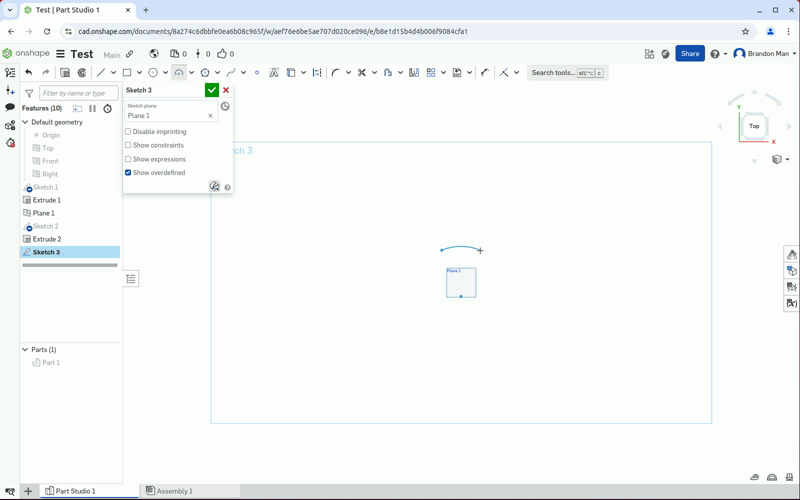
mouse_move(461, 244)
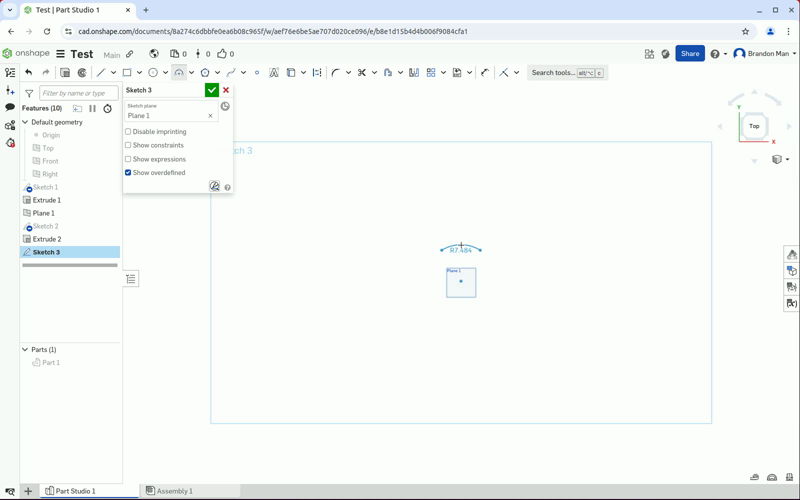
click(461, 244)
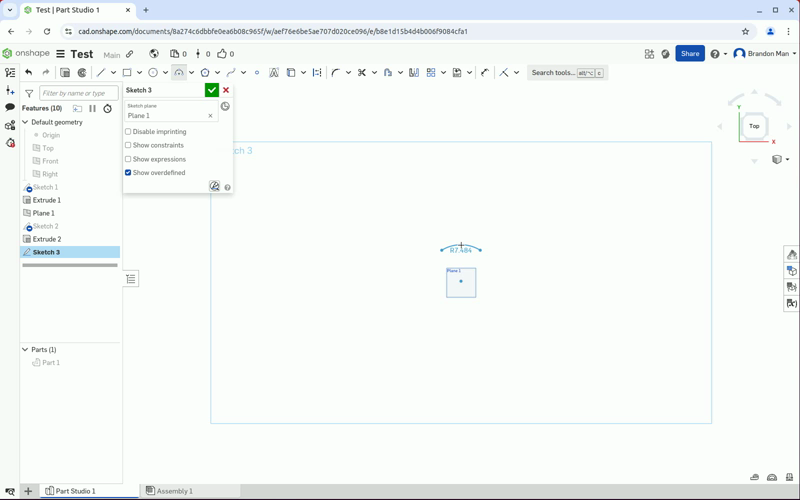
key_up(shift)
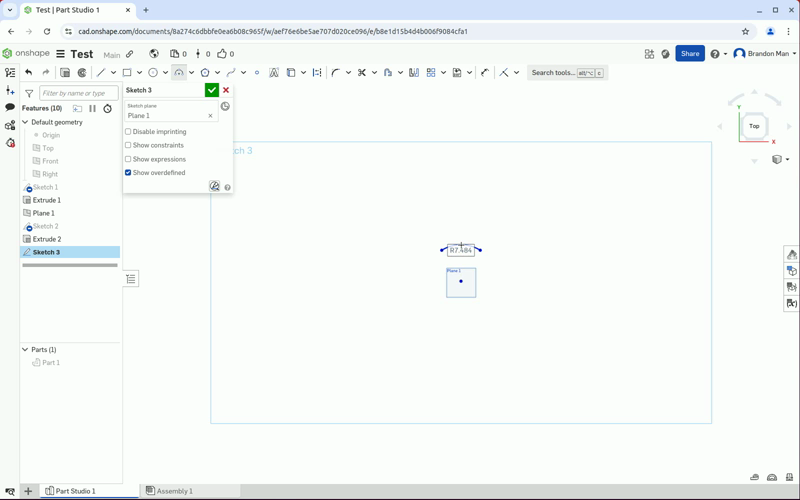
key(esc)
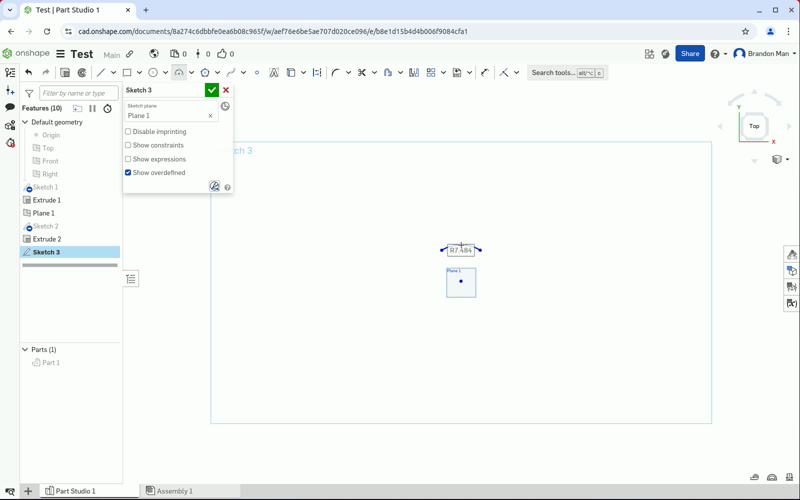
key(l)
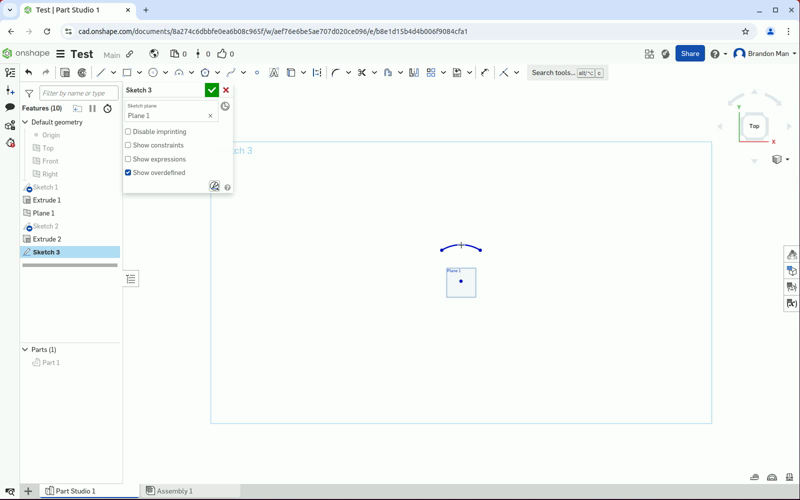
mouse_move(480, 250)
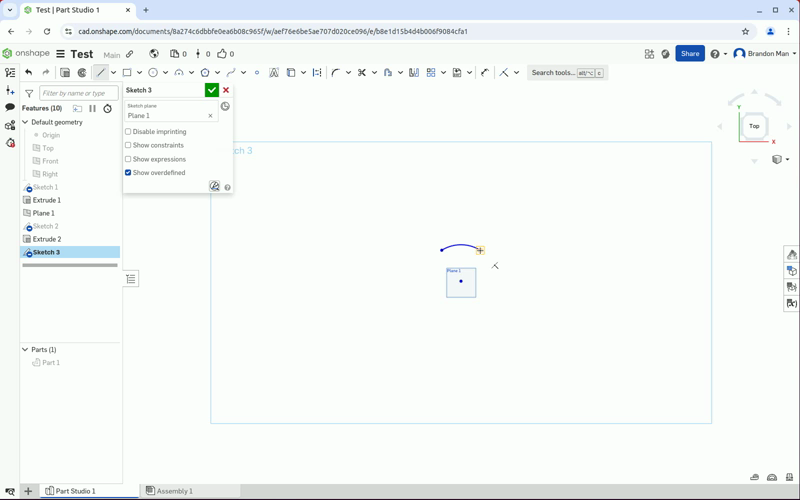
click(480, 250)
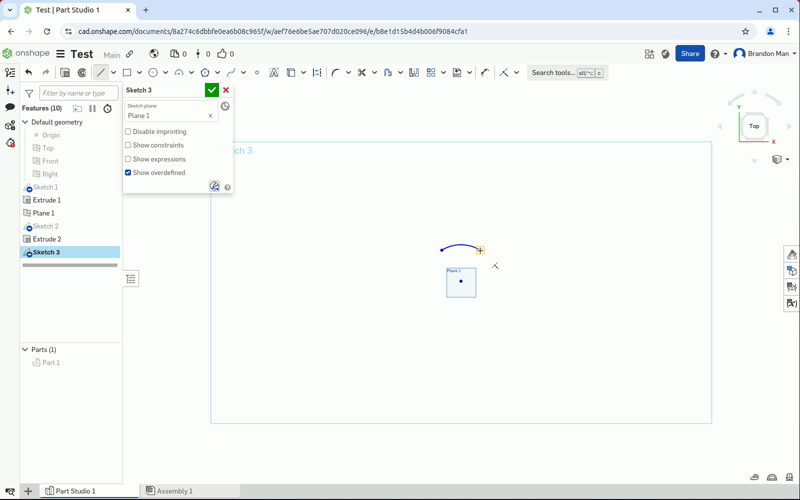
key_down(shift)
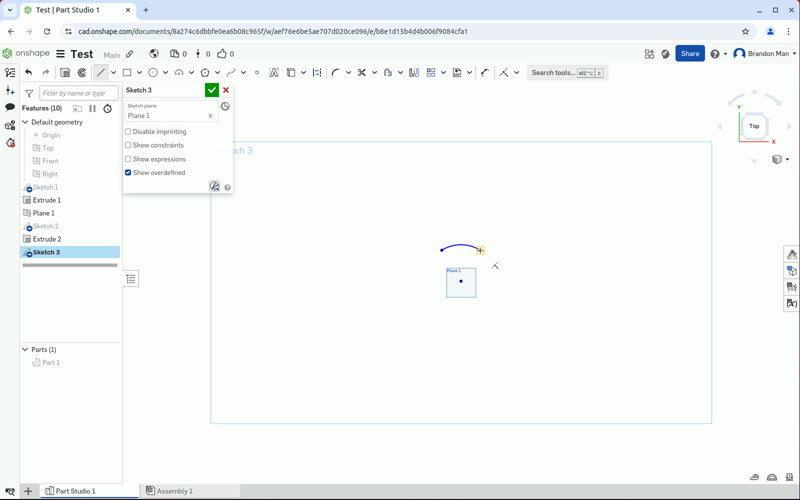
mouse_move(510, 250)
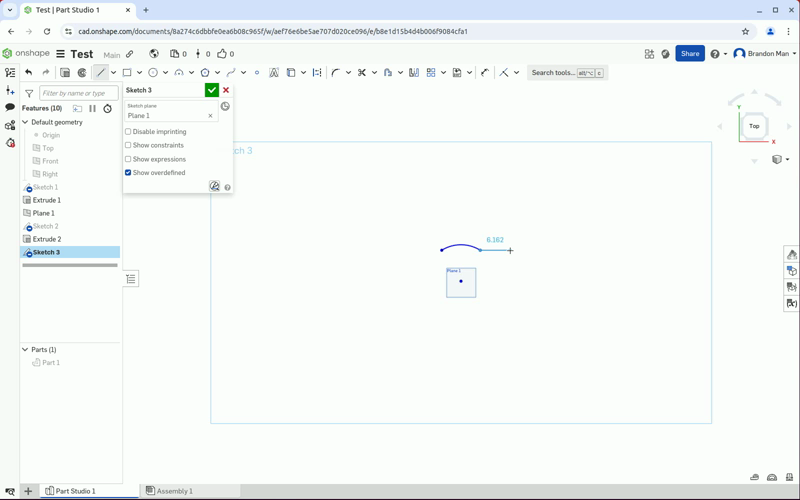
mouse_move(480, 207)
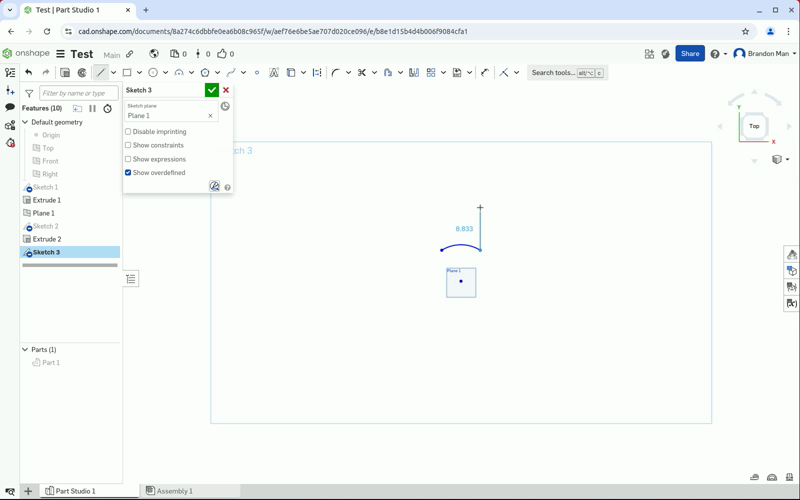
click(480, 207)
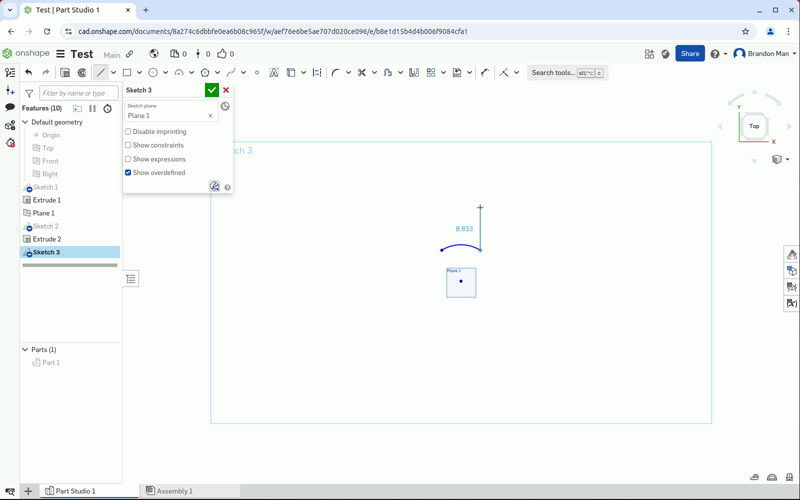
key_up(shift)
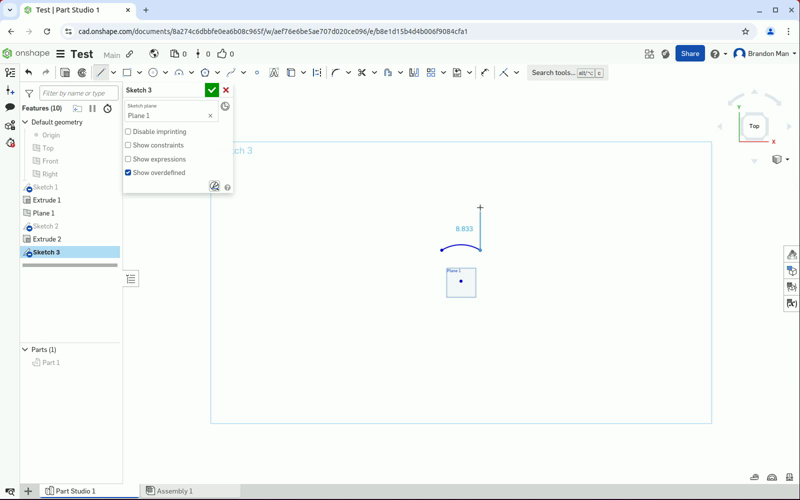
key_down(shift)
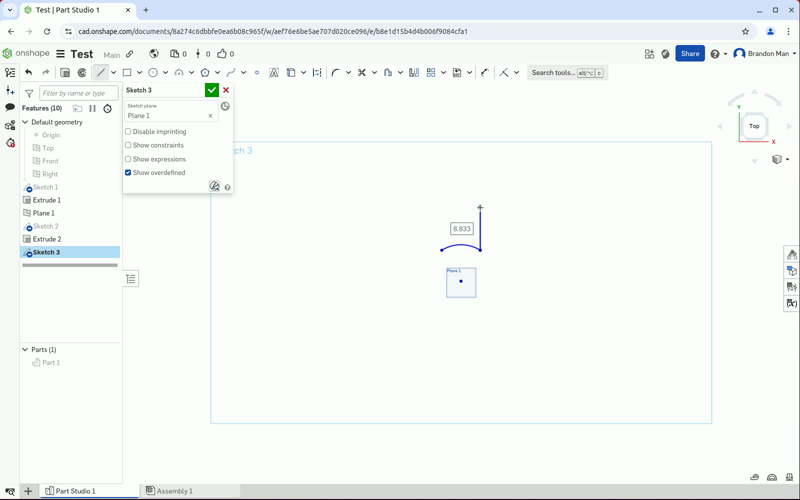
mouse_move(510, 207)
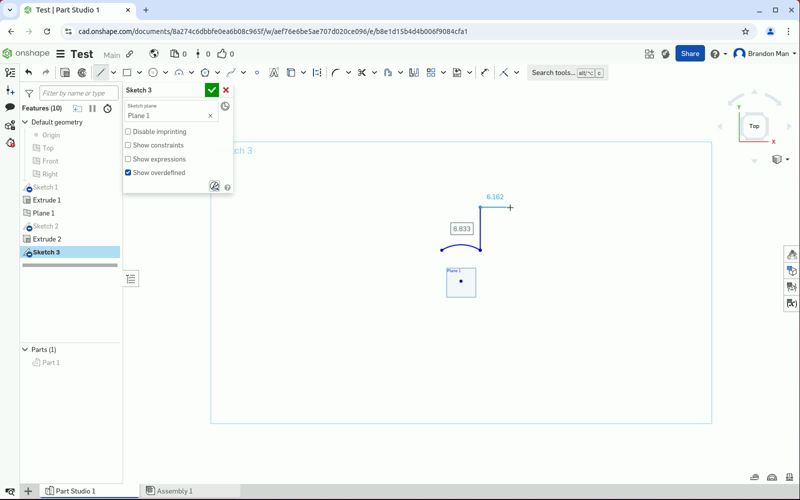
mouse_move(441, 207)
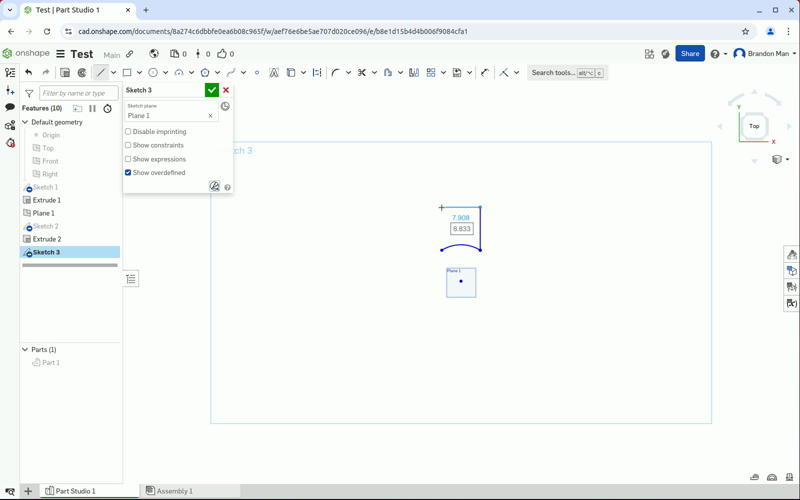
click(441, 207)
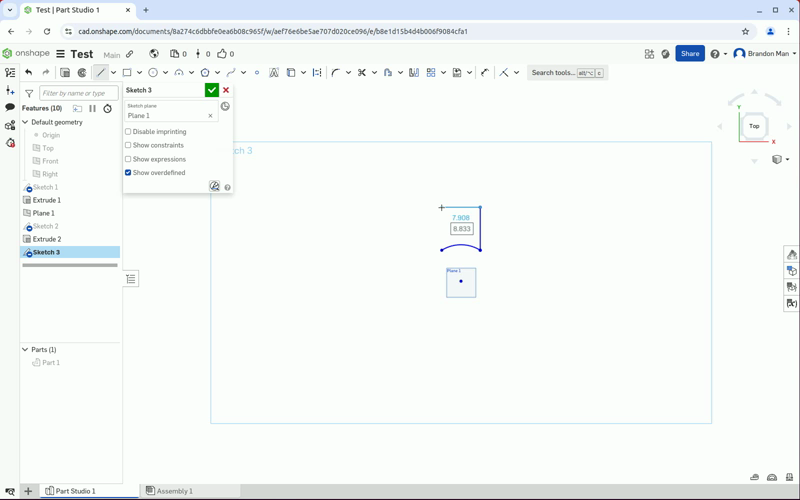
key_up(shift)
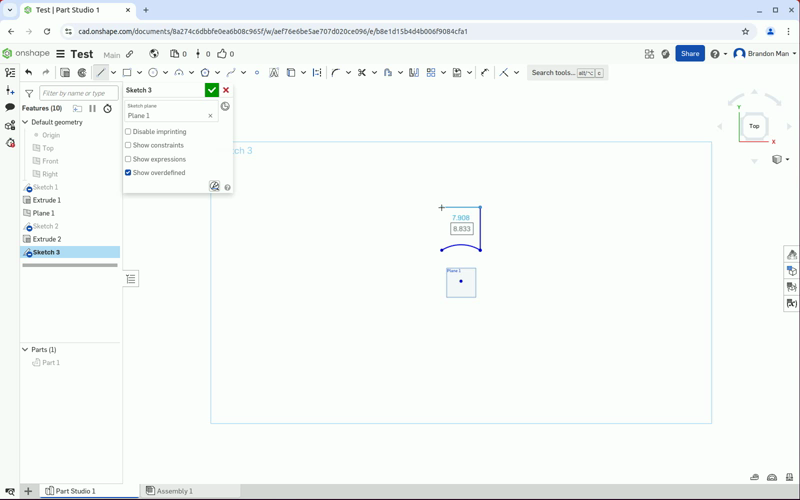
mouse_move(471, 207)
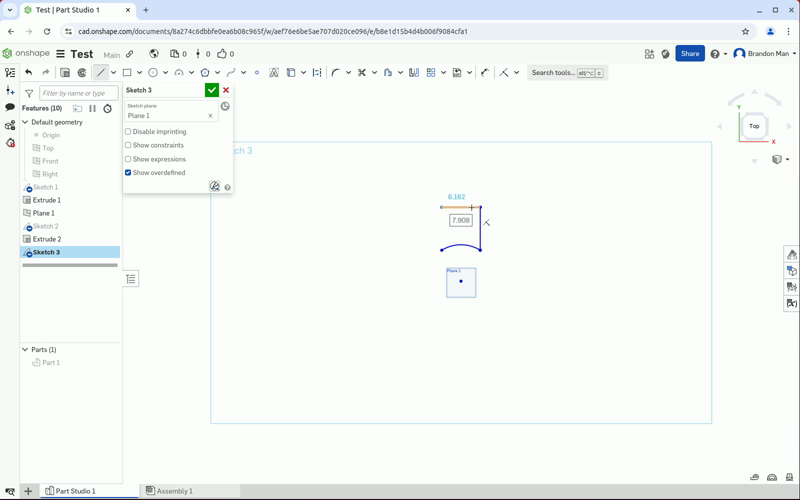
key_down(shift)
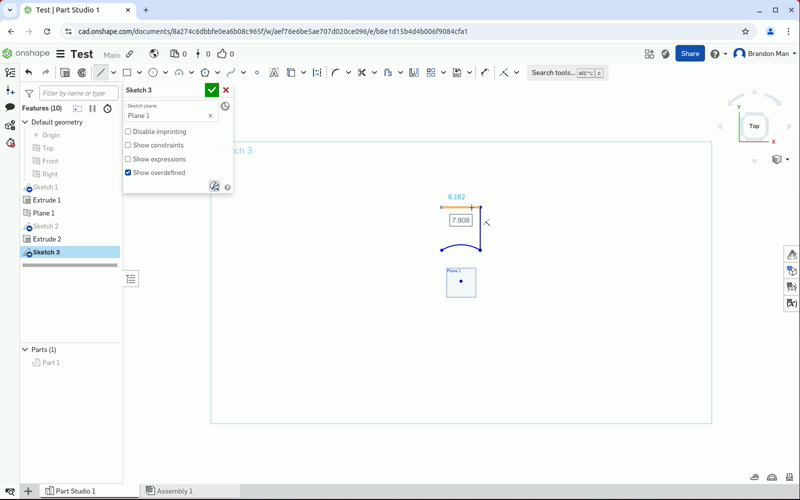
mouse_move(441, 250)
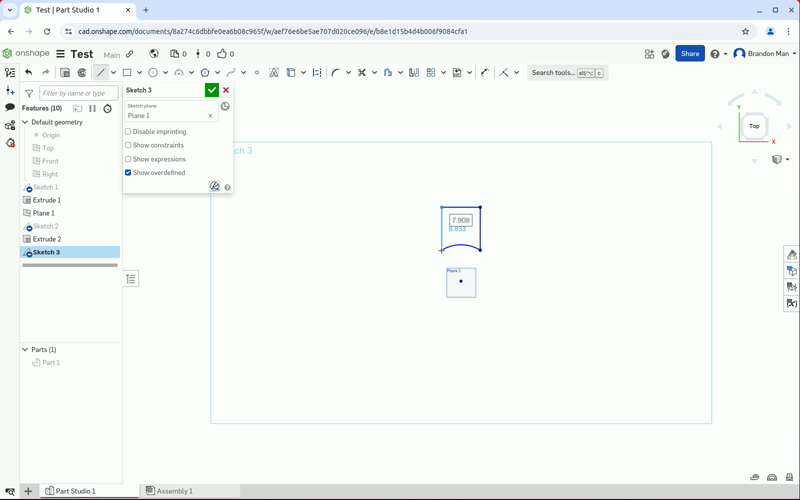
key_up(shift)
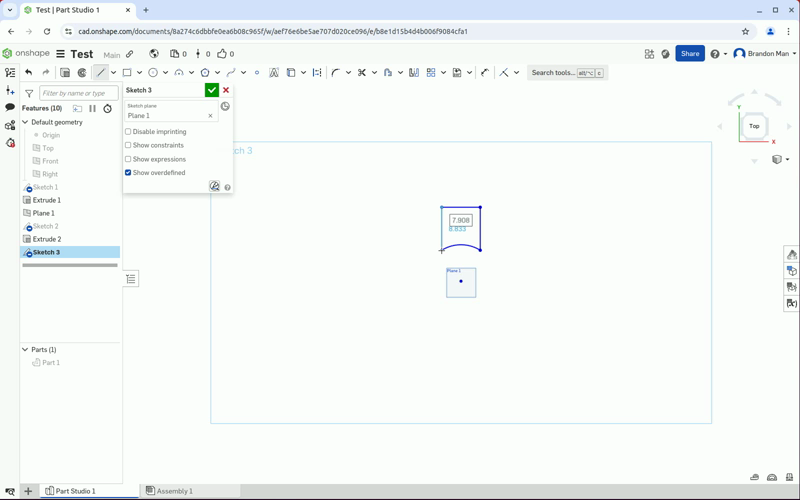
click(441, 250)
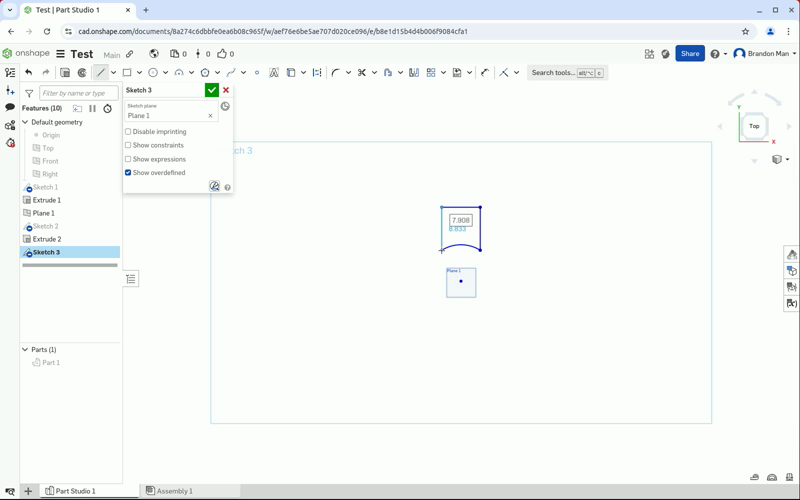
key(esc)
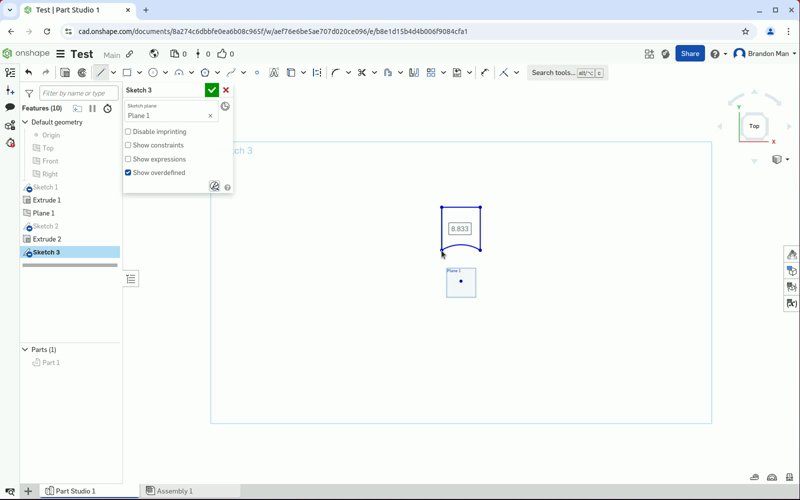
mouse_move(448, 208)
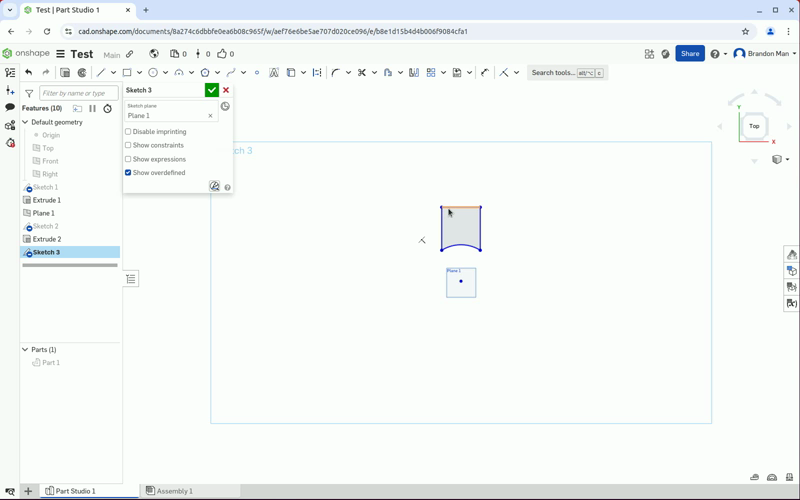
scroll(6)
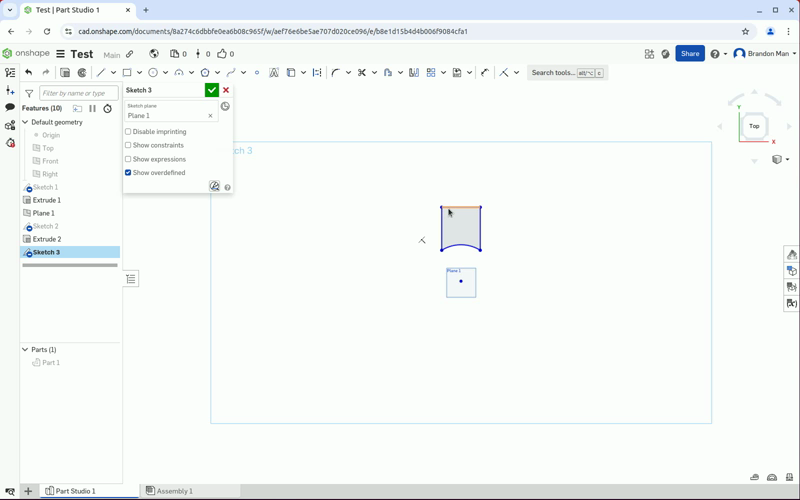
scroll(6)
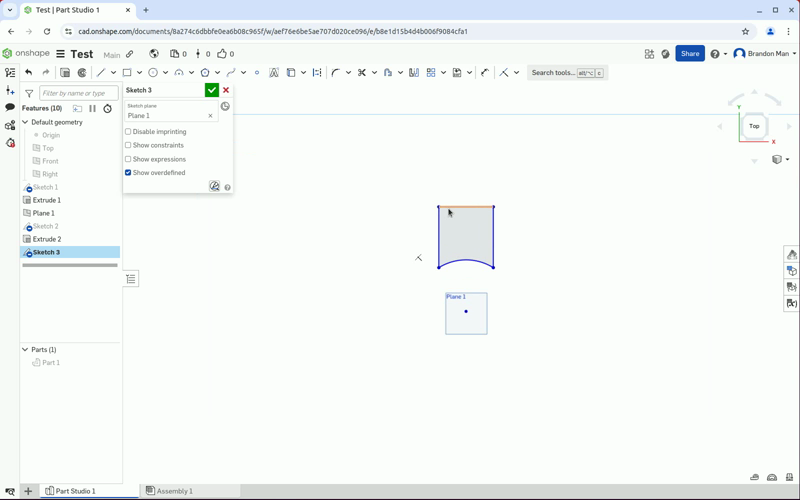
scroll(6)
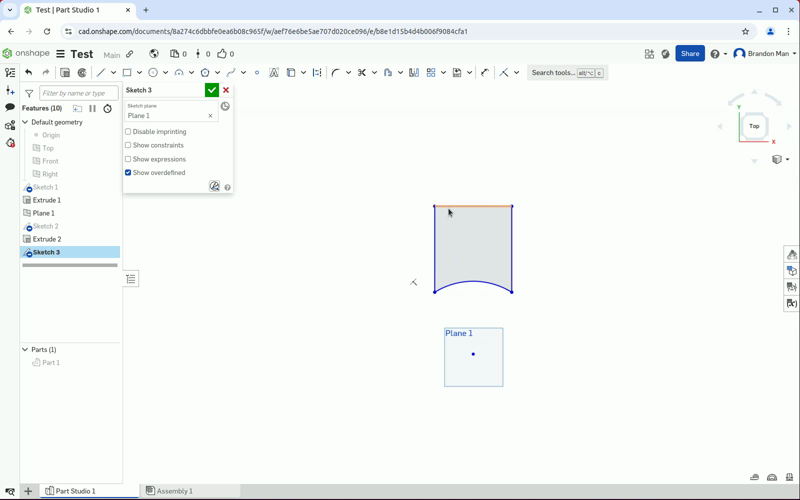
scroll(6)
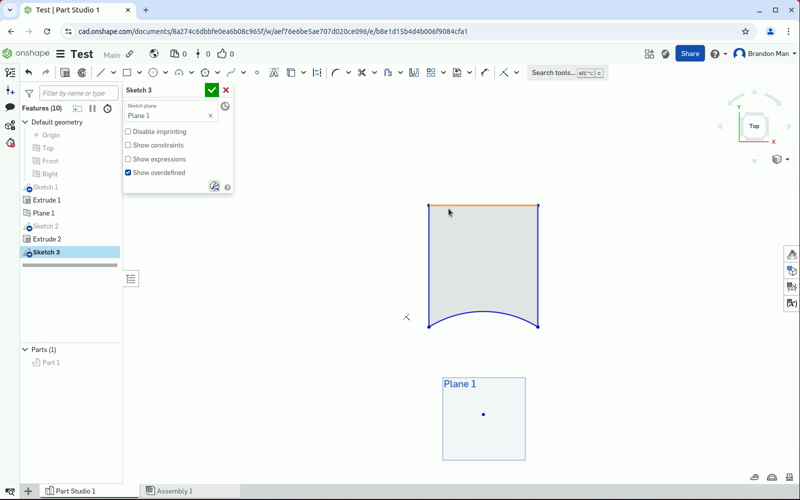
scroll(6)
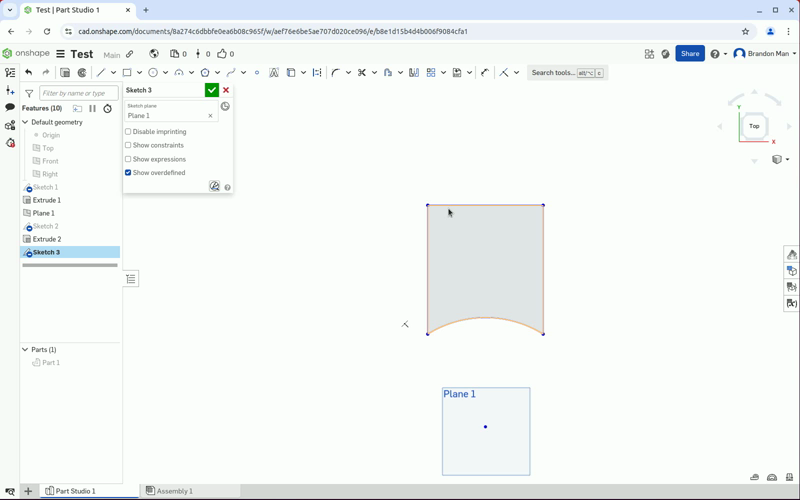
scroll(6)
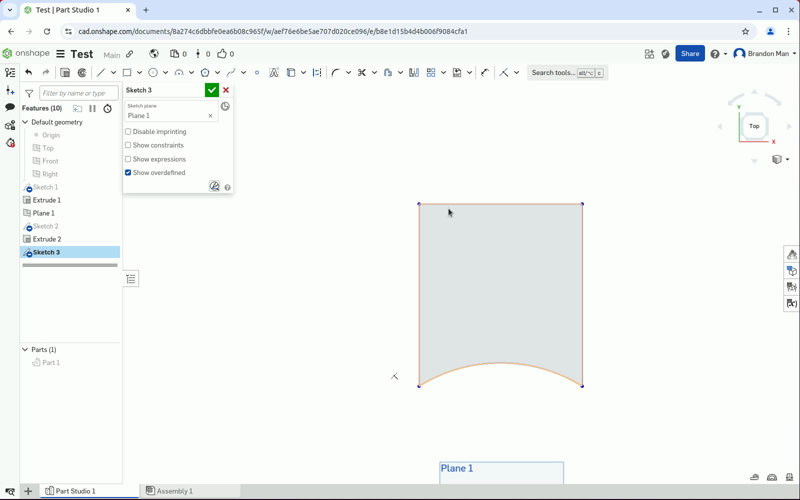
scroll(6)
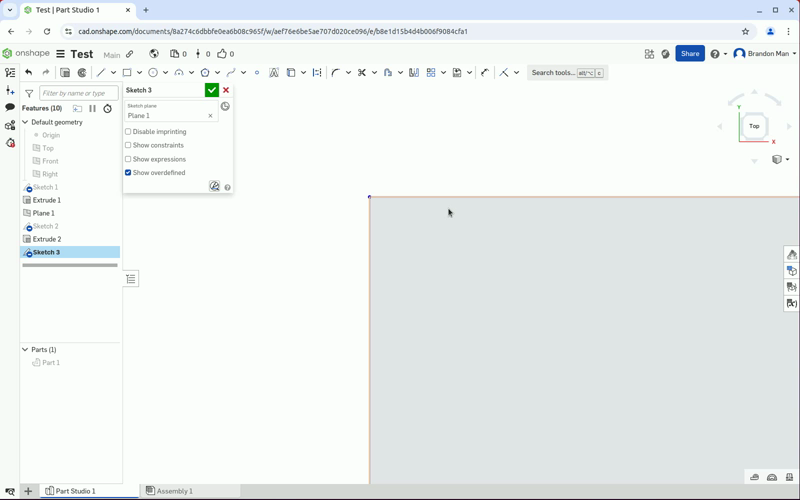
click(448, 208)
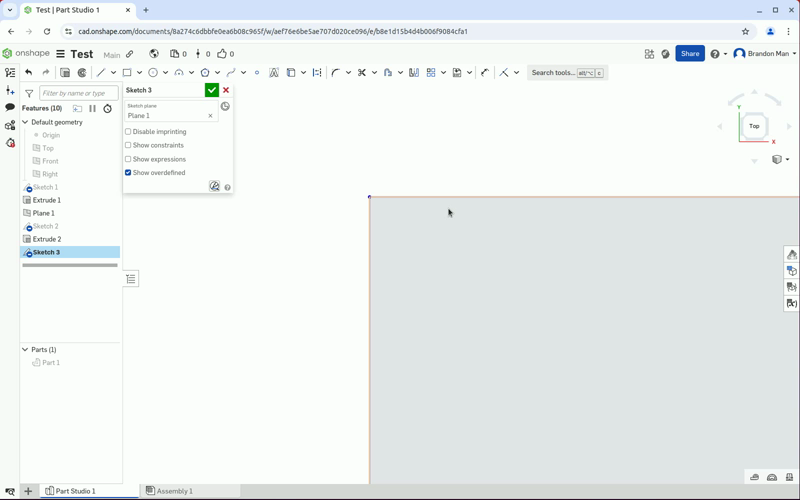
scroll(-6)
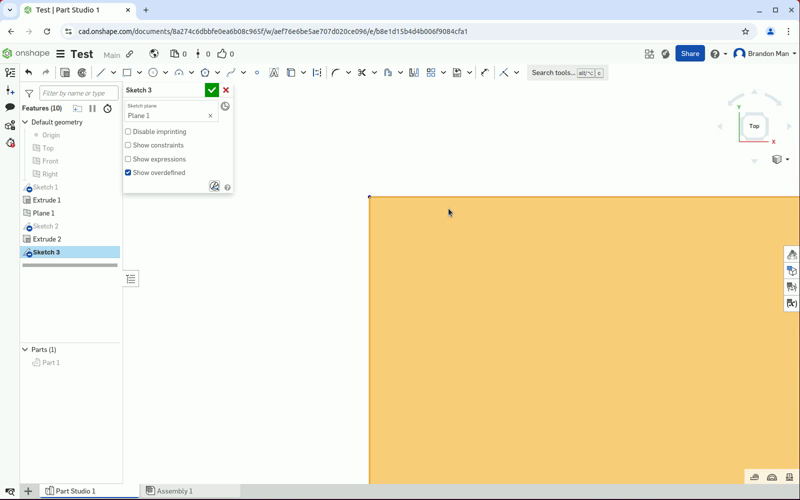
scroll(-6)
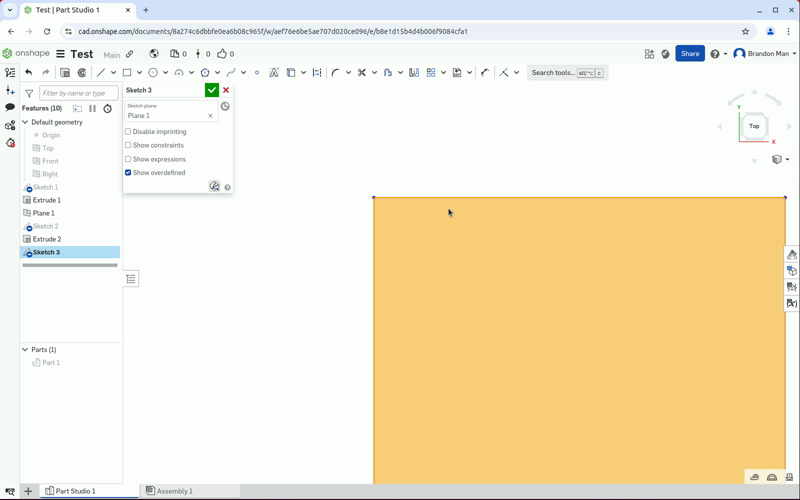
scroll(-6)
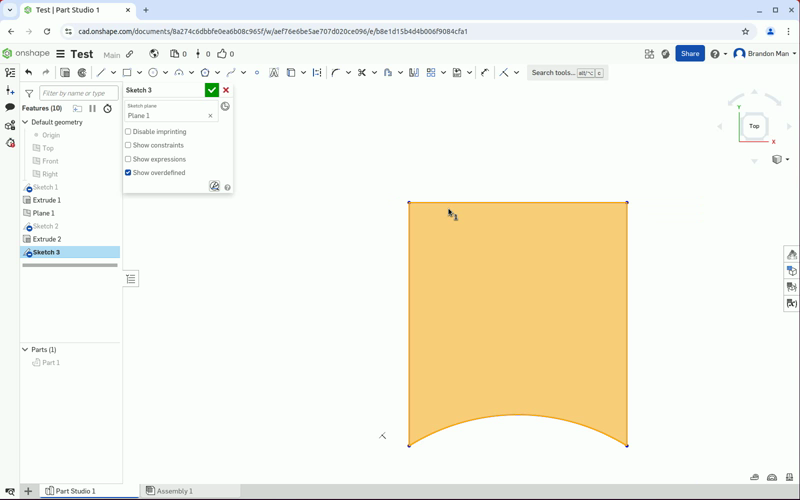
scroll(-6)
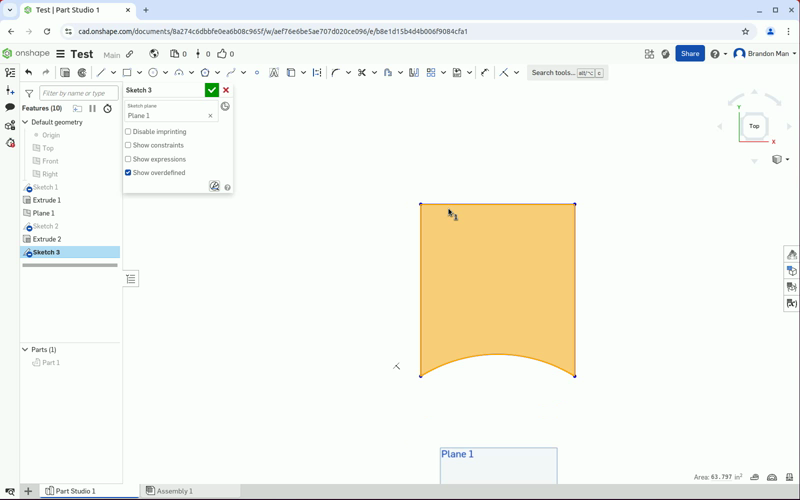
scroll(-6)
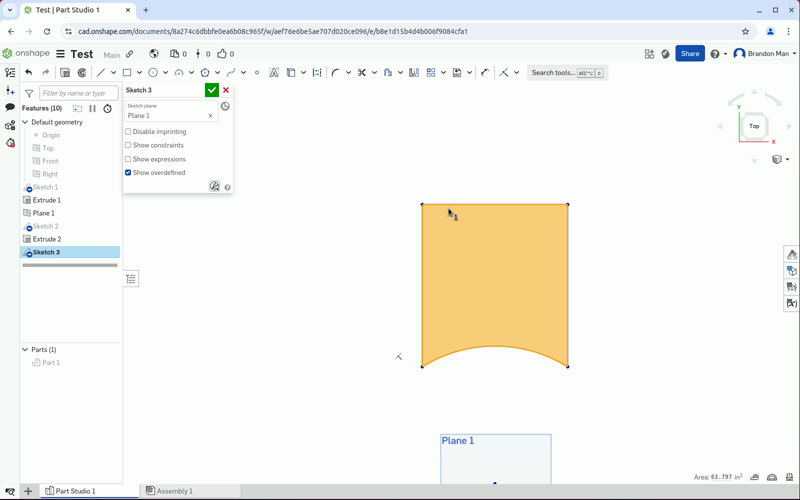
scroll(-6)
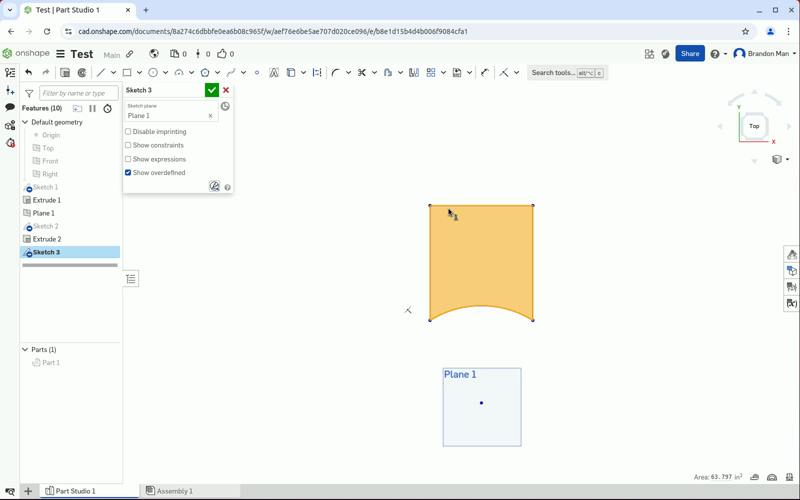
scroll(-6)
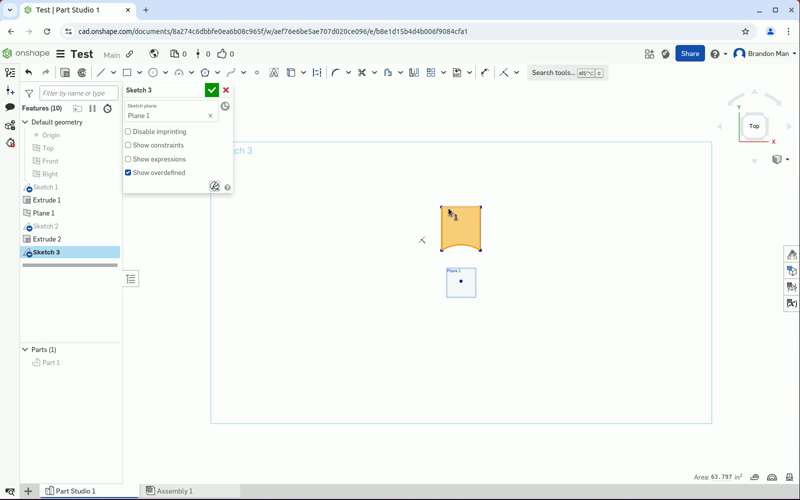
mouse_move(73, 352)
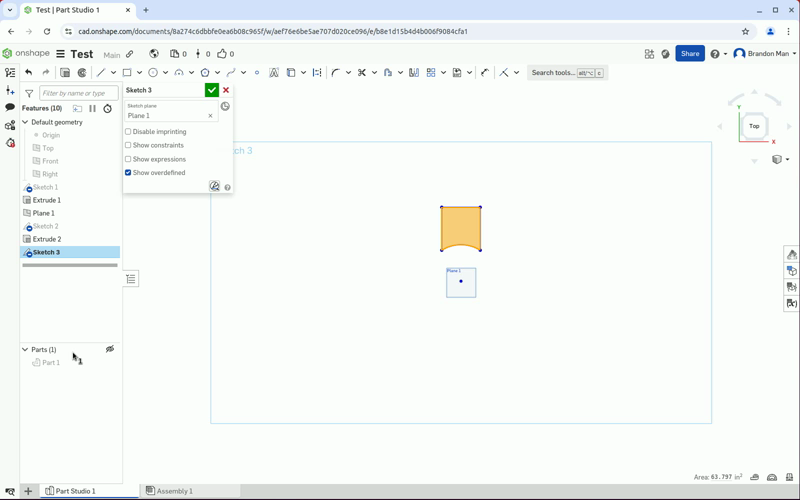
key(shift+y)
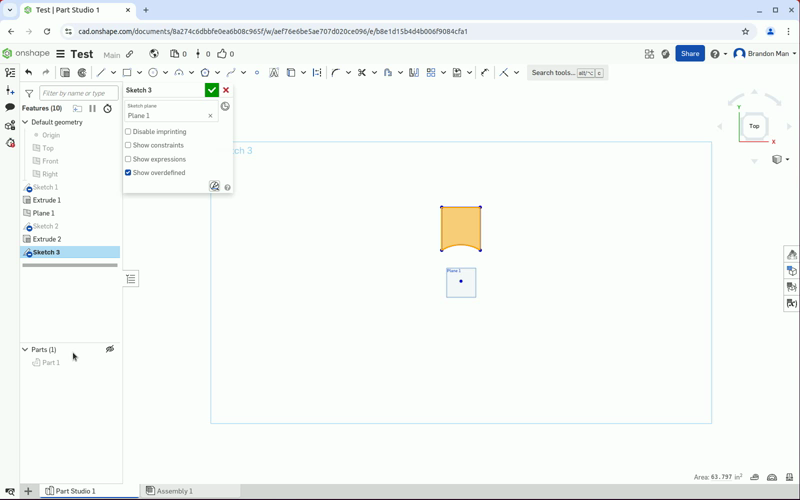
key(shift+e)
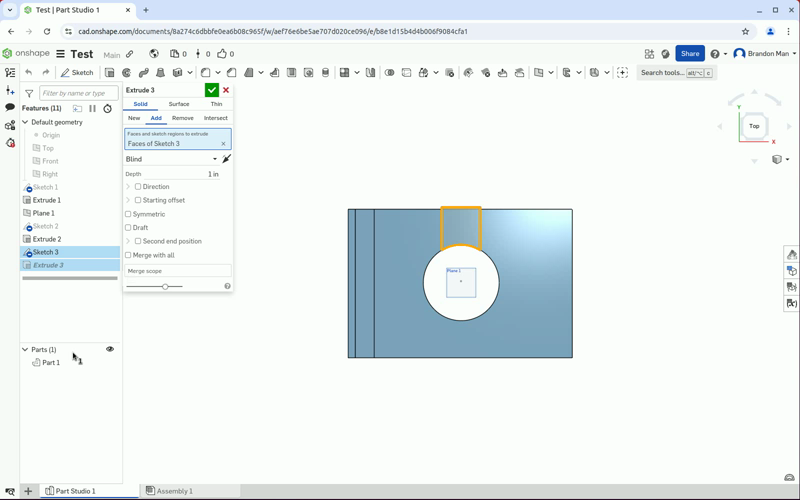
mouse_move(143, 106)
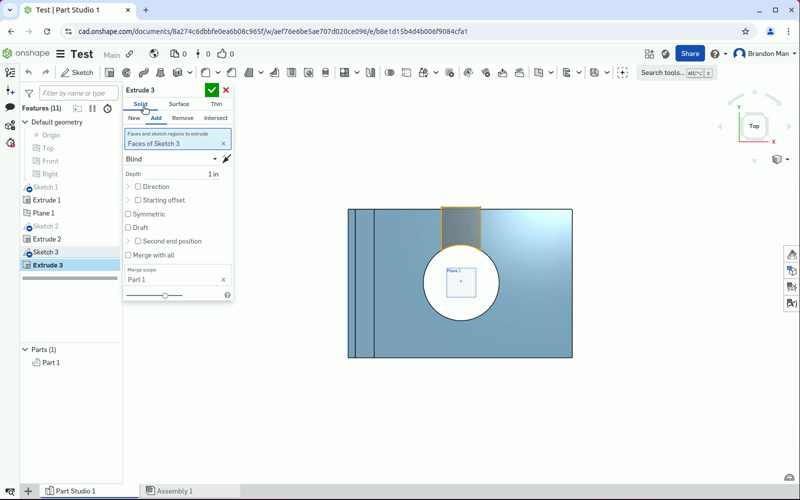
click(143, 106)
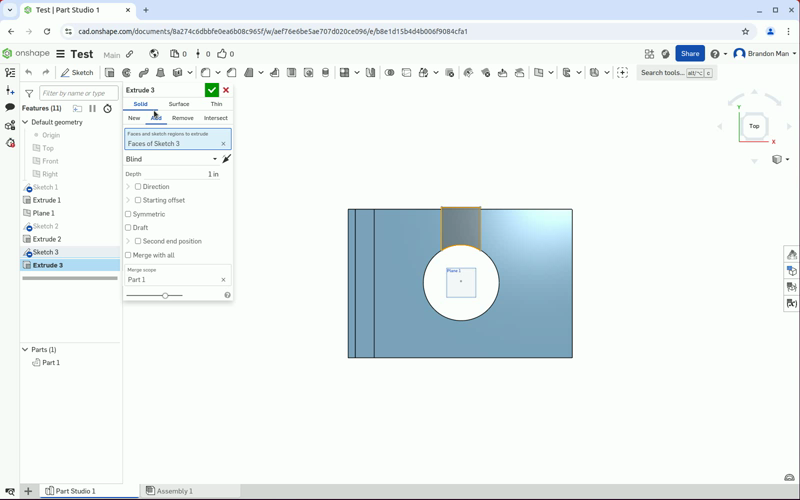
mouse_move(186, 120)
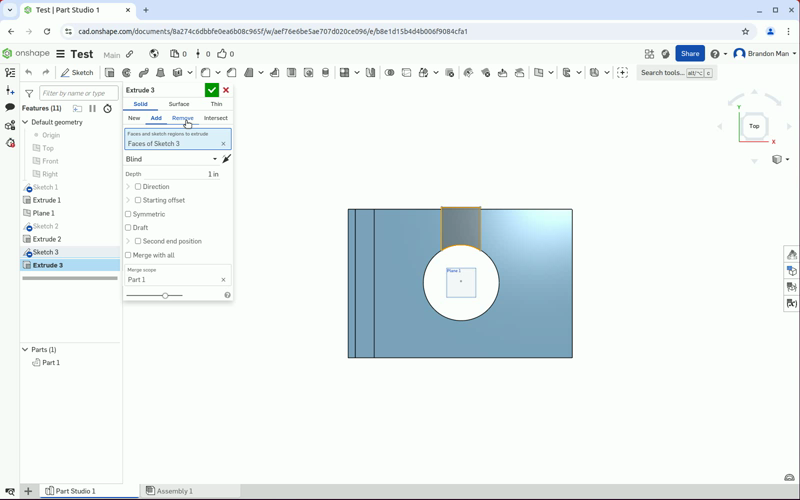
click(186, 120)
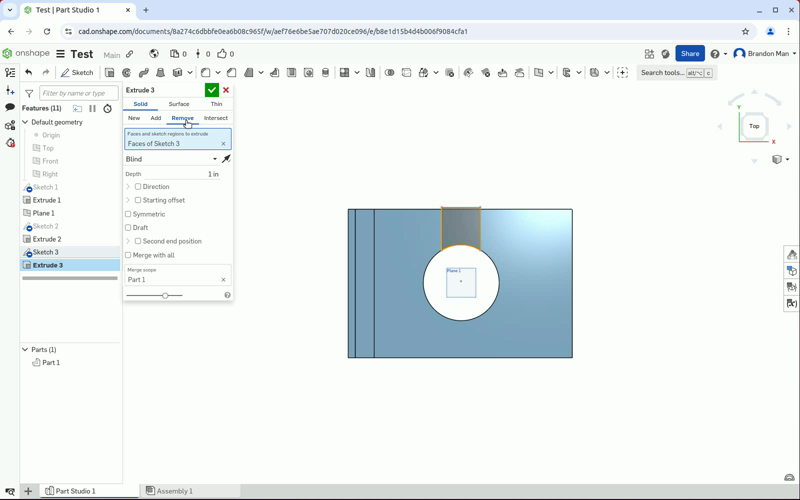
key(tab, 4)
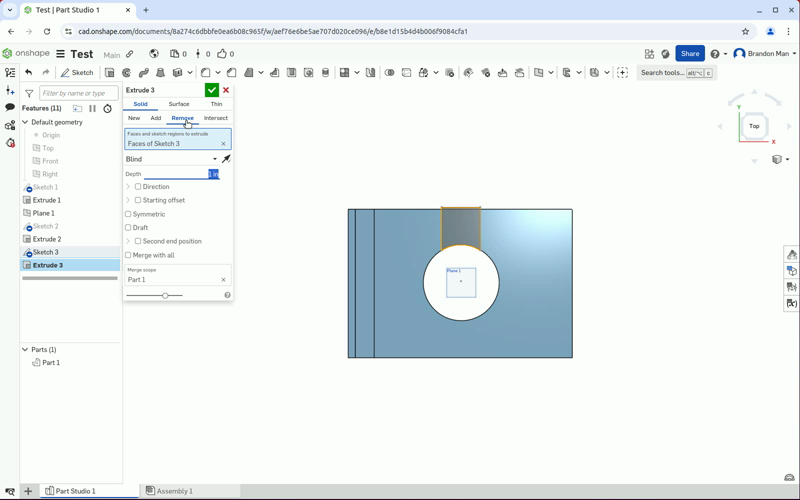
text(1.444)
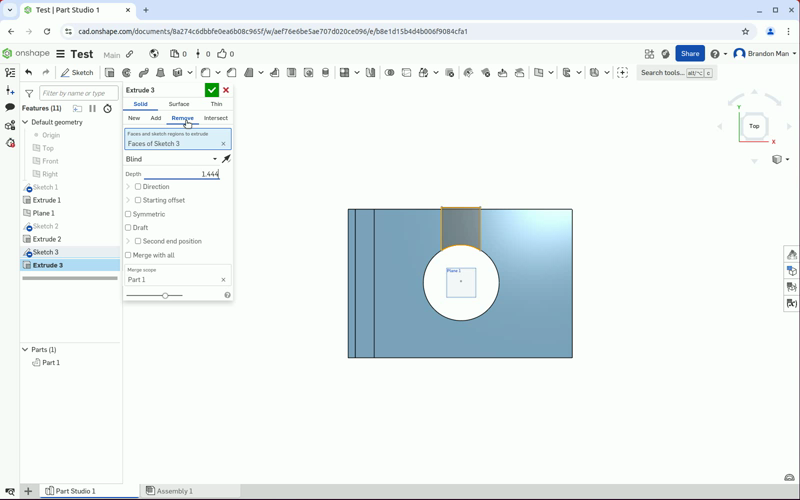
key(tab, 6)
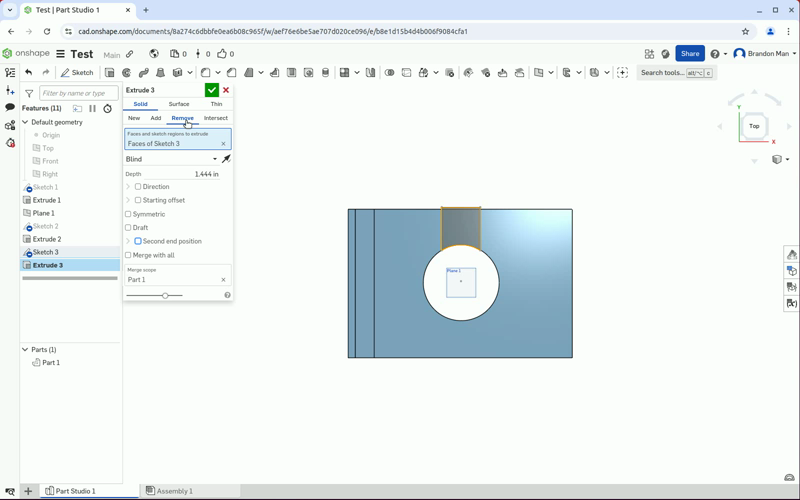
key(space)
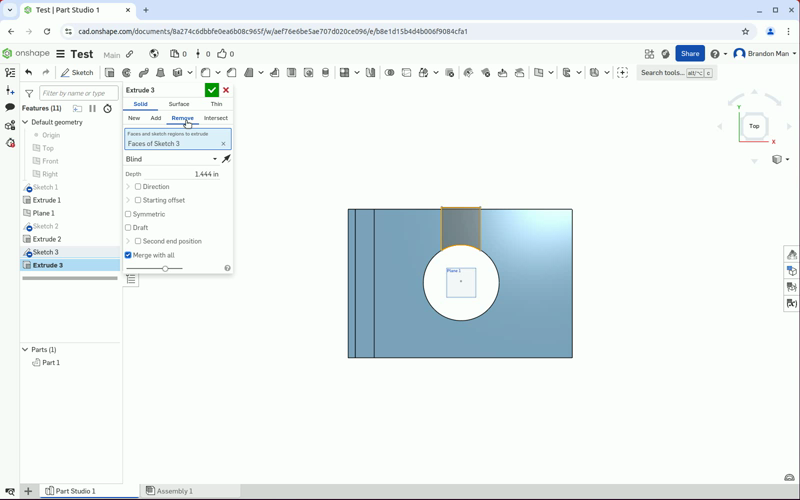
key(enter)
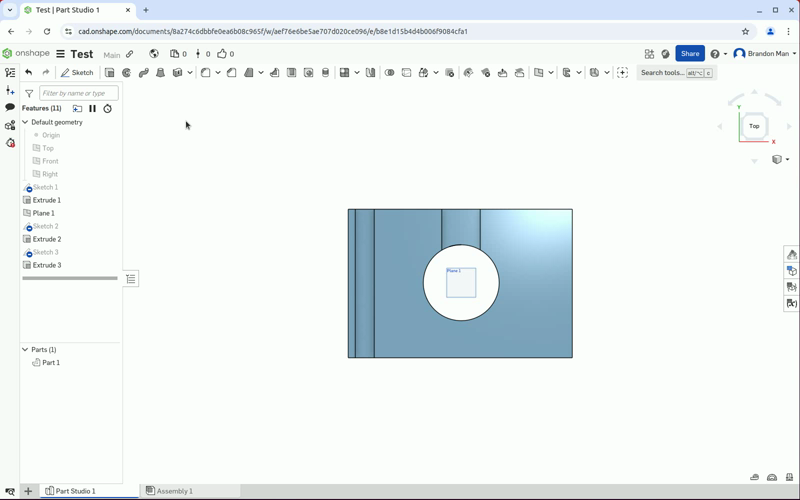
key(shift+h)
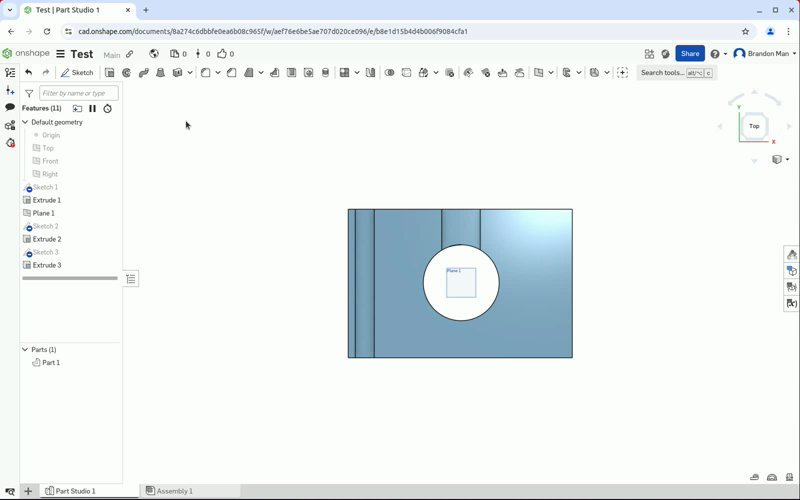
key(shift+h)
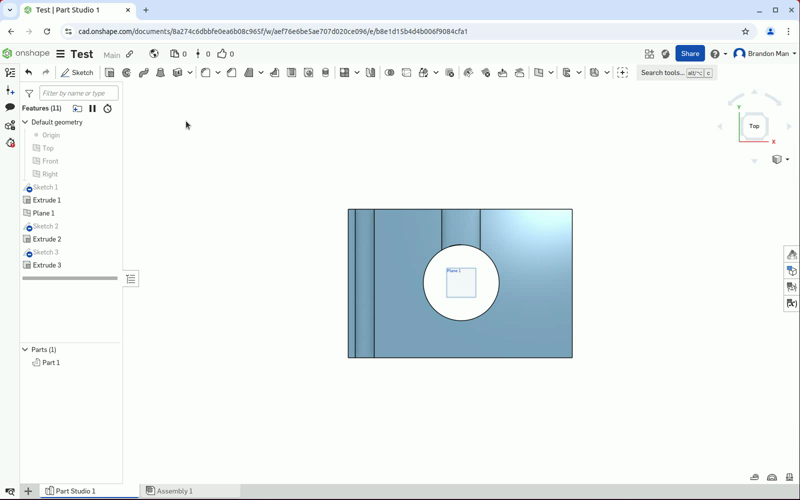
mouse_move(73, 189)
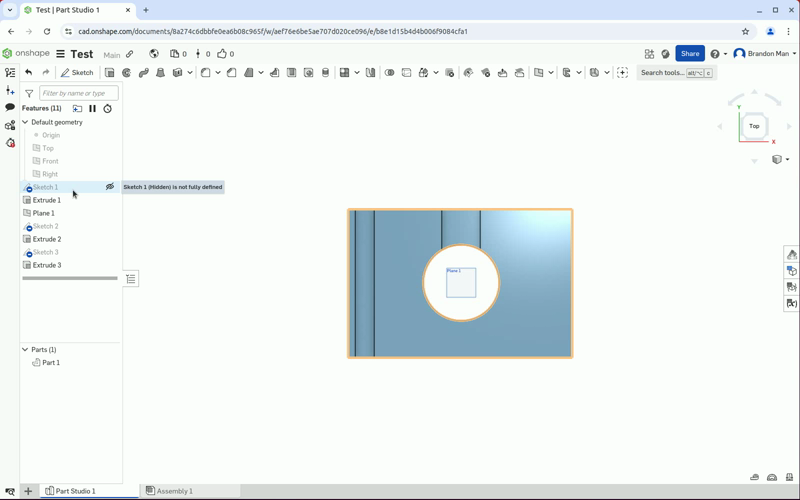
click(73, 189)
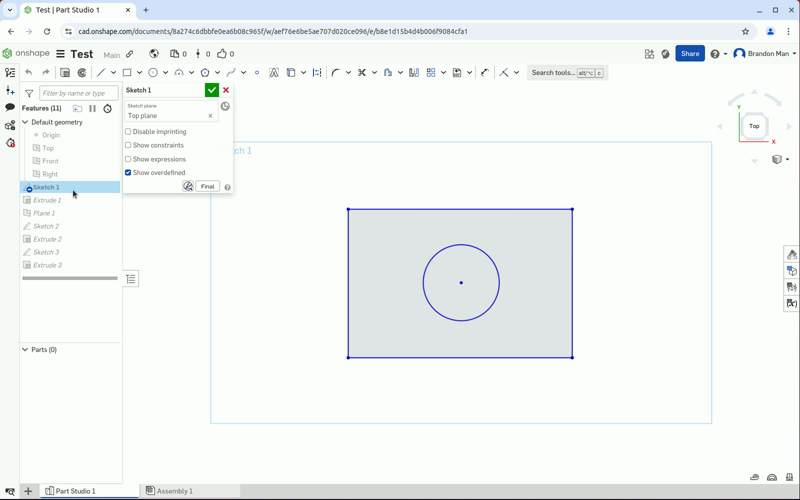
mouse_move(229, 92)
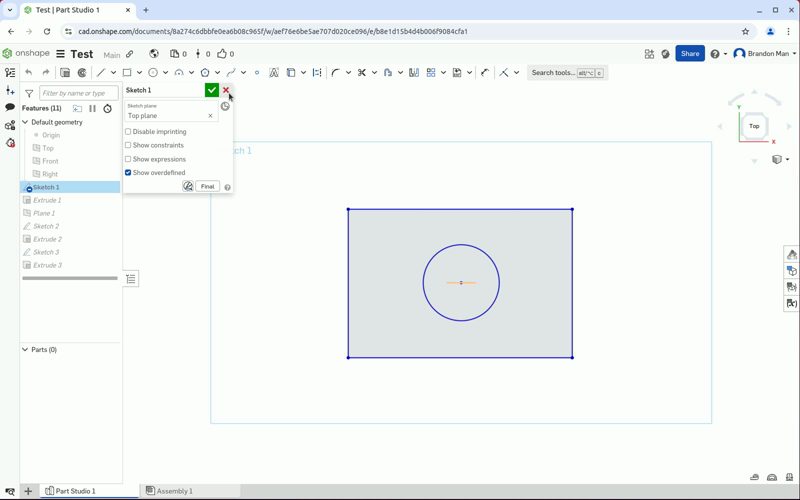
click(229, 92)
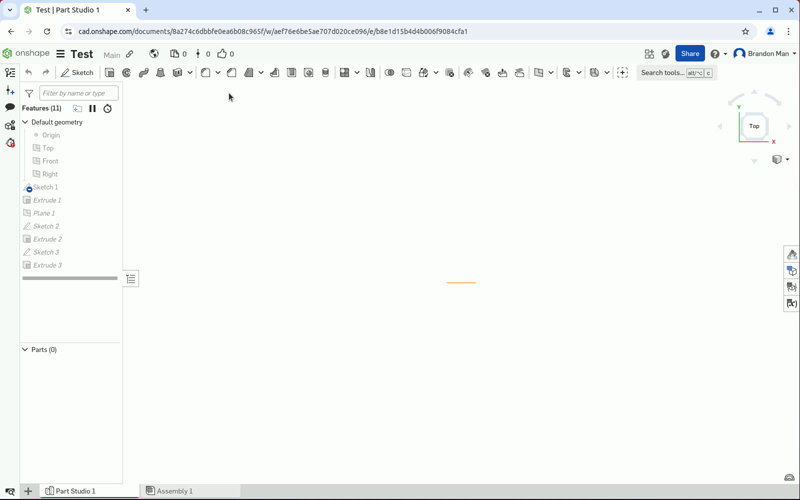
key(shift+s)
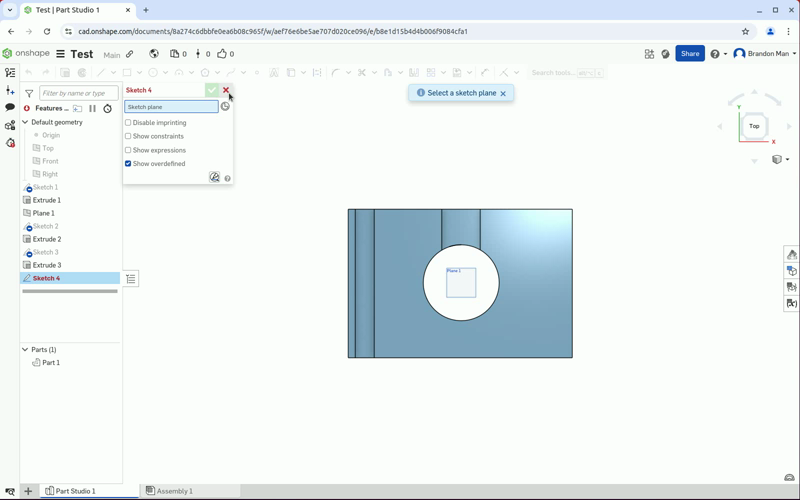
mouse_move(73, 215)
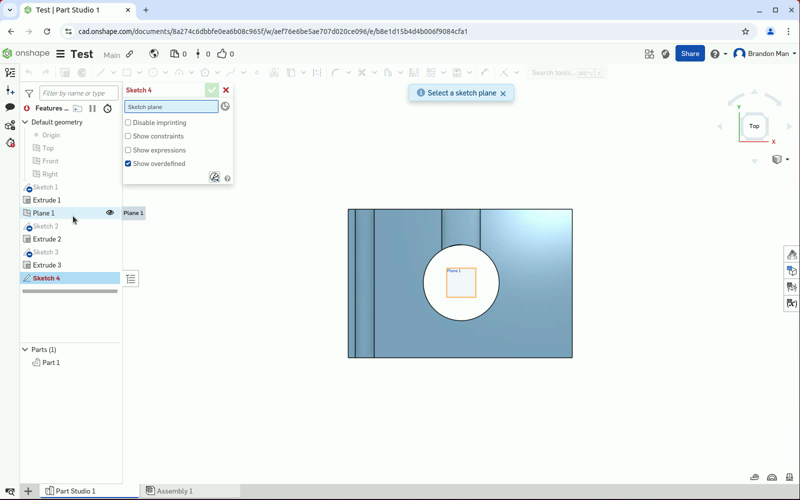
click(73, 215)
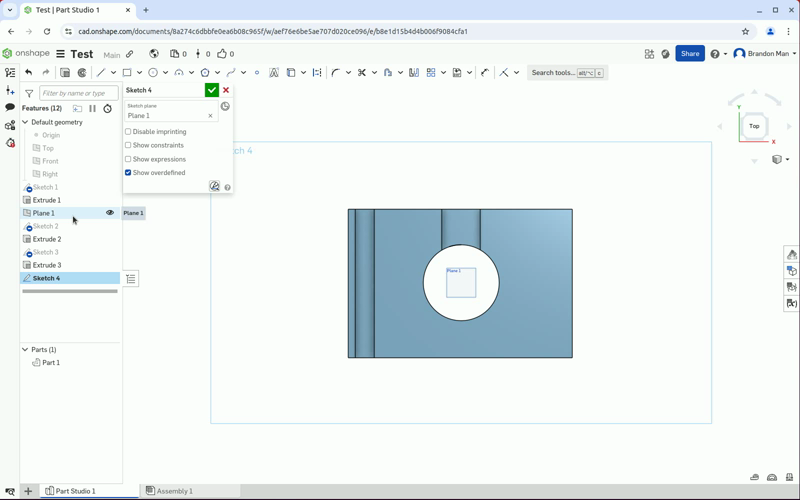
mouse_move(73, 352)
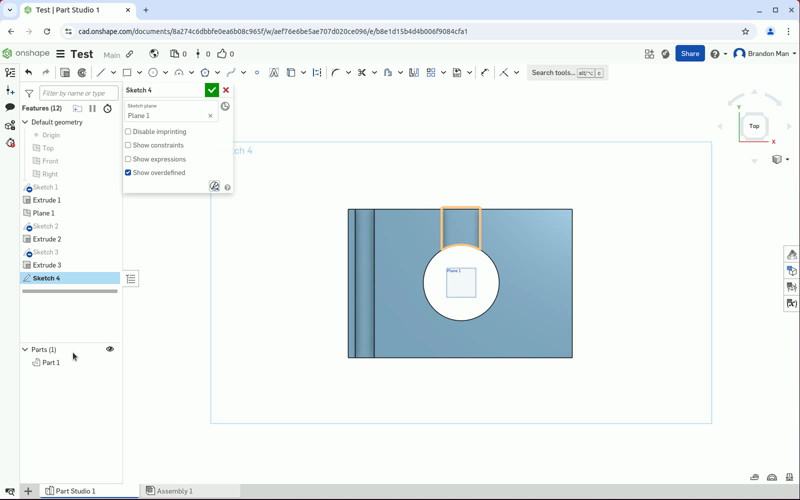
key(y)
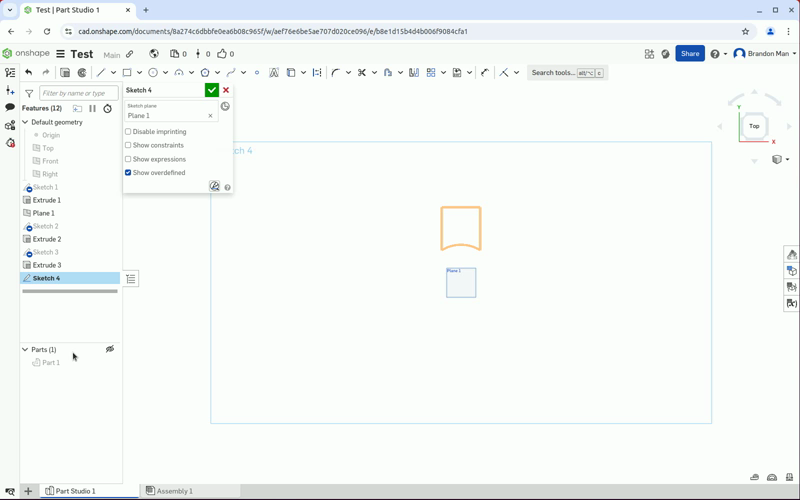
key(l)
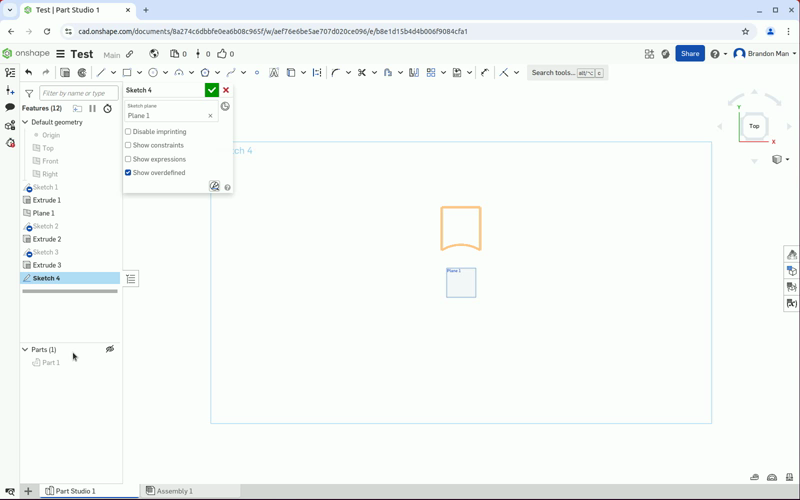
key_down(shift)
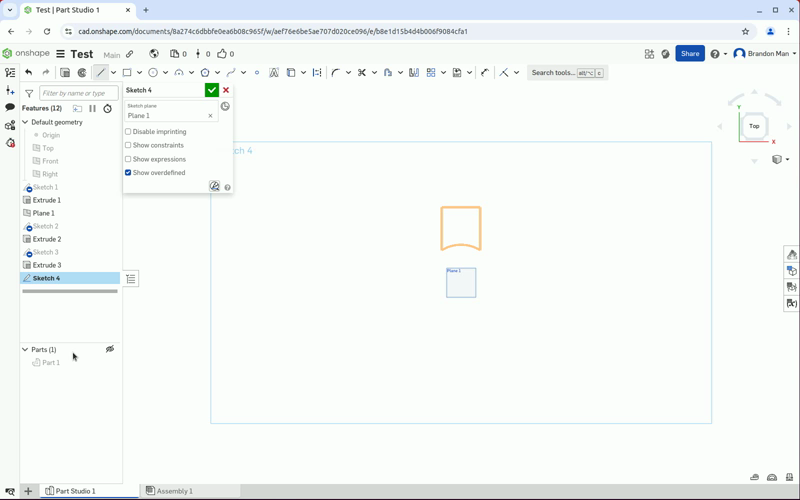
mouse_move(441, 357)
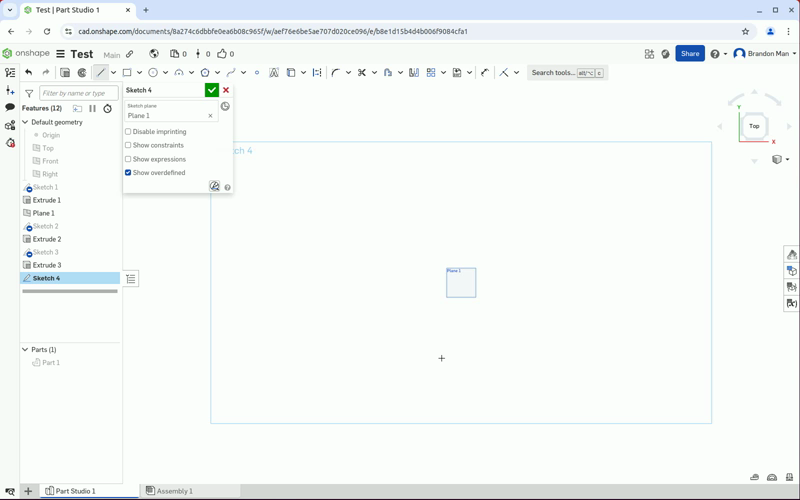
click(441, 357)
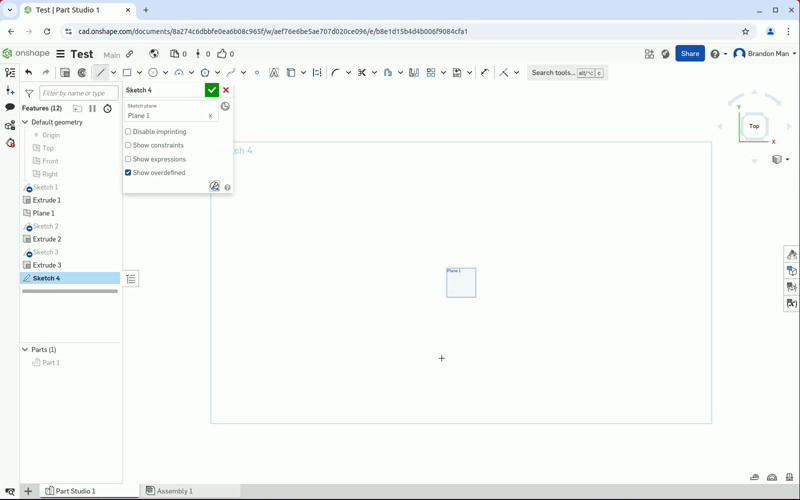
key_up(shift)
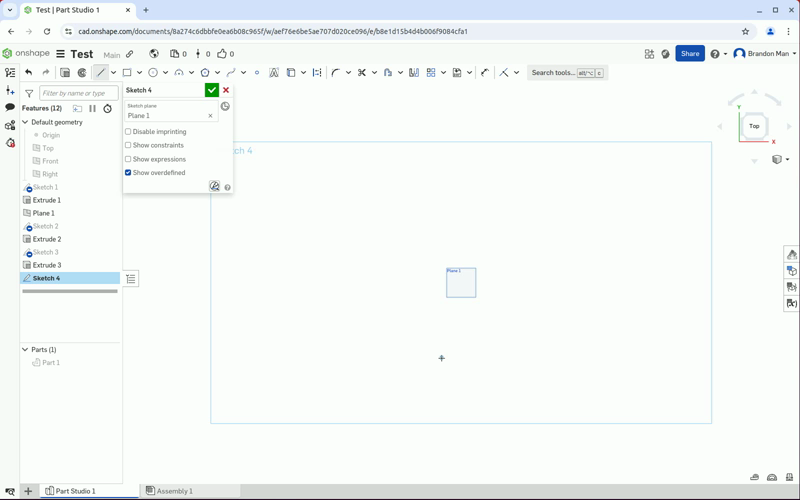
key_down(shift)
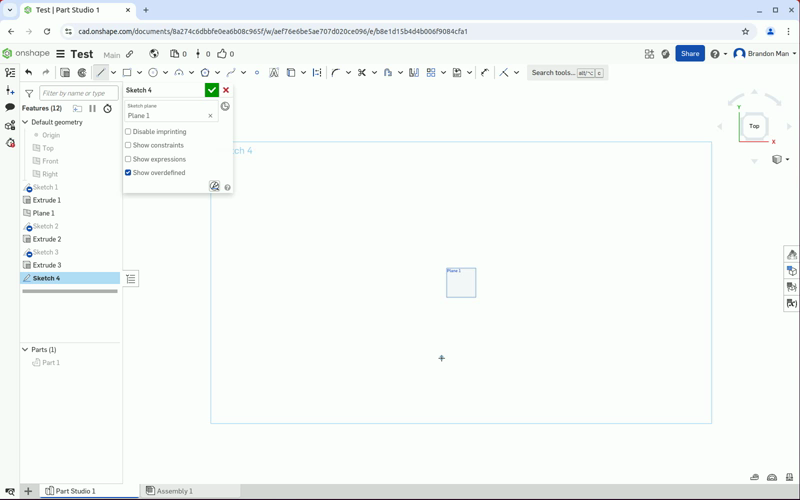
mouse_move(471, 357)
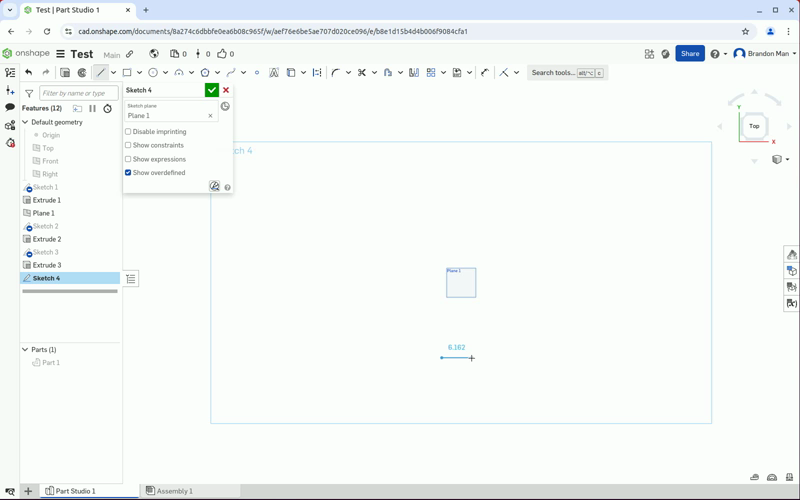
mouse_move(480, 357)
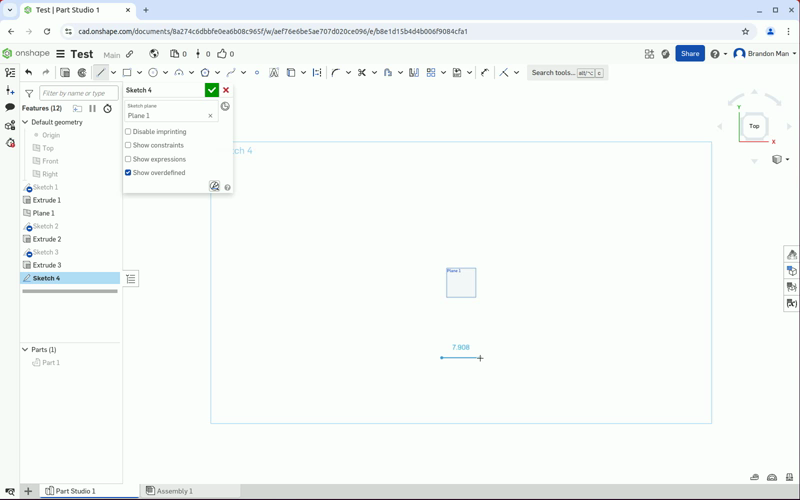
click(480, 357)
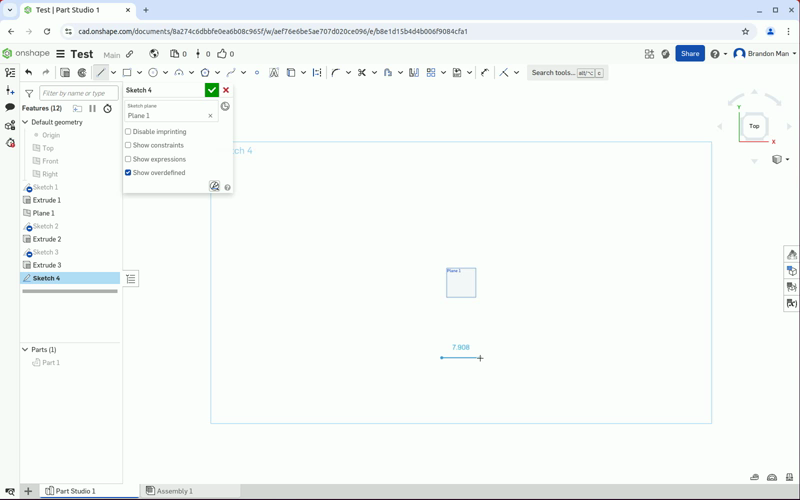
key_up(shift)
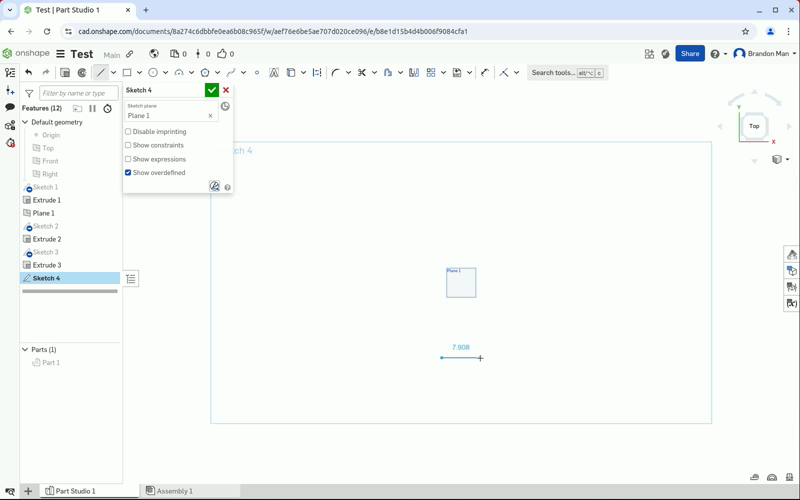
key_down(shift)
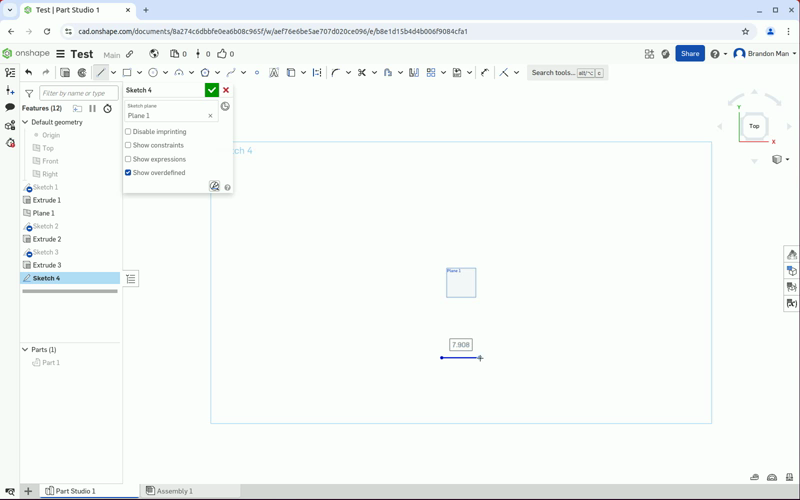
mouse_move(510, 357)
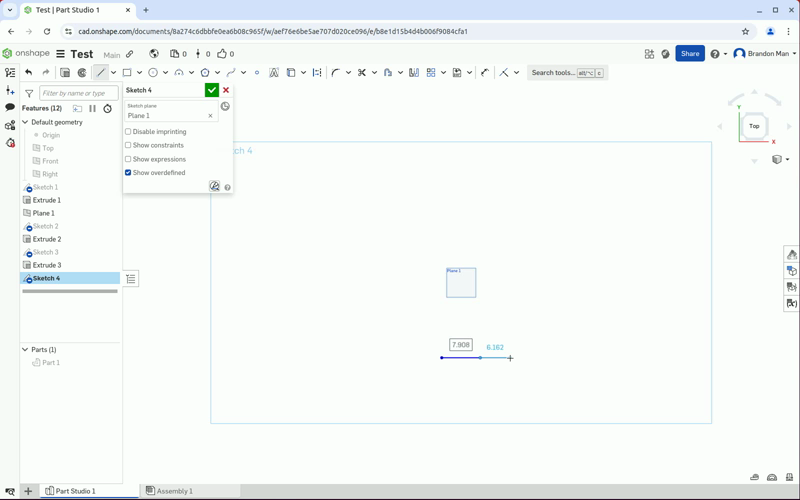
mouse_move(480, 315)
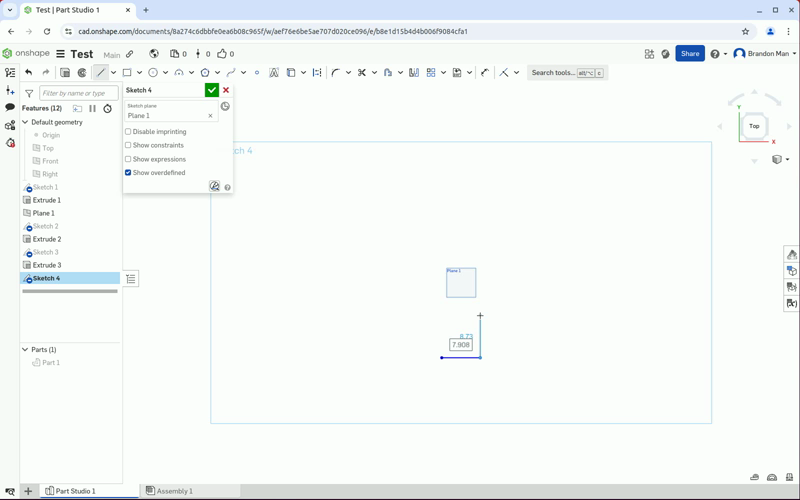
click(480, 315)
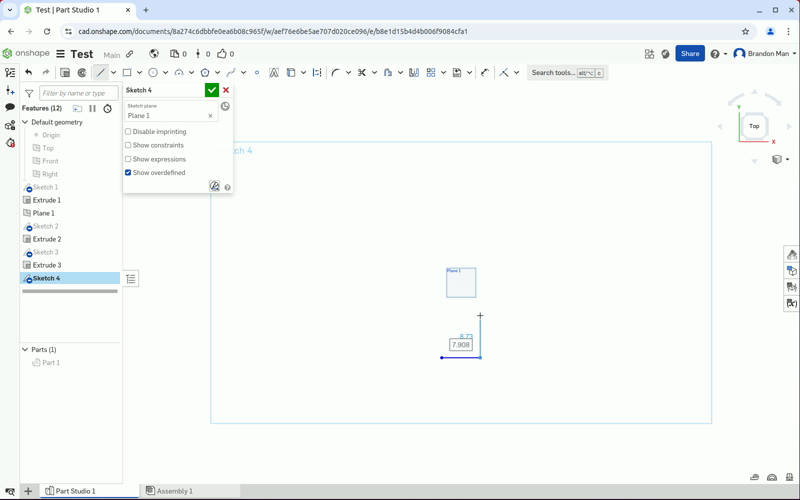
key_up(shift)
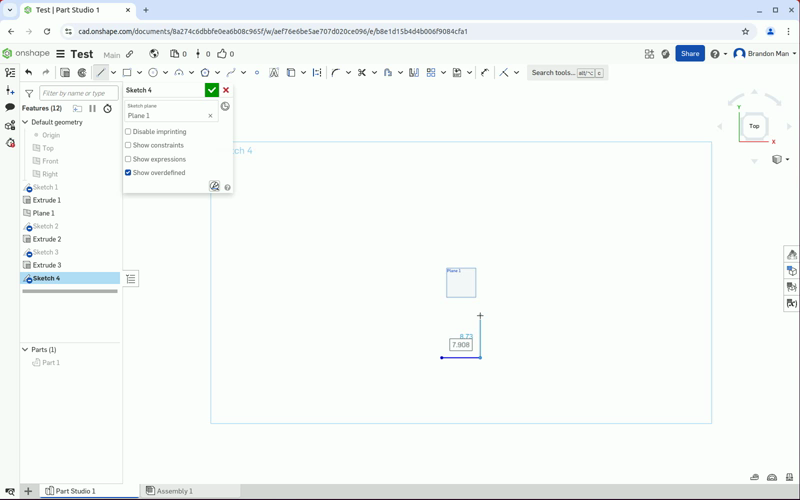
key(esc)
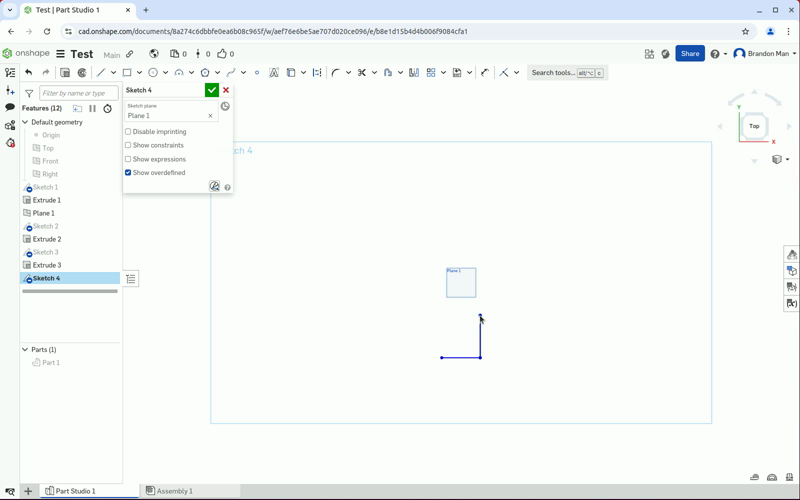
key(a)
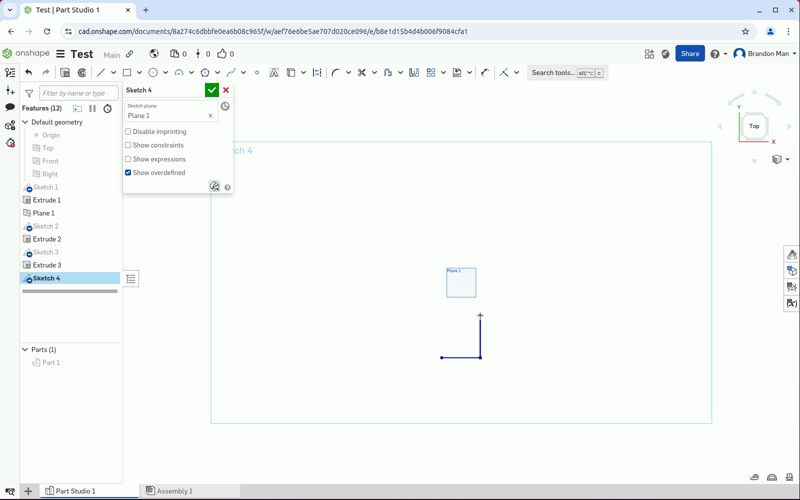
mouse_move(480, 315)
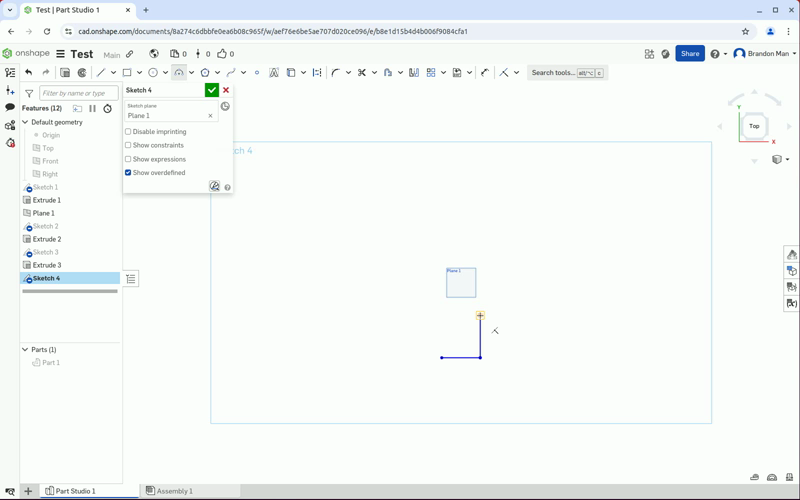
click(480, 315)
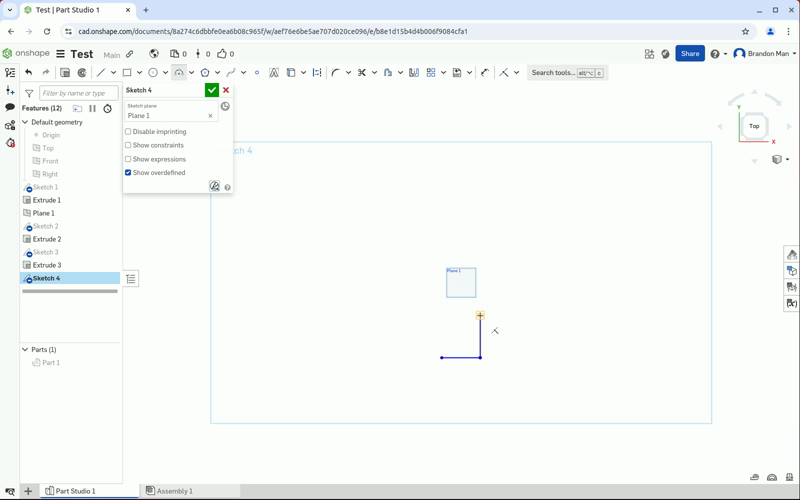
key_down(shift)
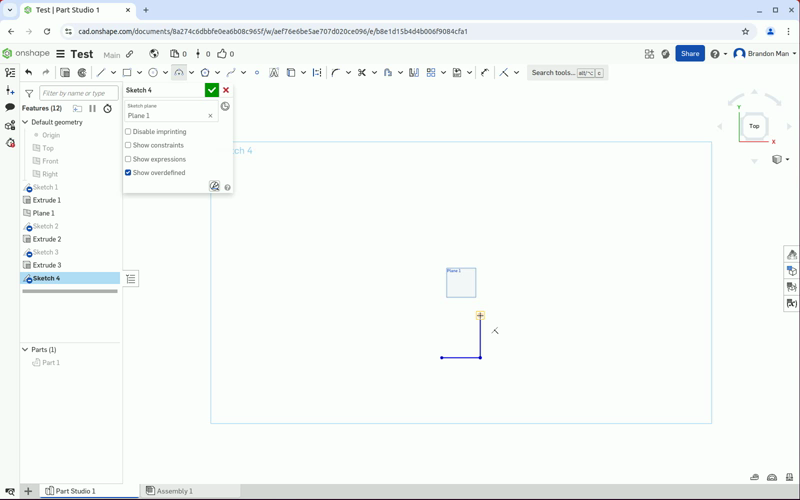
mouse_move(441, 315)
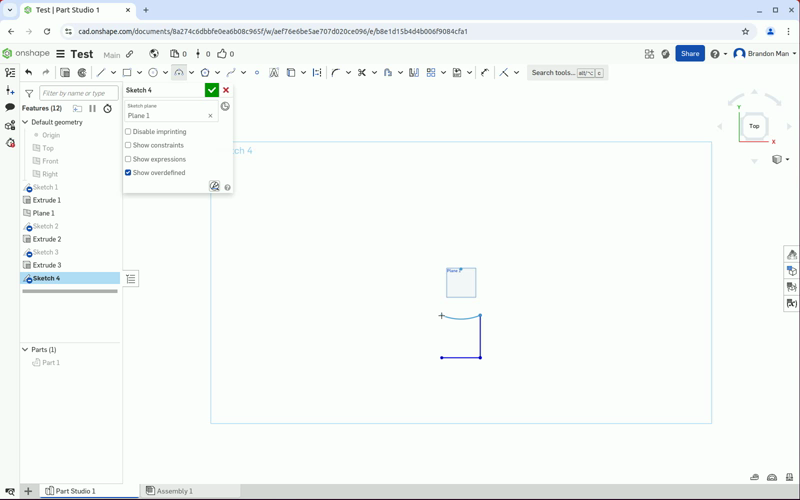
click(441, 315)
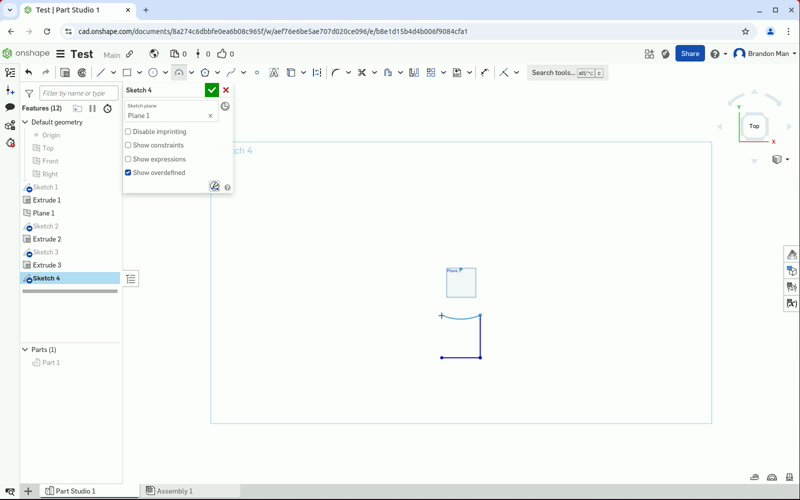
mouse_move(461, 320)
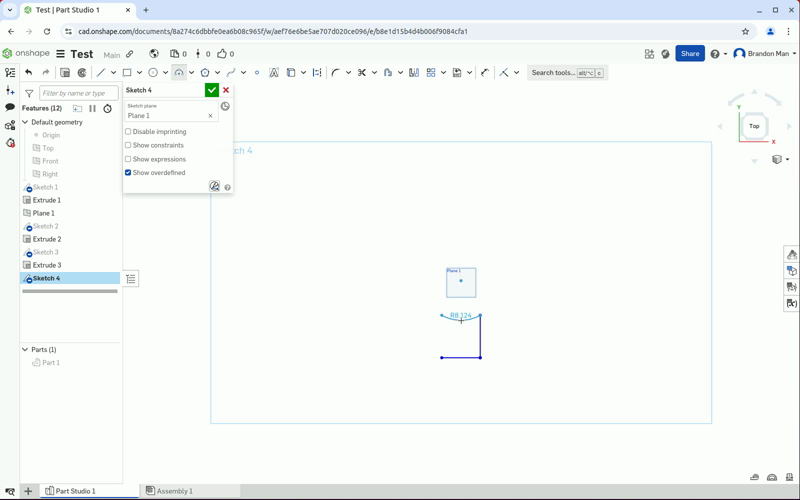
click(461, 320)
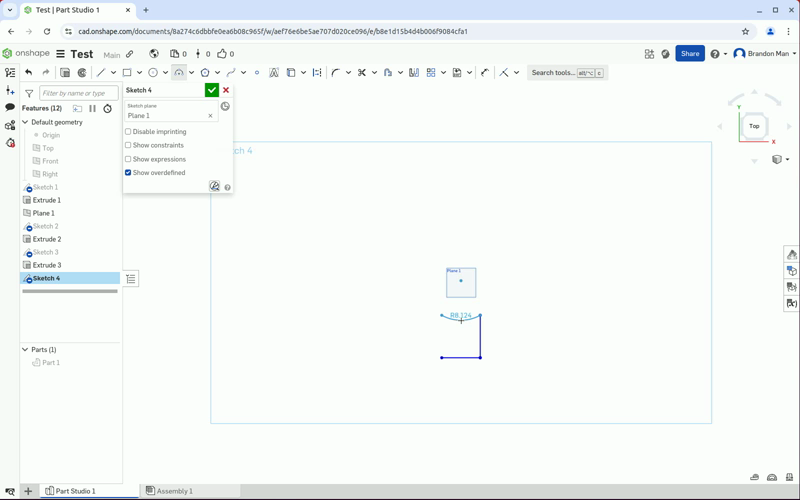
key_up(shift)
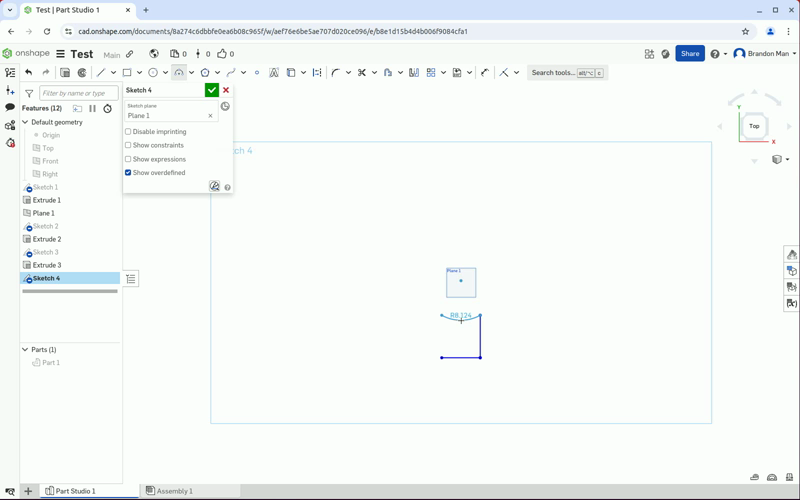
key(esc)
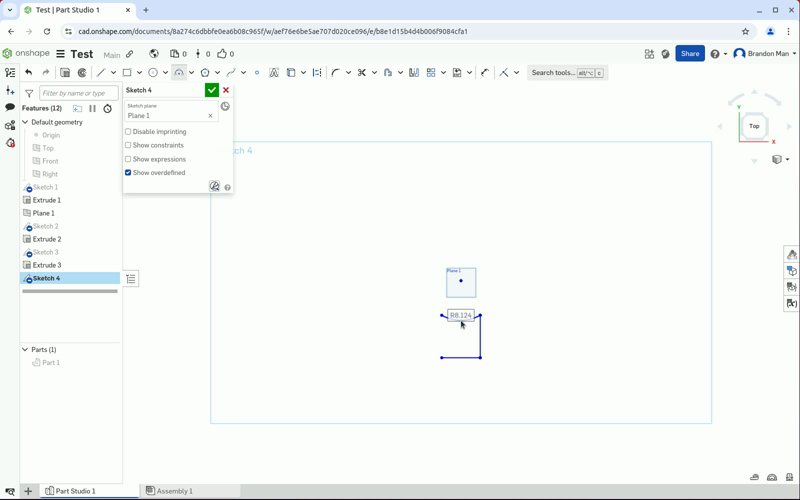
key(l)
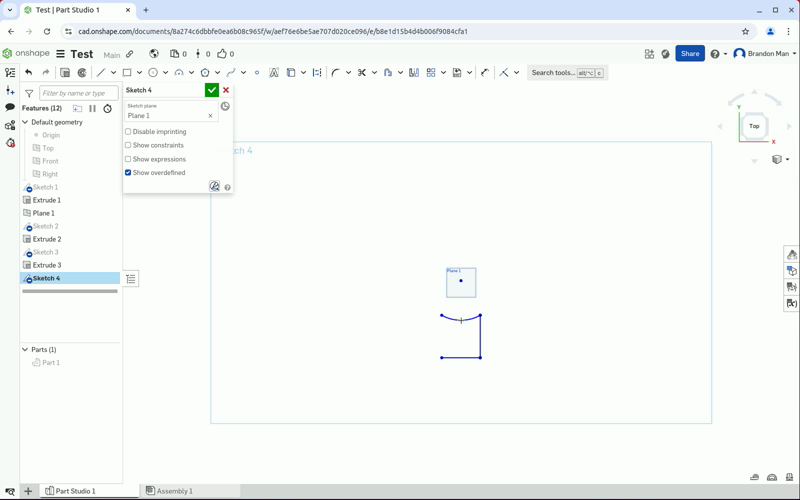
mouse_move(441, 315)
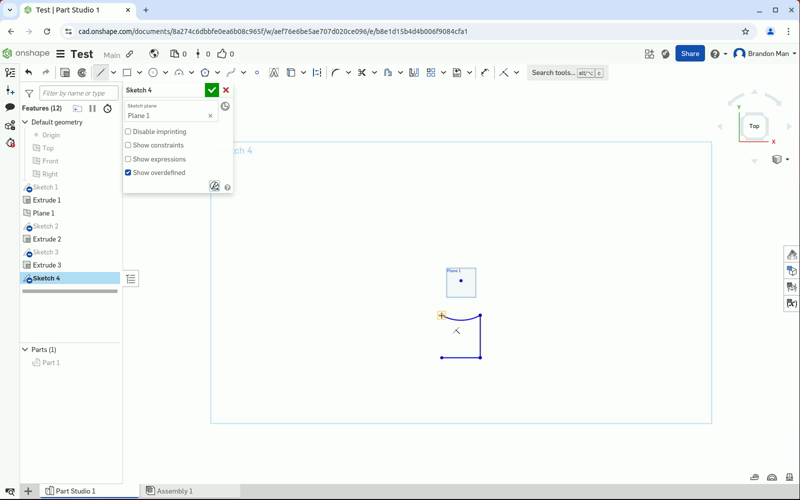
click(441, 315)
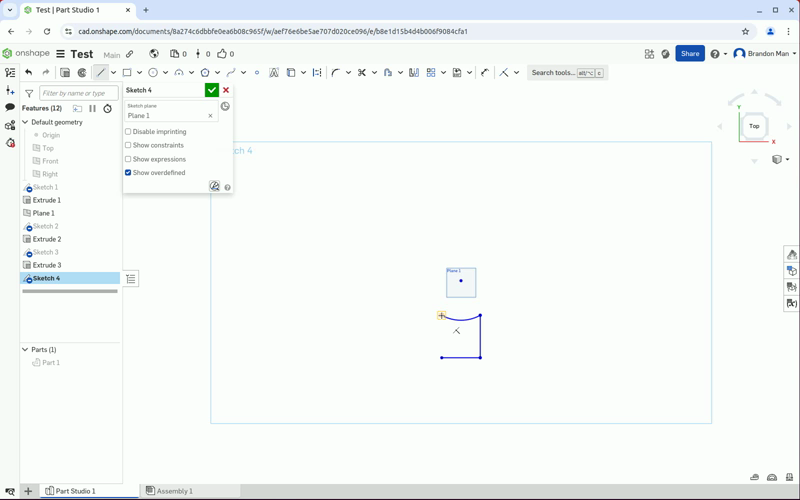
mouse_move(471, 315)
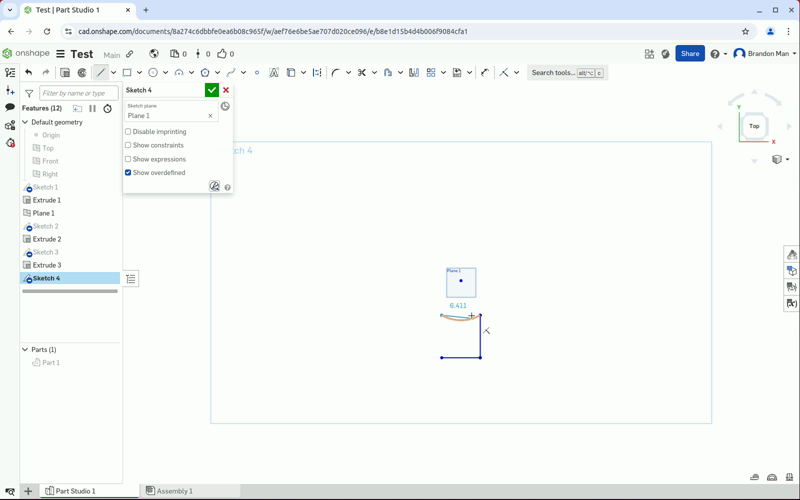
key_down(shift)
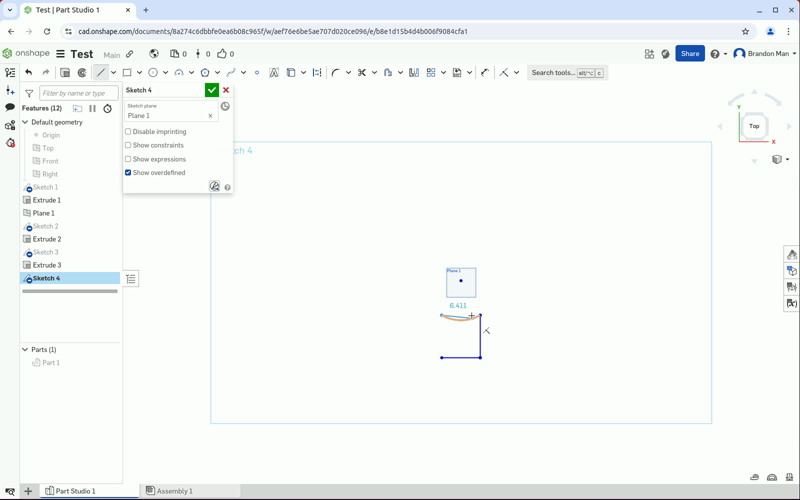
mouse_move(441, 357)
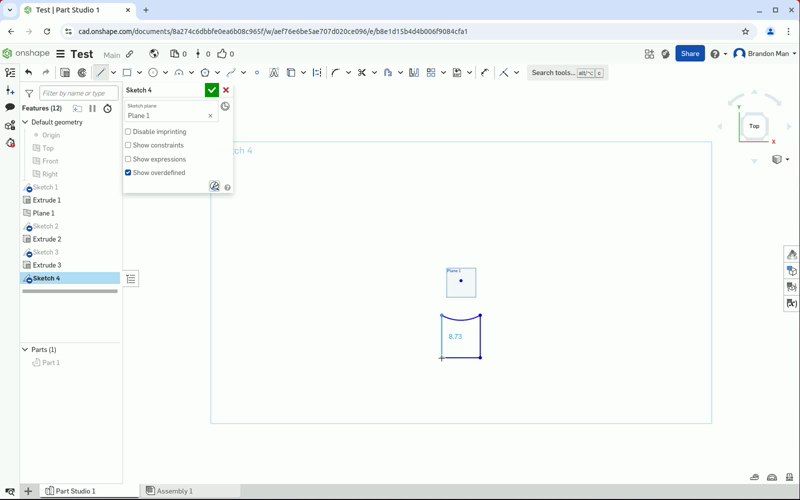
key_up(shift)
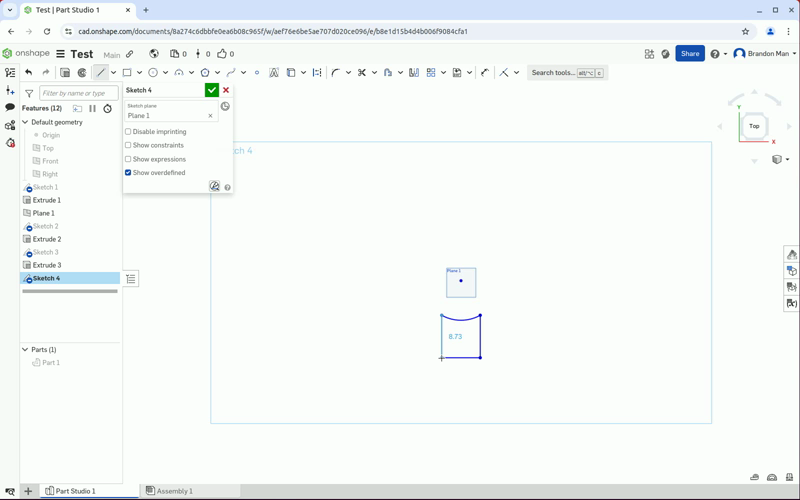
click(441, 357)
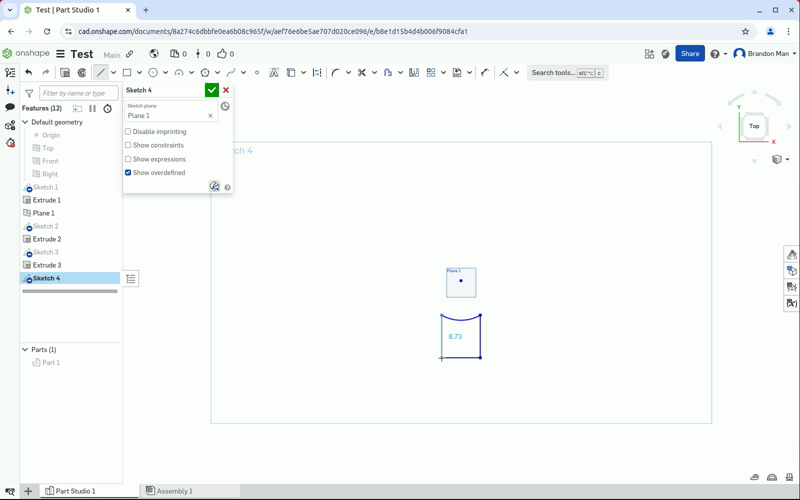
key(esc)
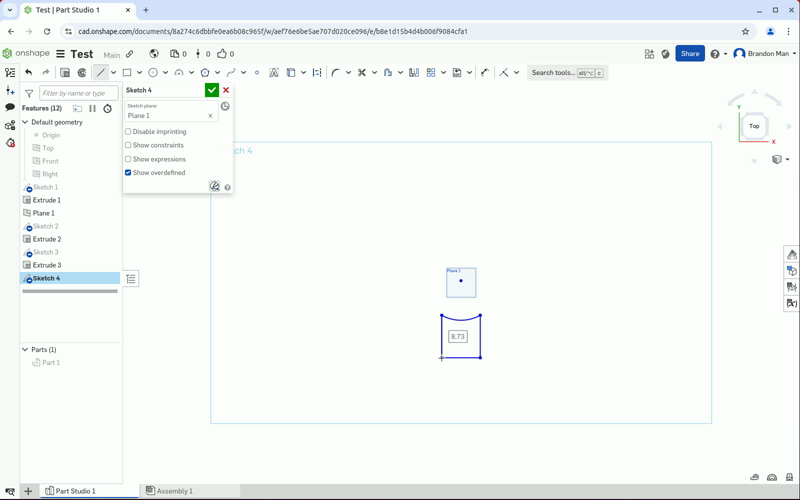
mouse_move(476, 333)
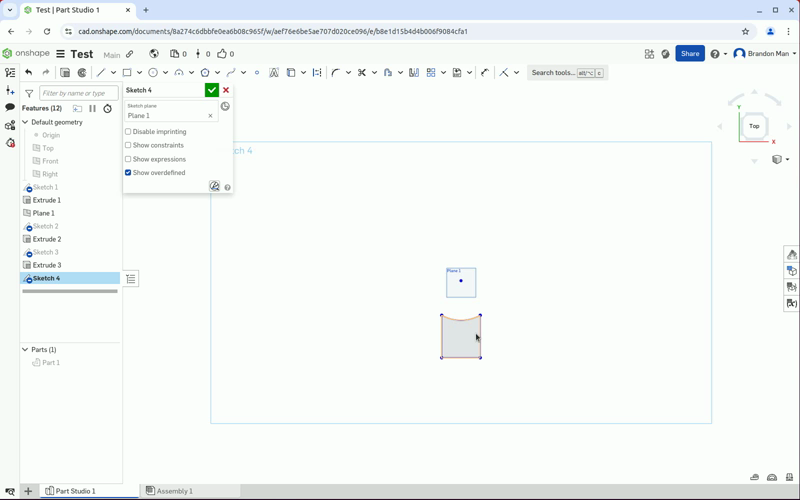
scroll(6)
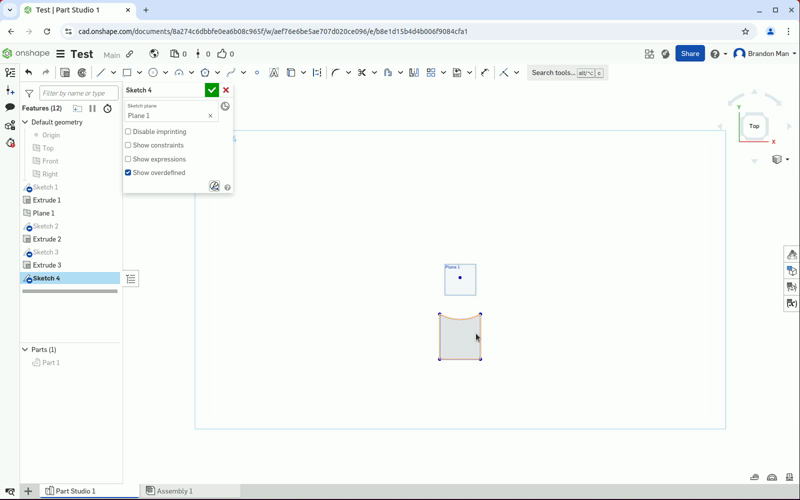
scroll(6)
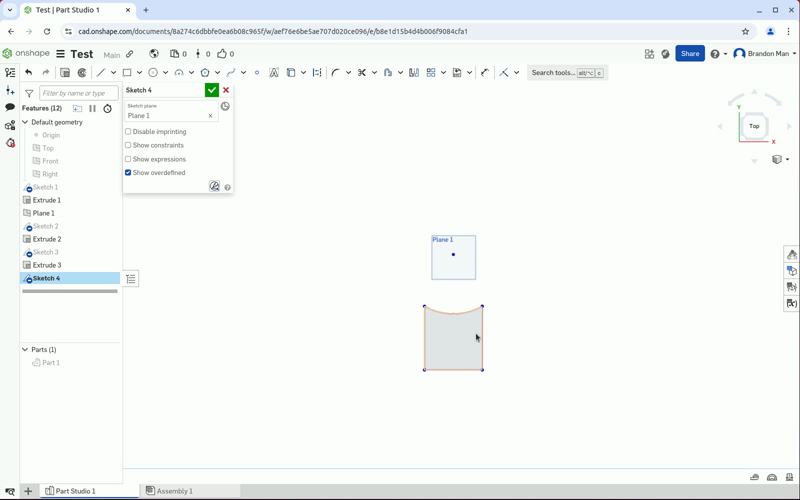
scroll(6)
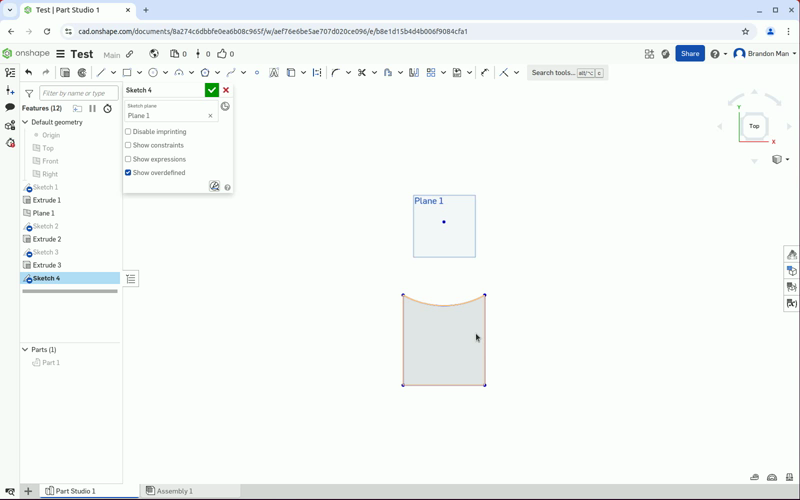
scroll(6)
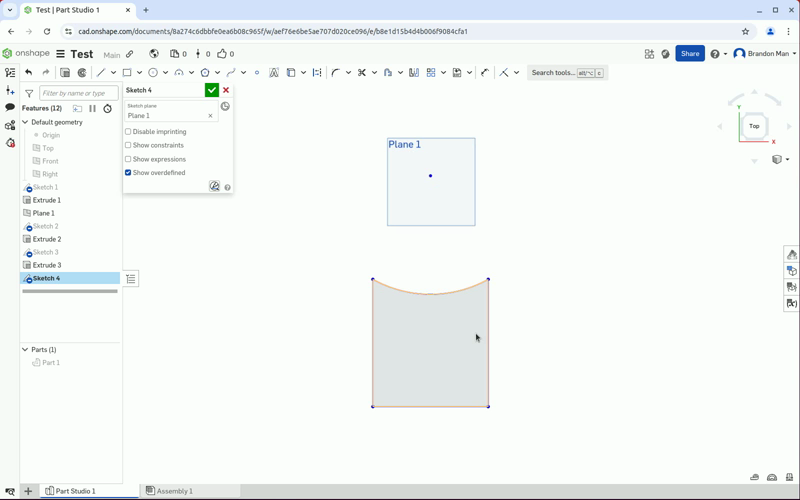
scroll(6)
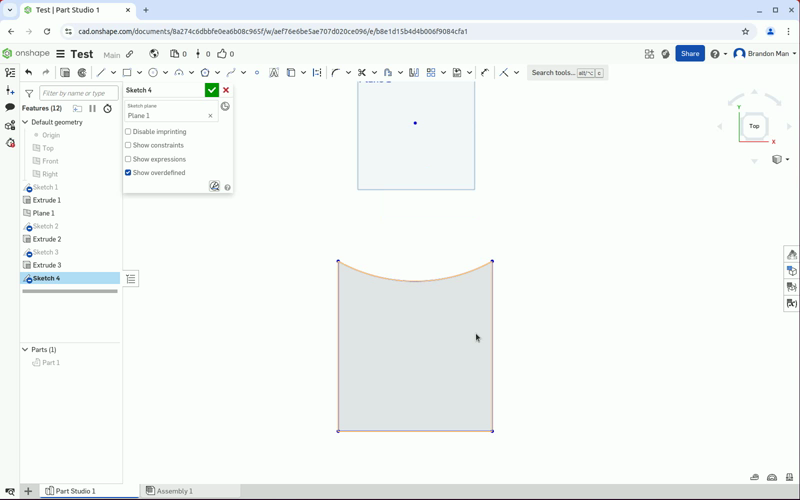
scroll(6)
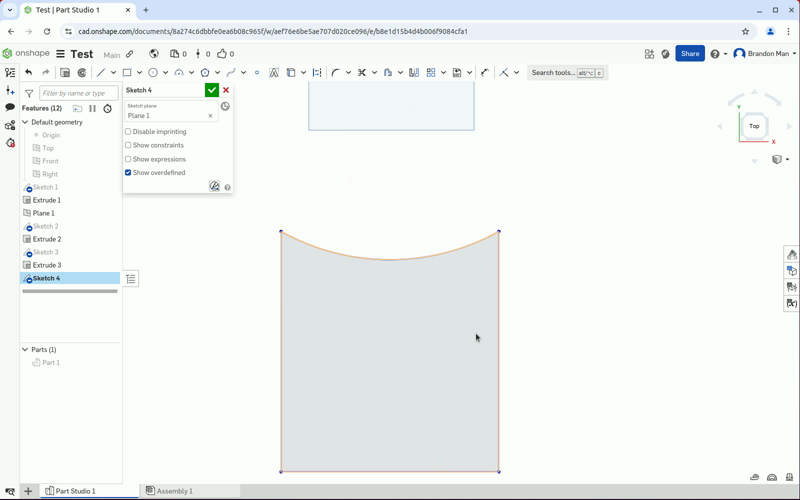
scroll(6)
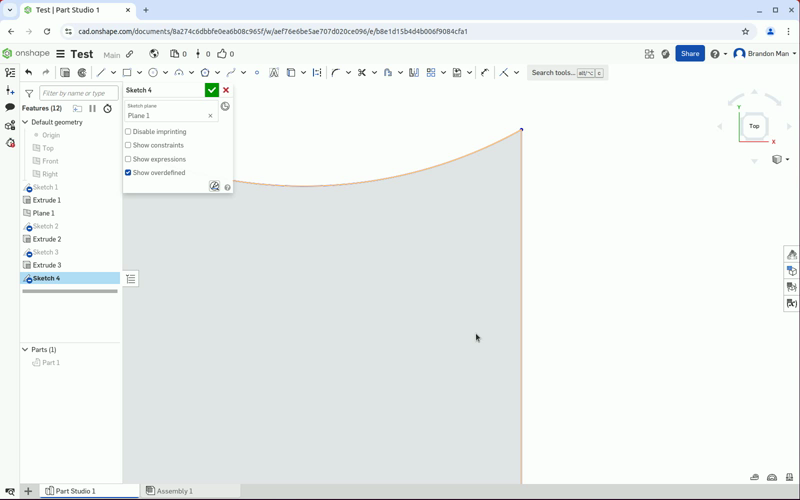
click(476, 333)
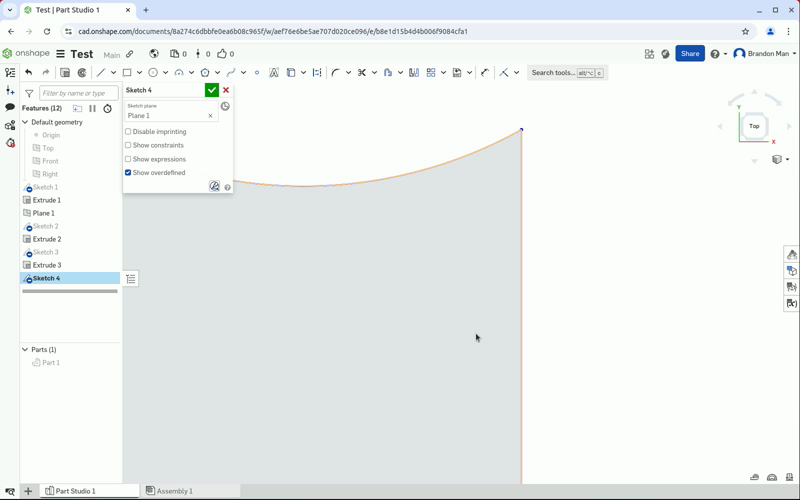
scroll(-6)
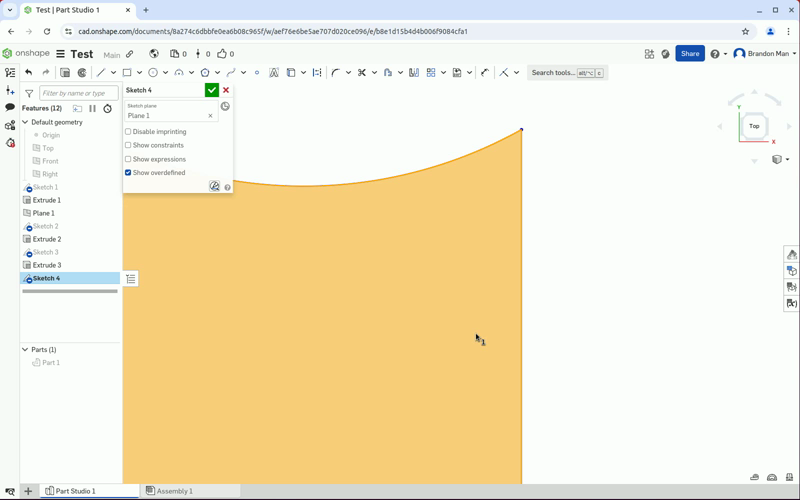
scroll(-6)
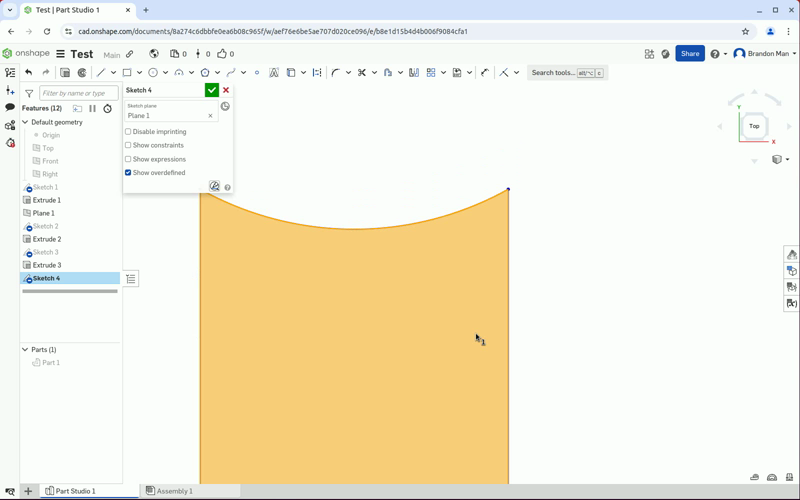
scroll(-6)
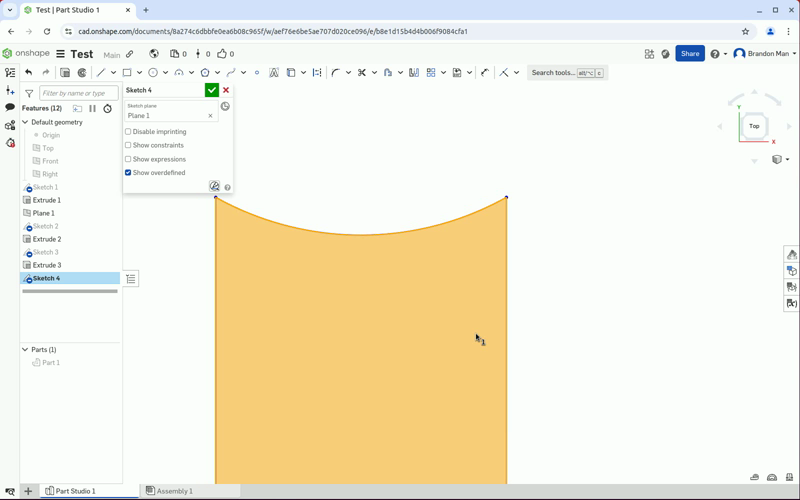
scroll(-6)
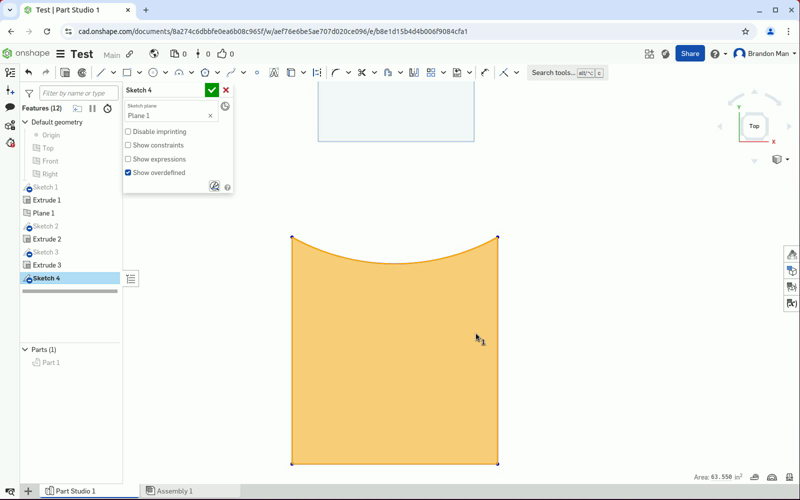
scroll(-6)
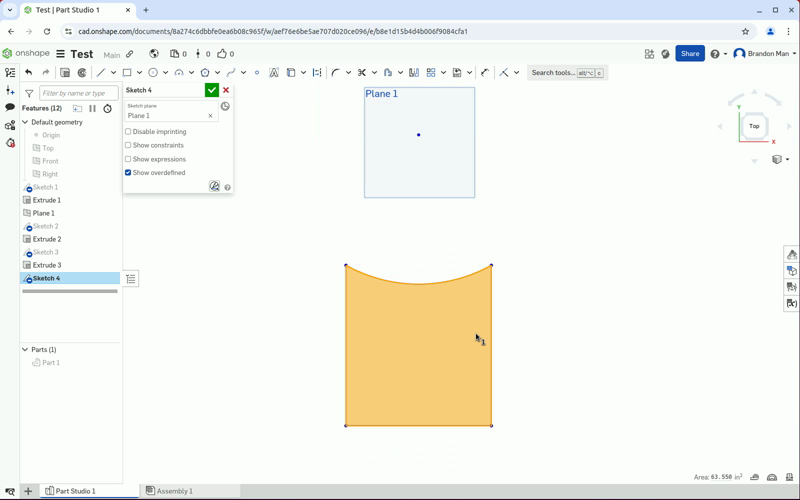
scroll(-6)
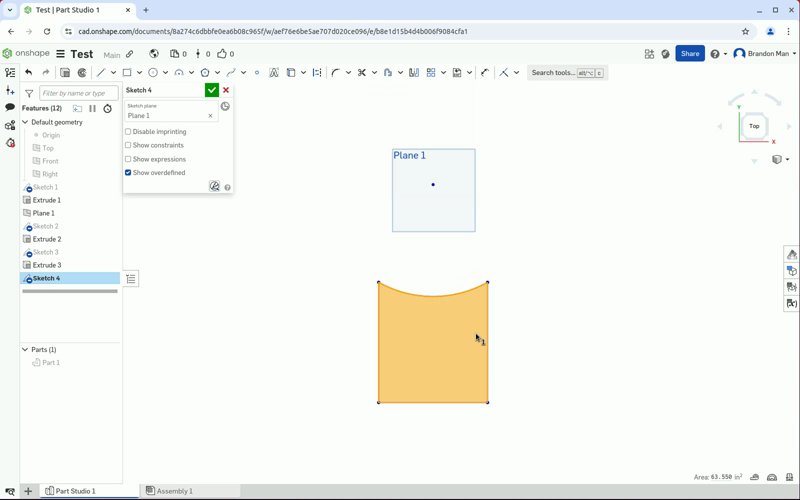
scroll(-6)
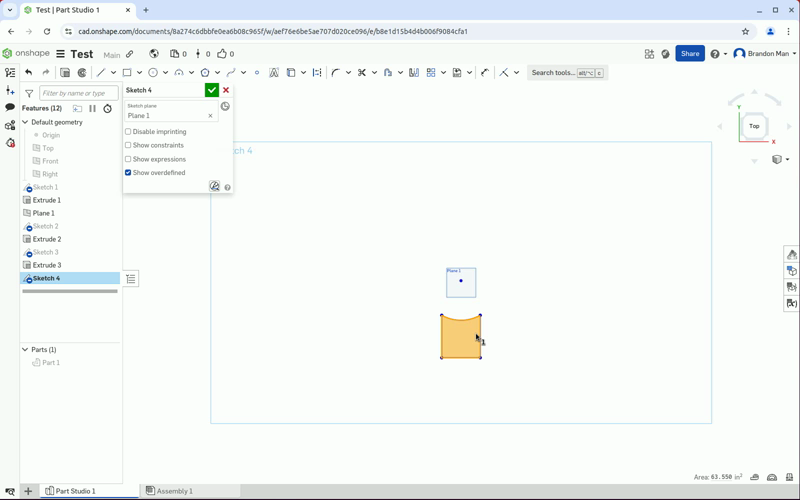
mouse_move(73, 352)
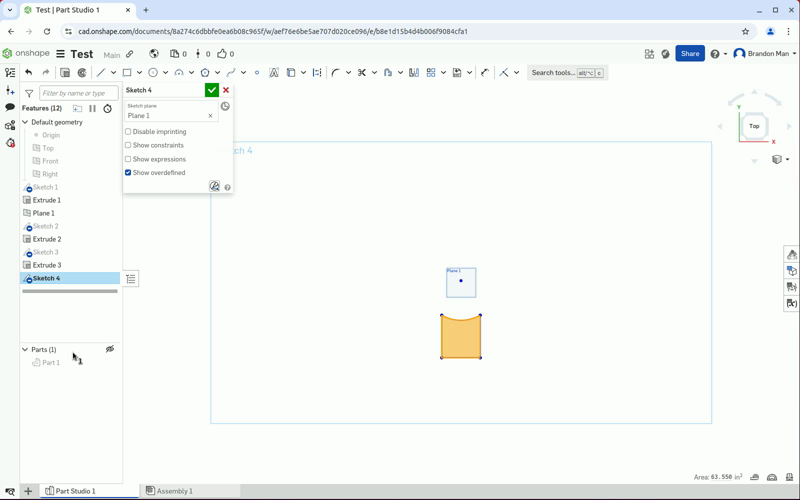
key(shift+y)
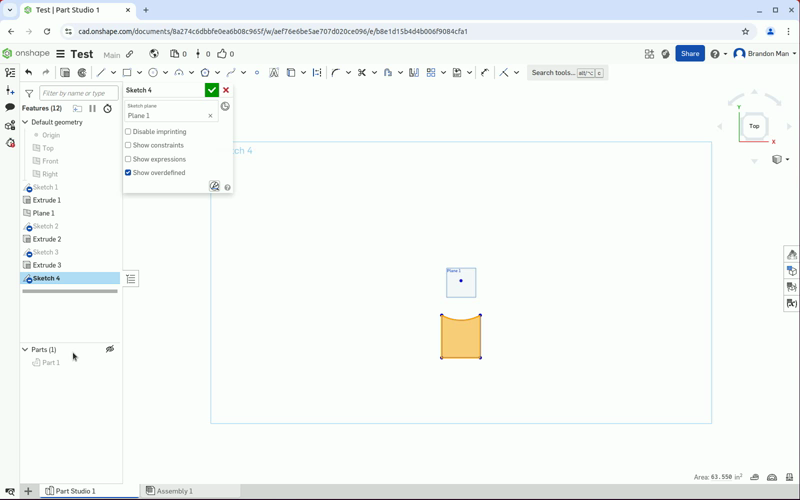
key(shift+e)
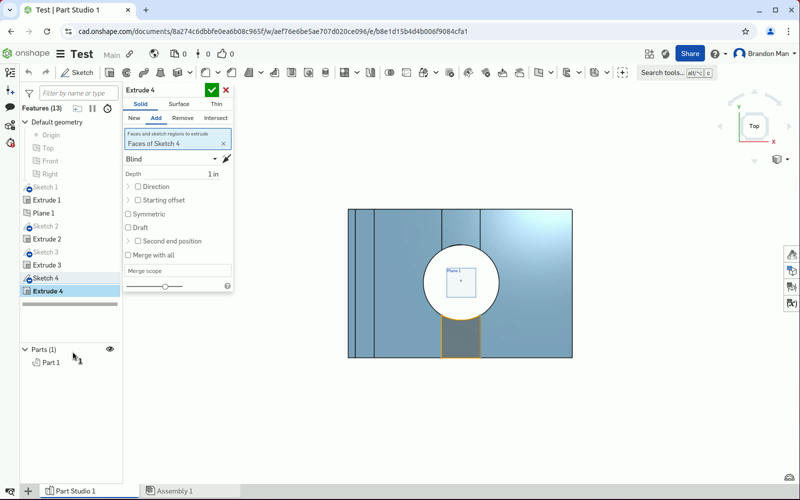
mouse_move(143, 106)
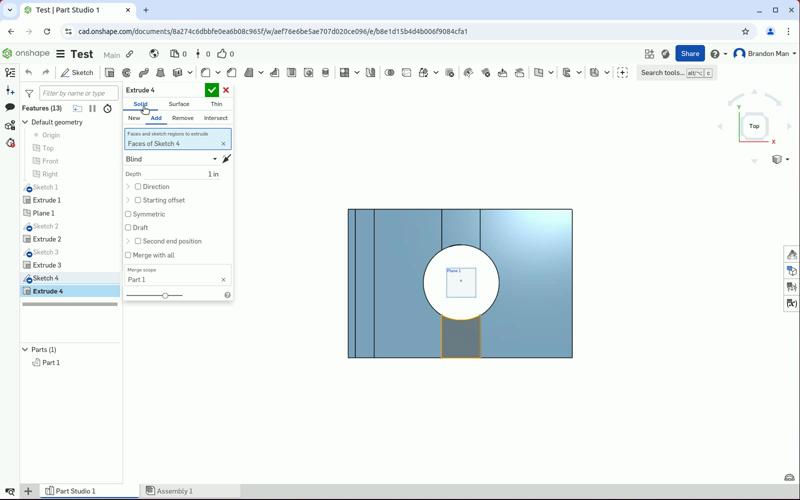
click(143, 106)
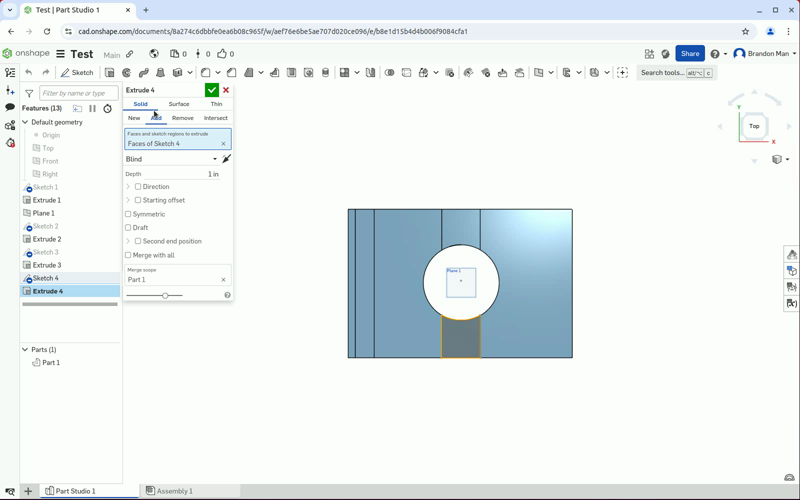
mouse_move(186, 120)
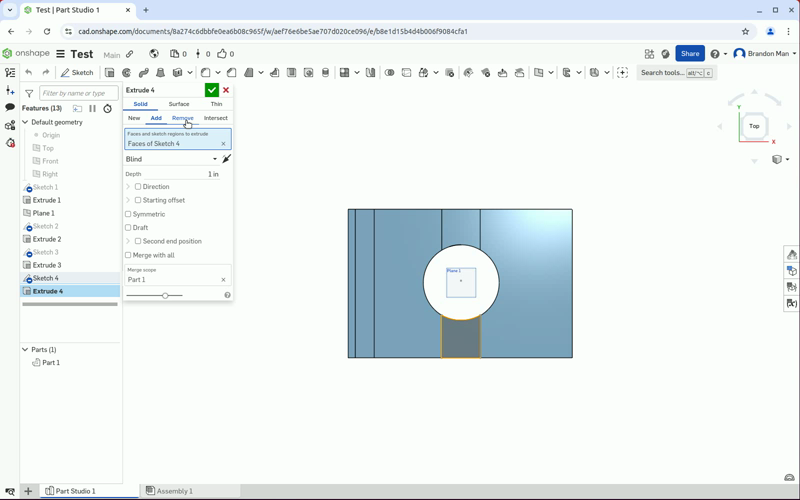
click(186, 120)
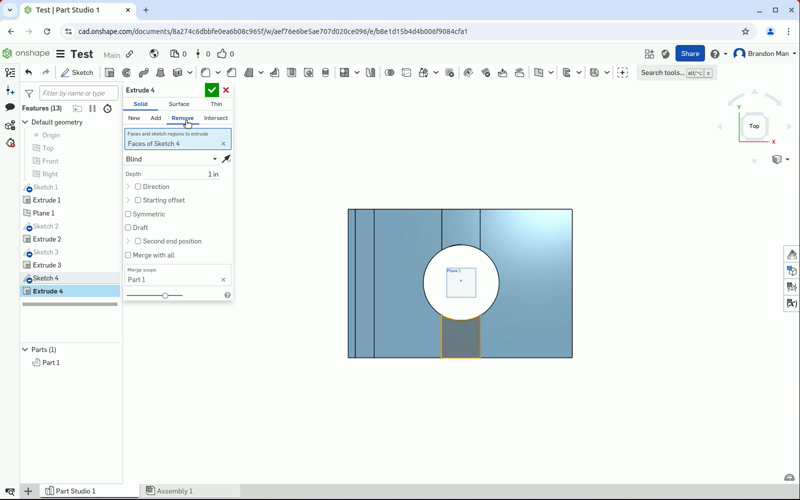
key(tab, 4)
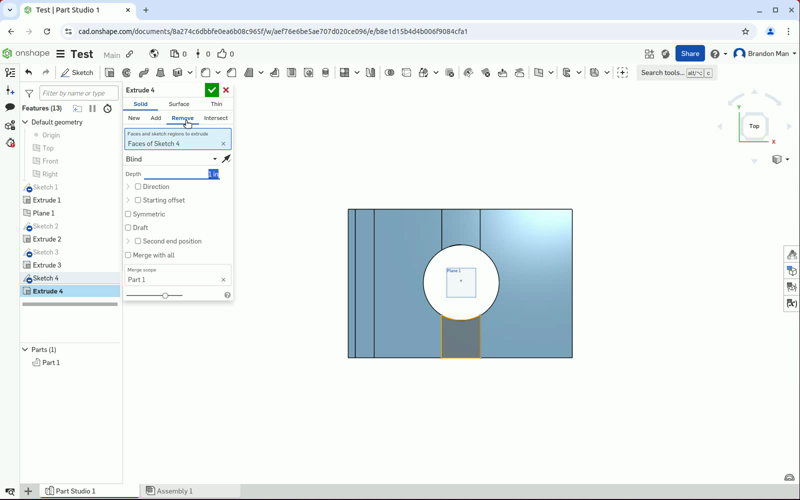
text(1.444)
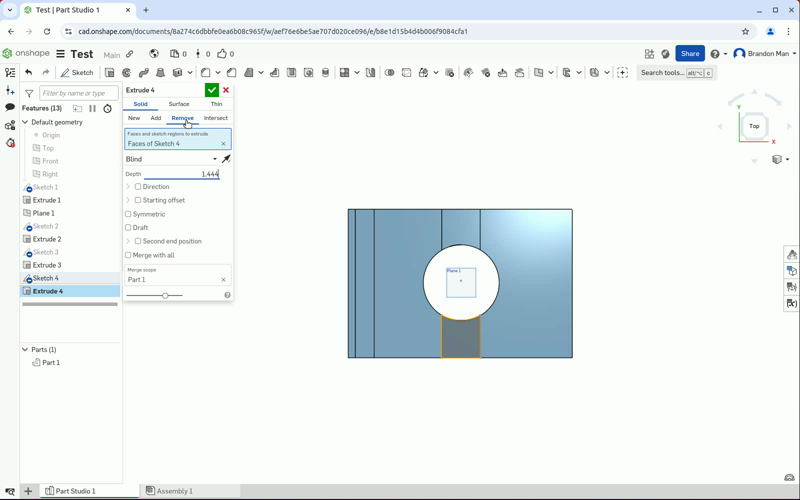
key(tab, 6)
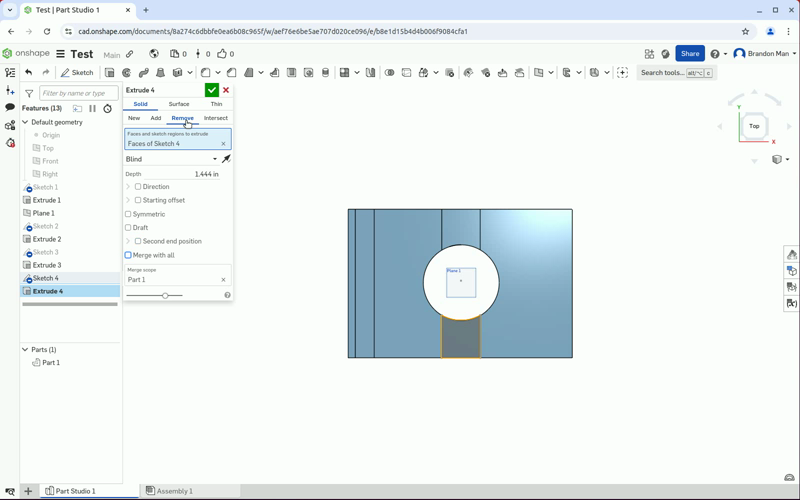
key(space)
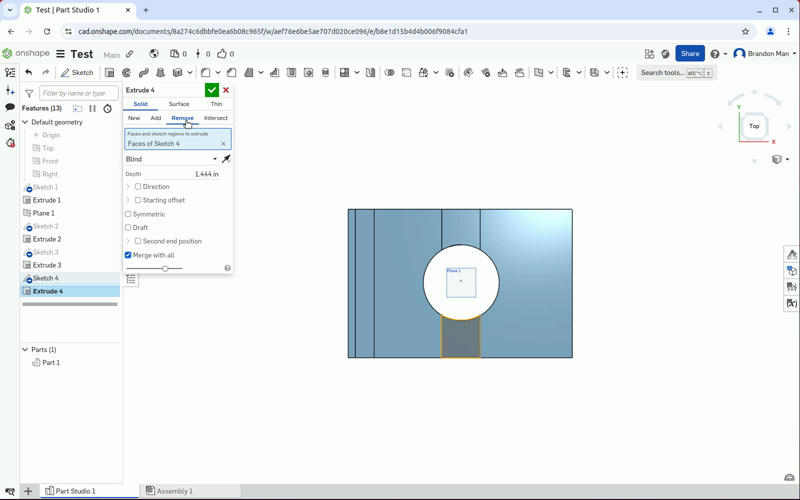
key(enter)
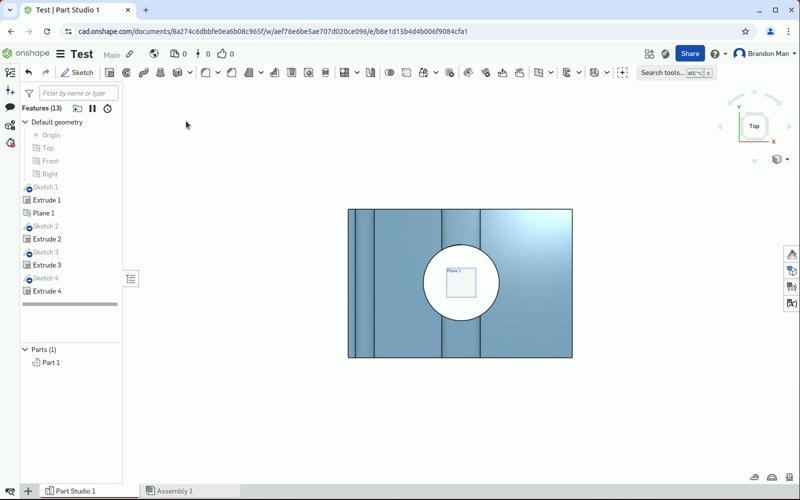
key(shift+h)
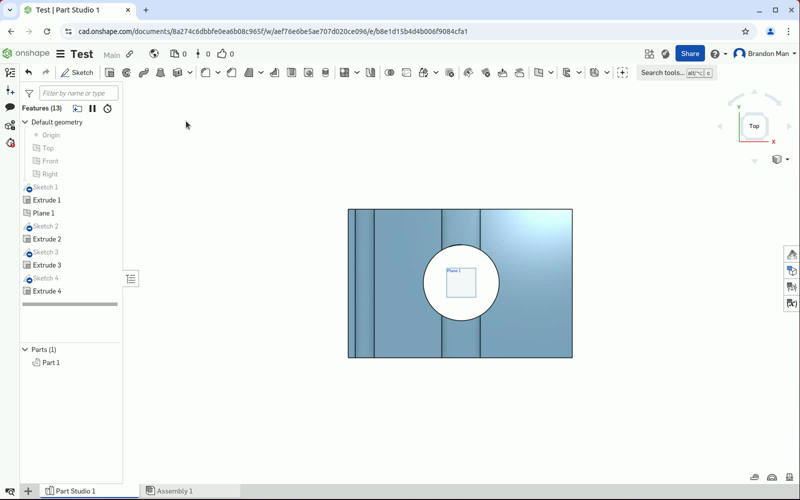
key(shift+h)
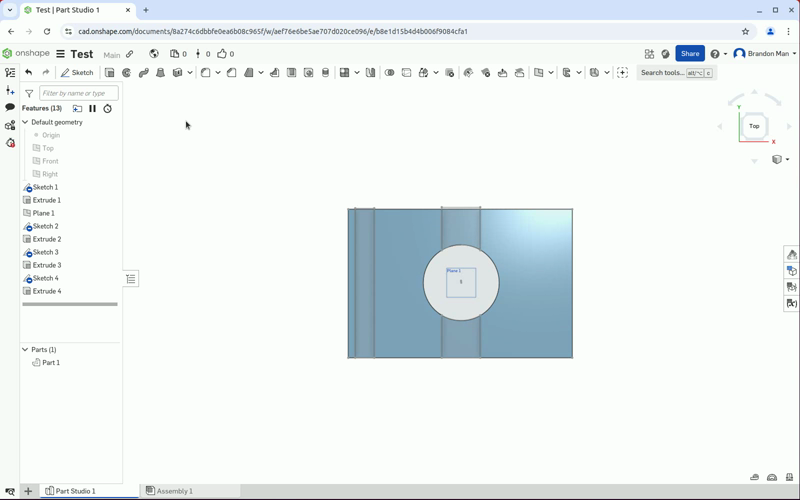
key(shift+7)
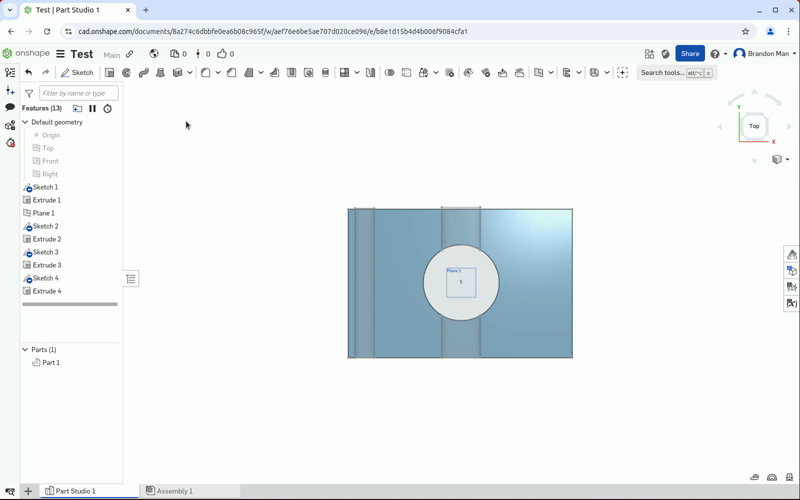
key(up, 3)
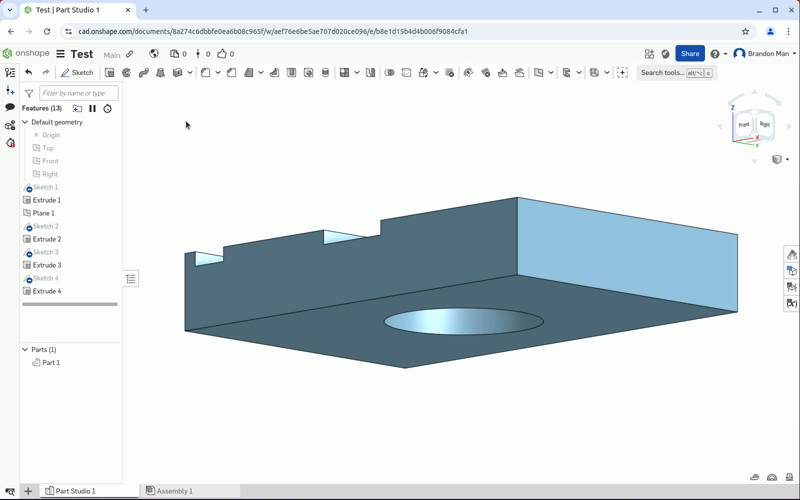
key(left, 3)
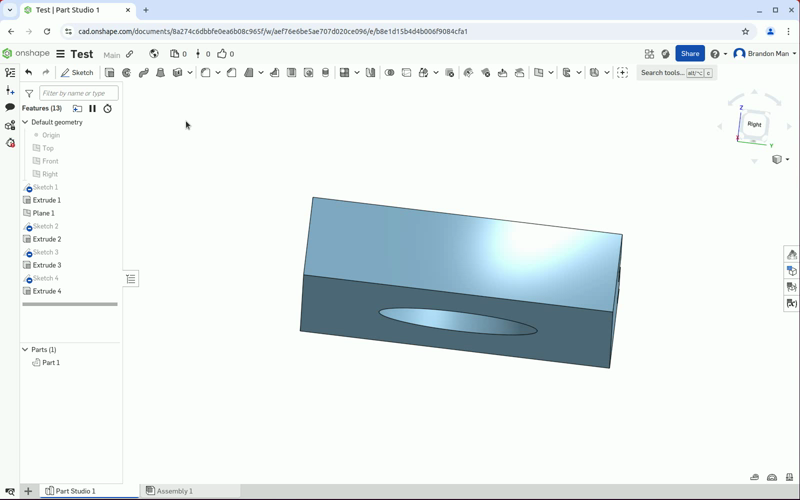
key(right, 3)
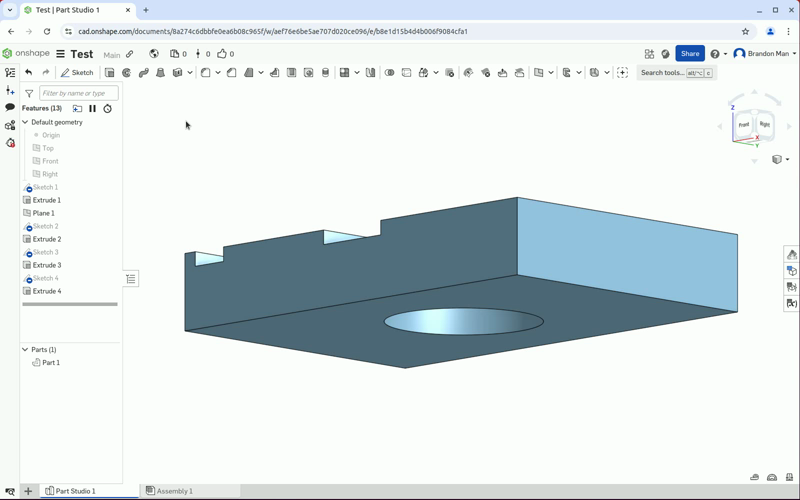
key(down, 3)
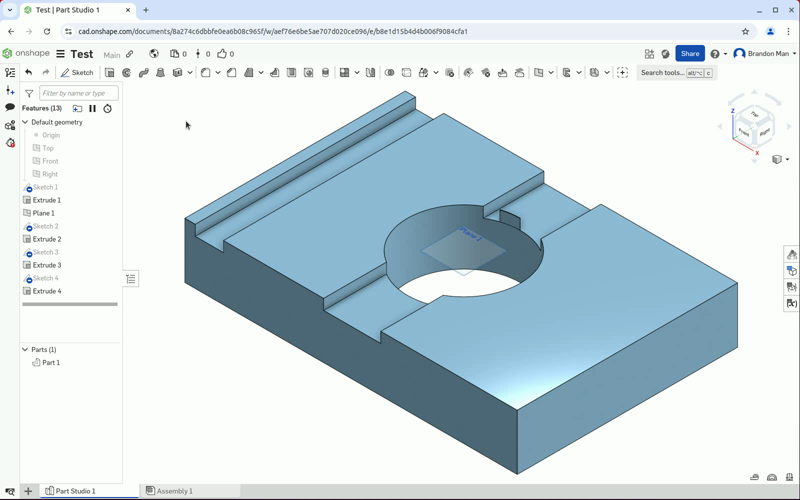
mouse_move(73, 189)
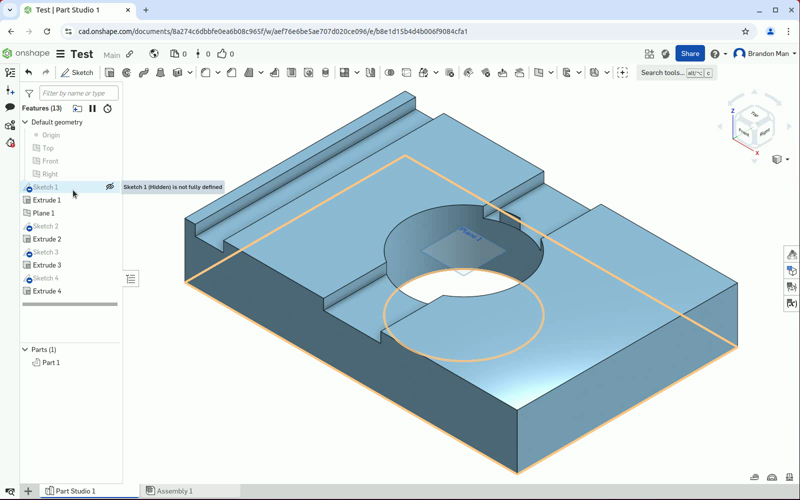
click(73, 189)